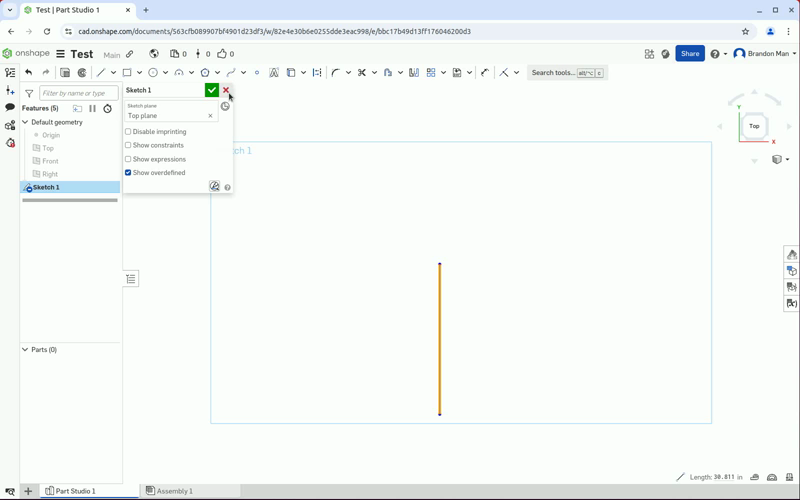
key(shift+h)
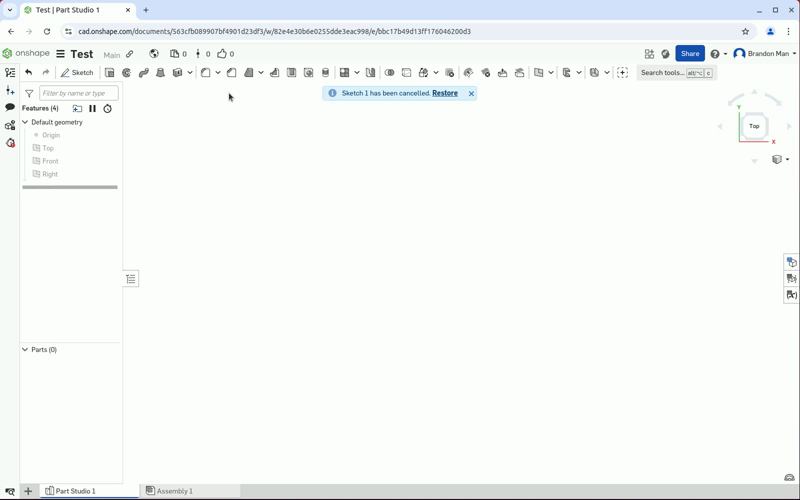
mouse_move(73, 352)
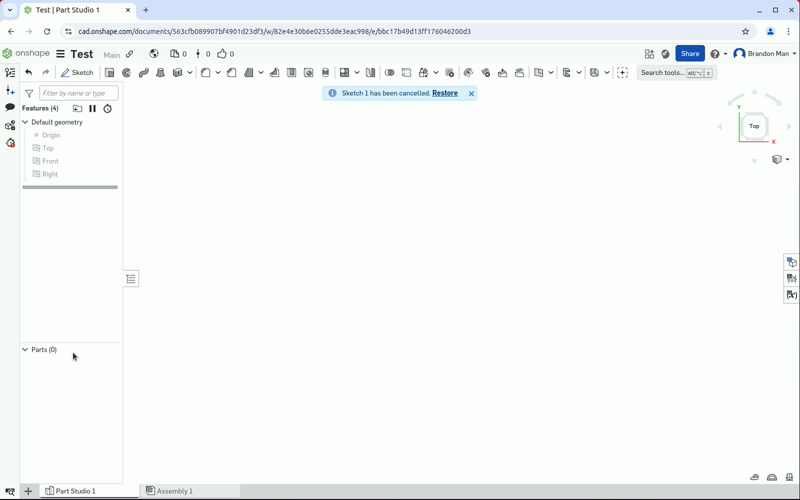
key(y)
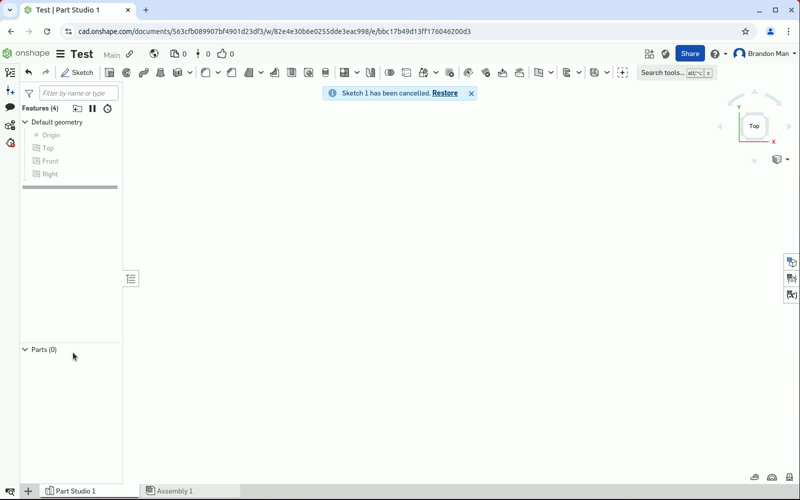
key(shift+p)
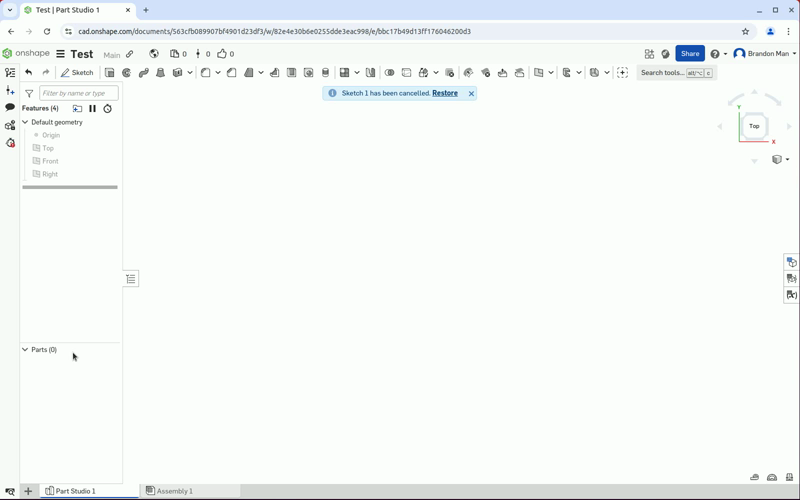
key(space)
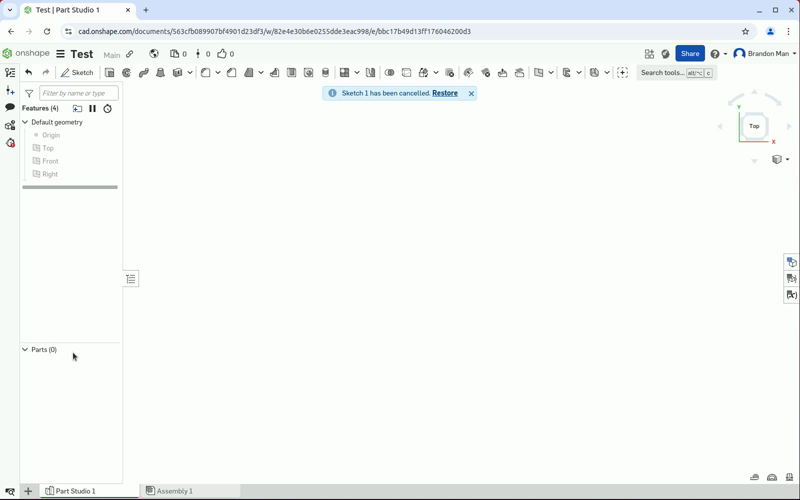
key_down(shift)
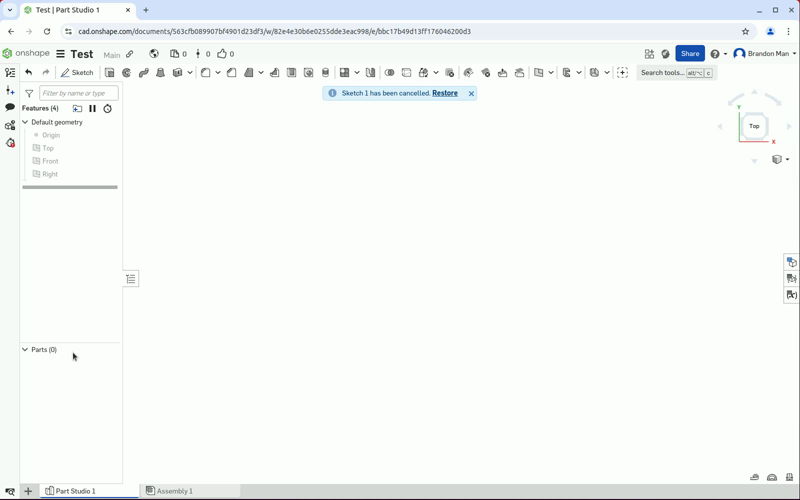
key(up)
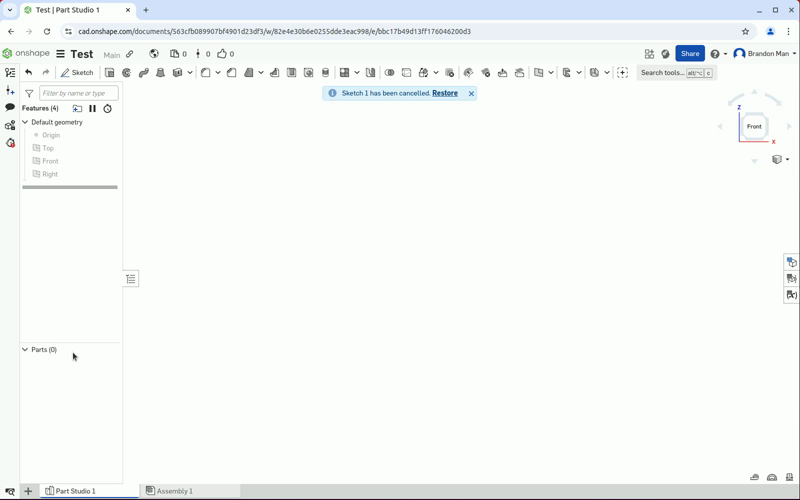
key_up(shift)
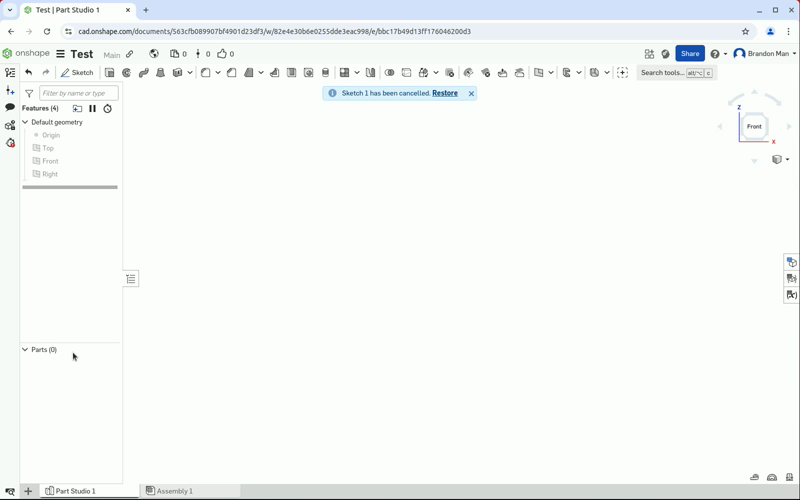
key(space)
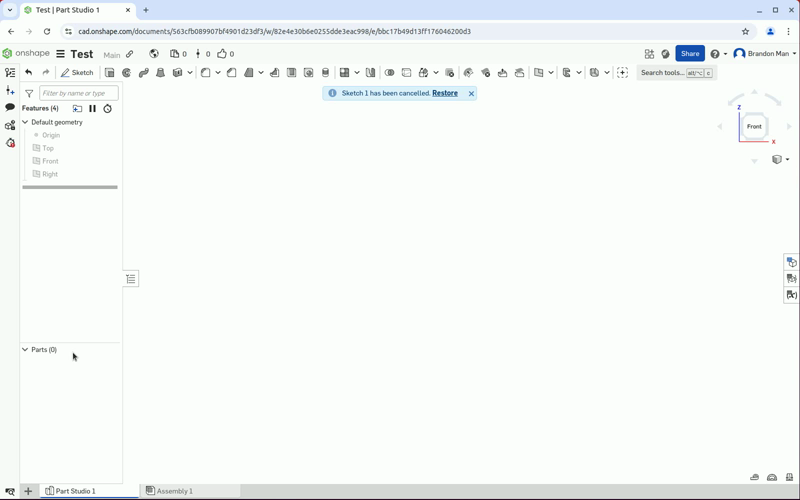
key_down(shift)
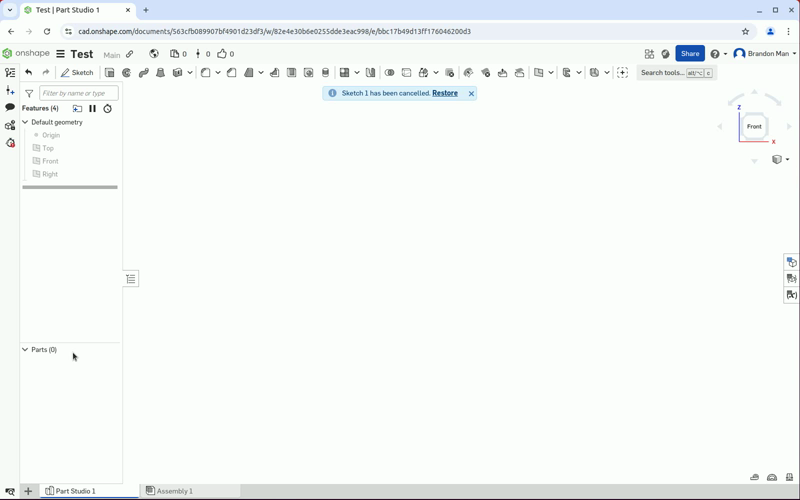
key(left)
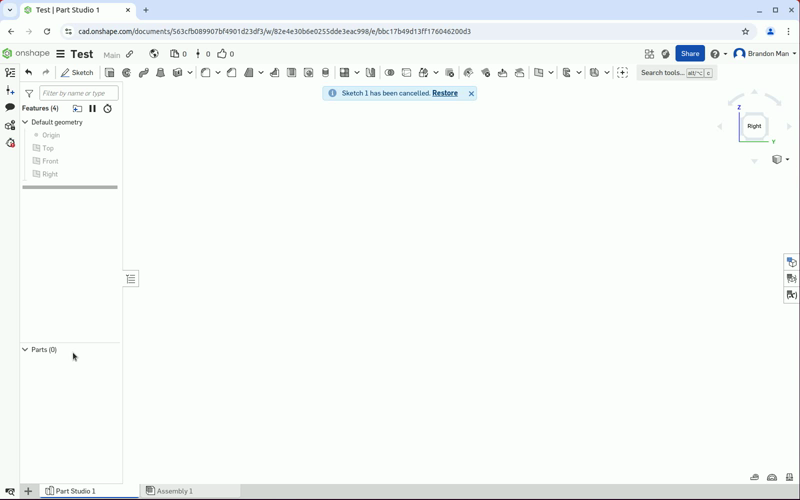
key_up(shift)
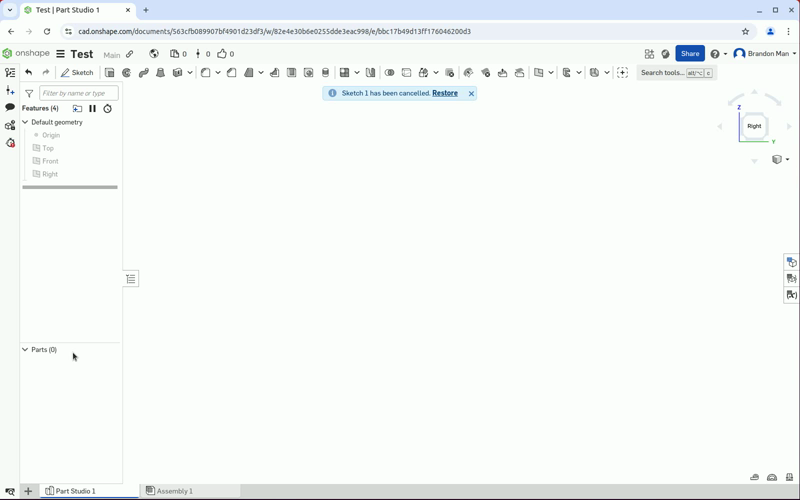
mouse_move(73, 352)
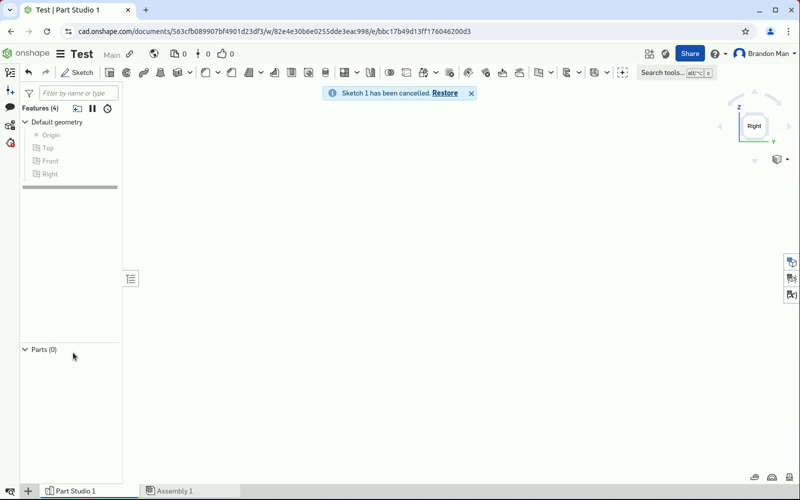
key(shift+y)
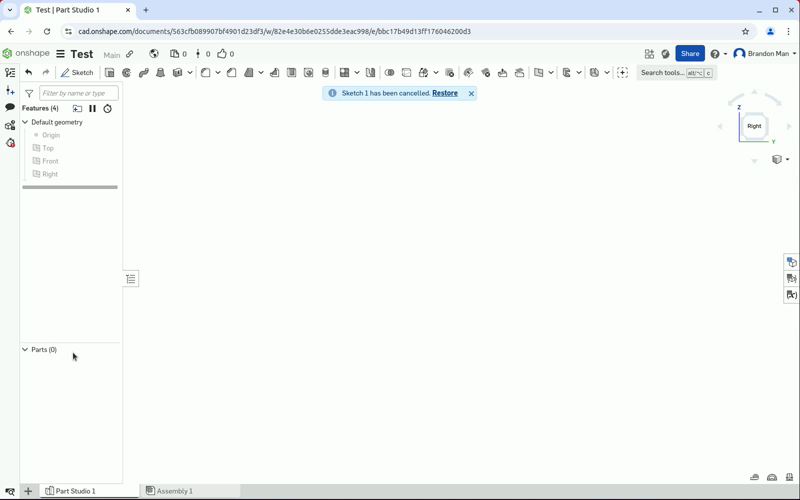
key(shift+s)
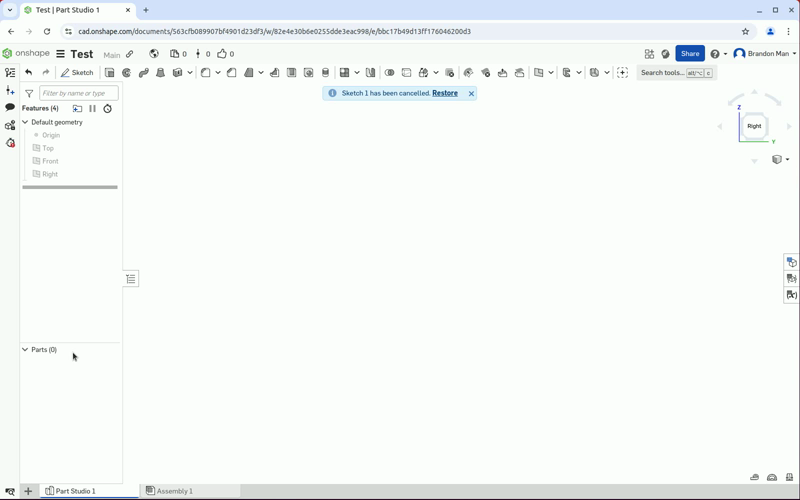
mouse_move(73, 176)
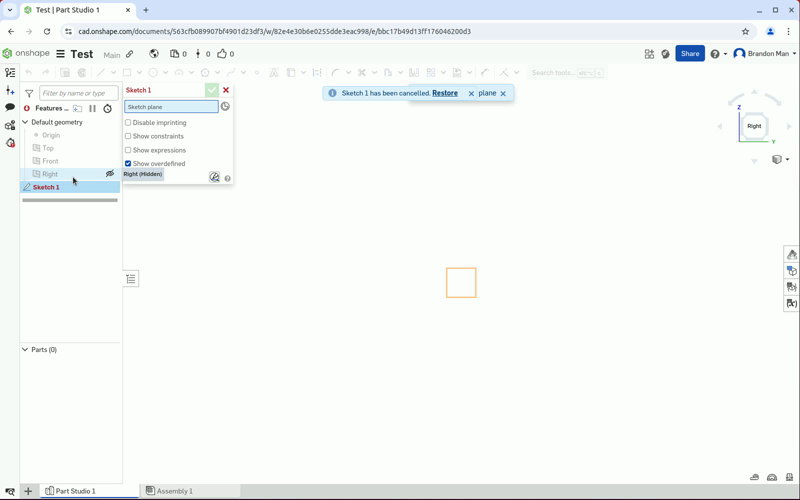
click(73, 176)
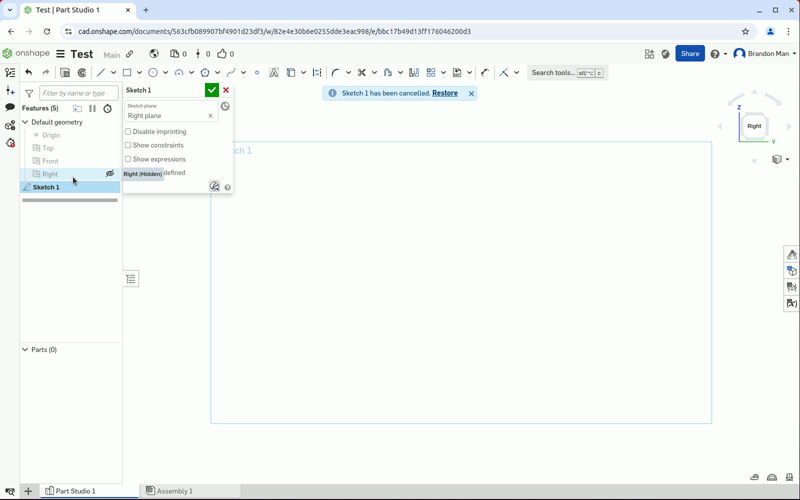
mouse_move(73, 352)
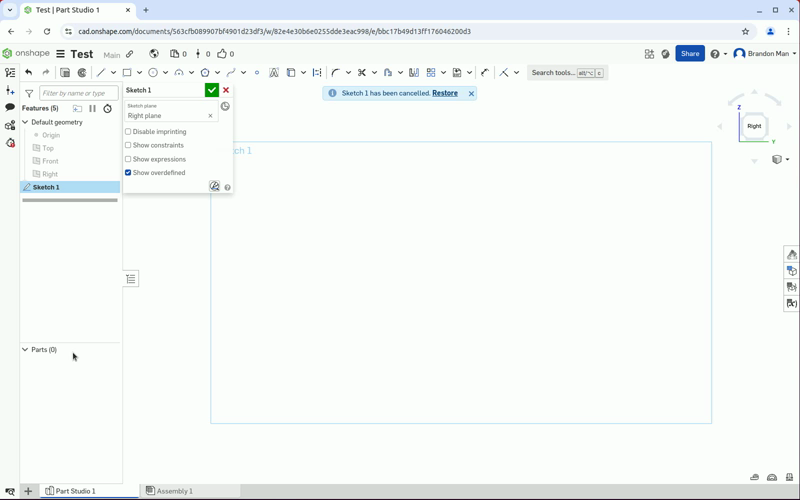
key(y)
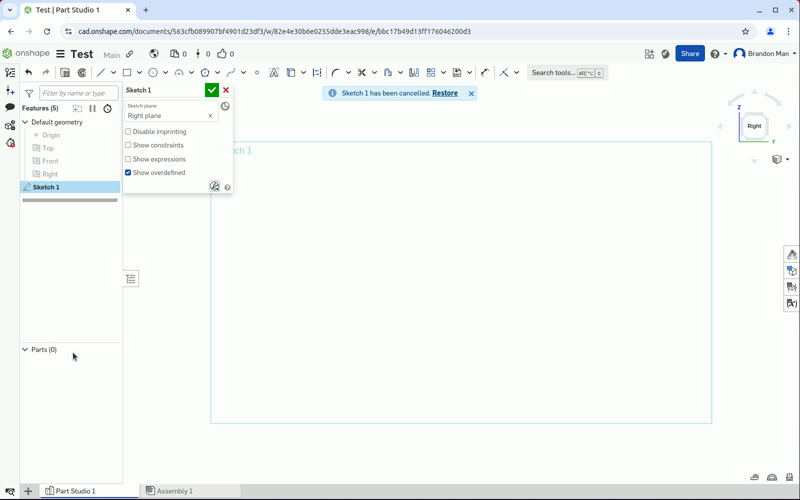
key(l)
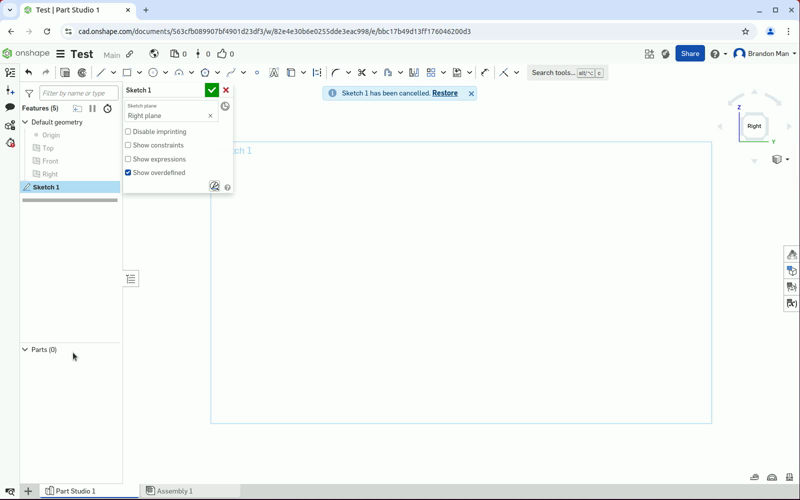
key_down(shift)
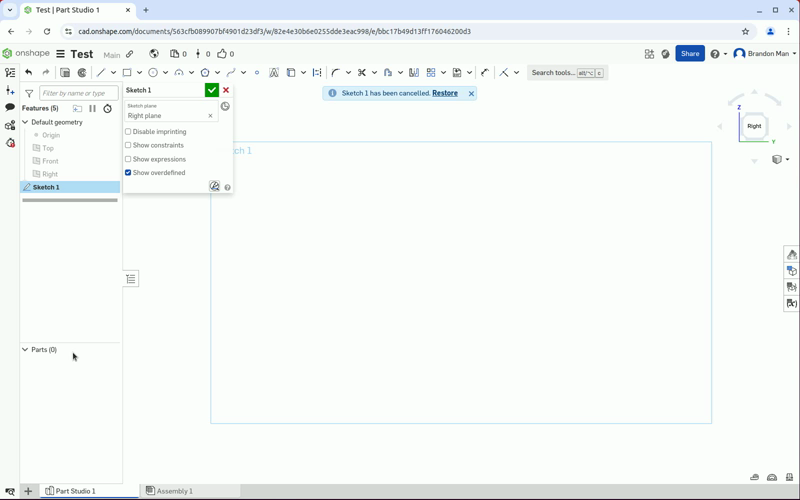
mouse_move(348, 282)
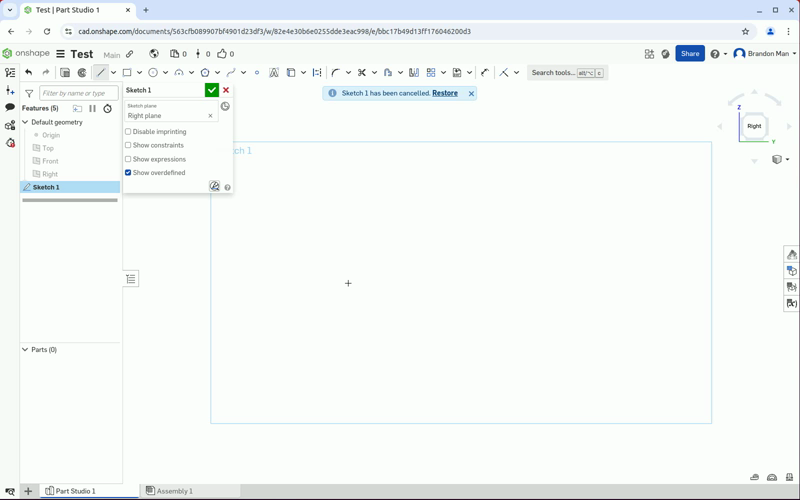
click(348, 282)
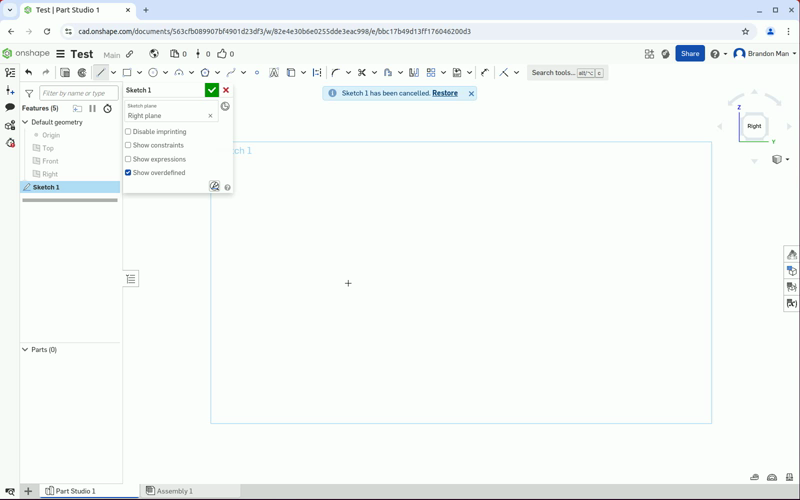
key_up(shift)
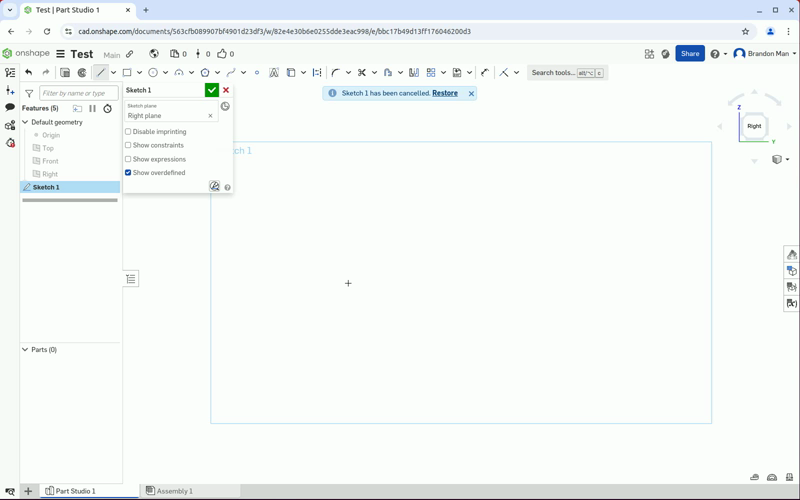
key_down(shift)
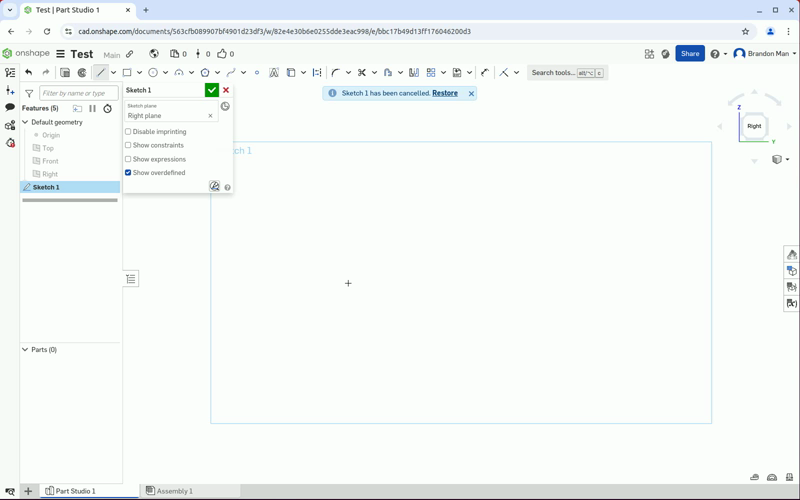
mouse_move(378, 282)
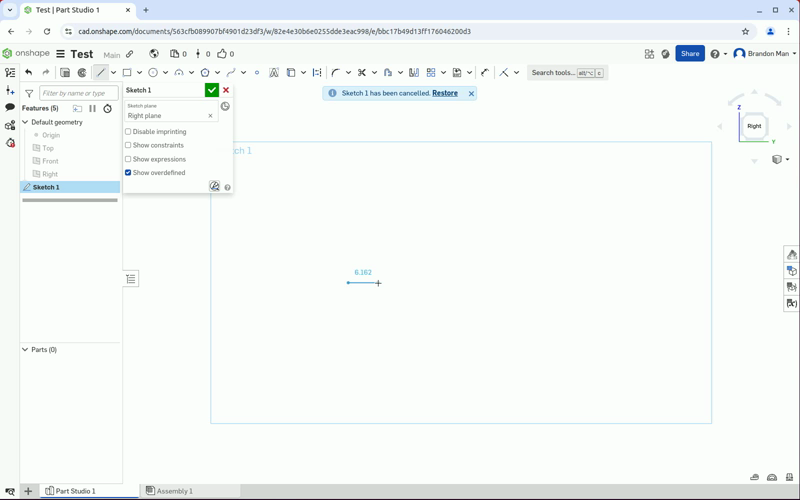
mouse_move(355, 282)
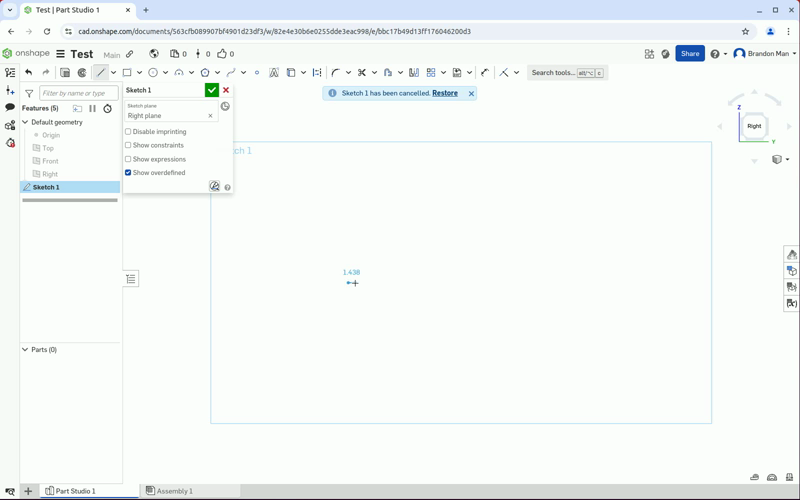
scroll(6)
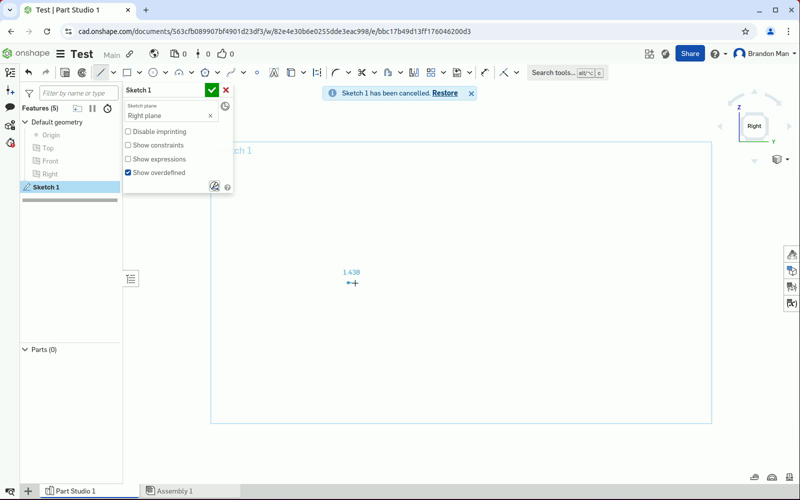
scroll(6)
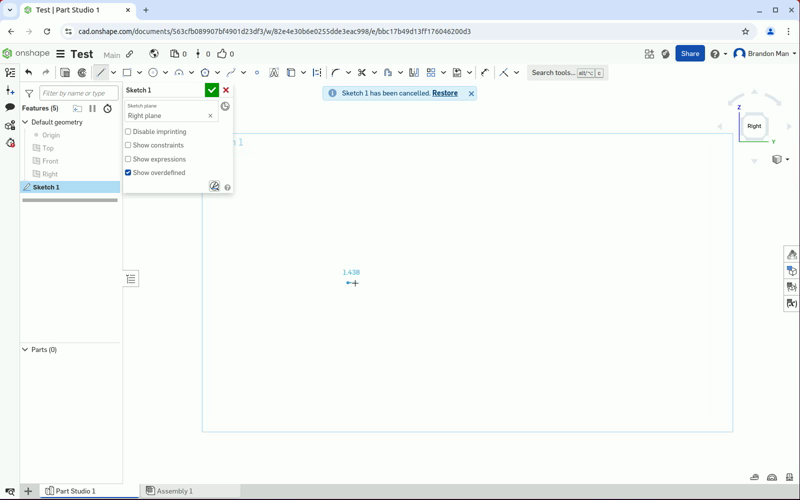
scroll(6)
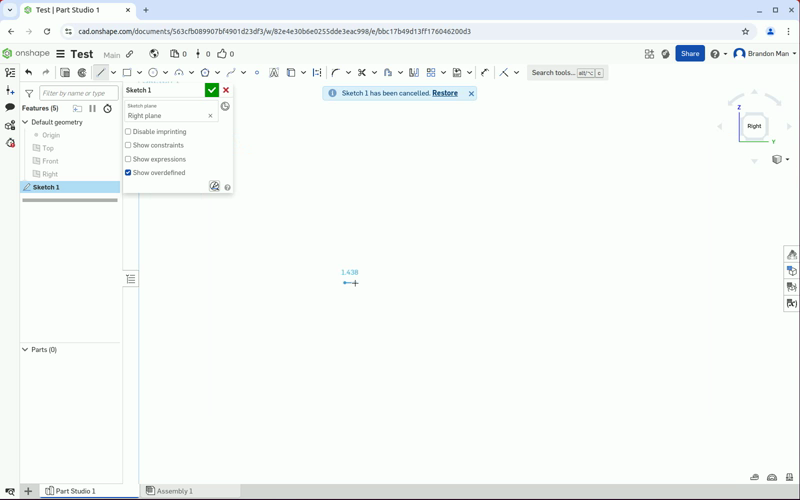
scroll(6)
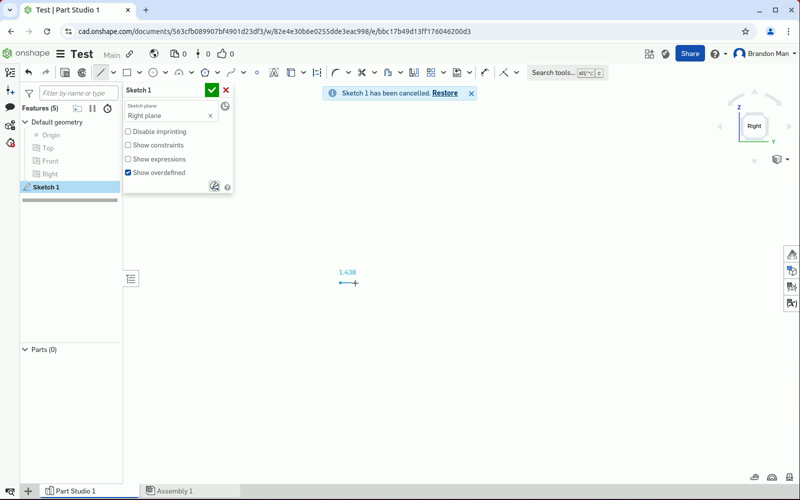
scroll(6)
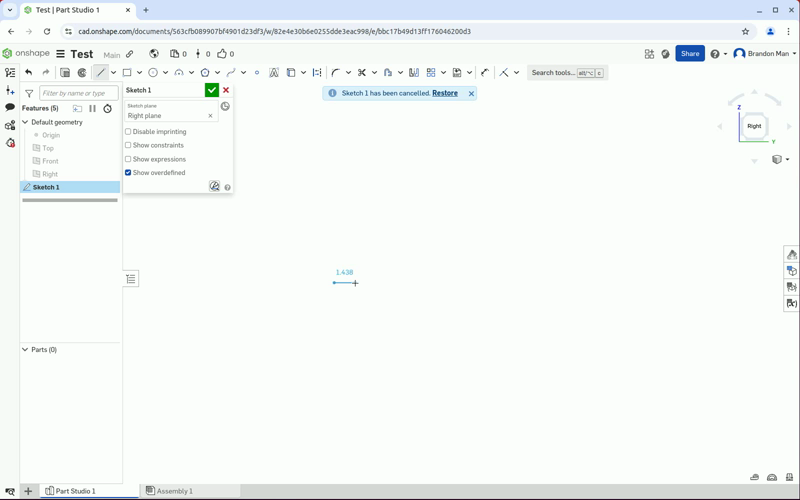
scroll(6)
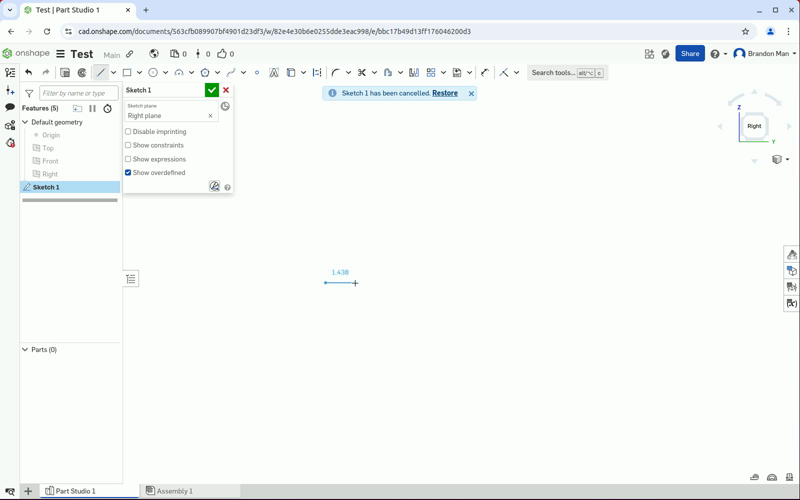
scroll(6)
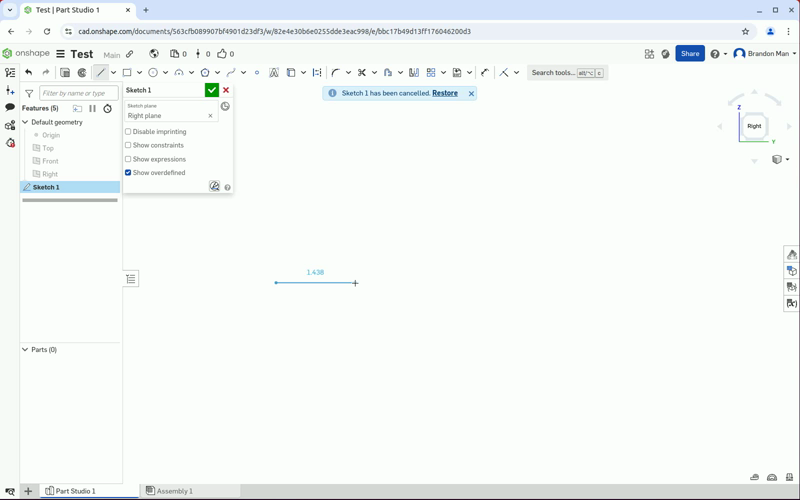
click(355, 282)
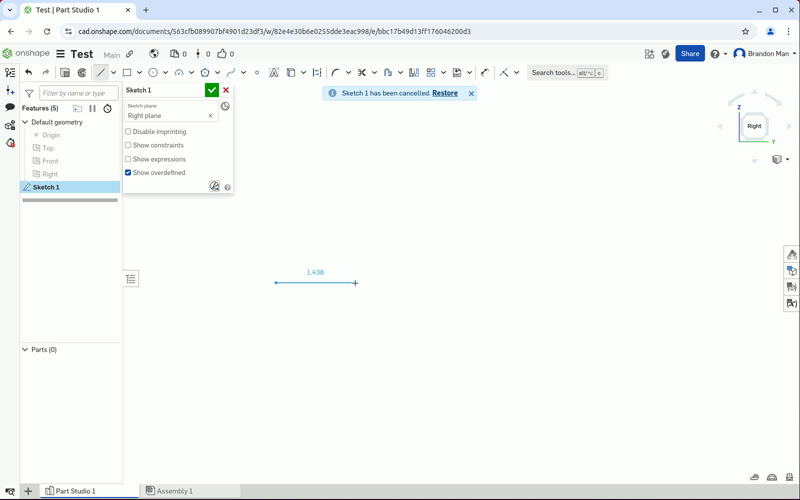
scroll(-6)
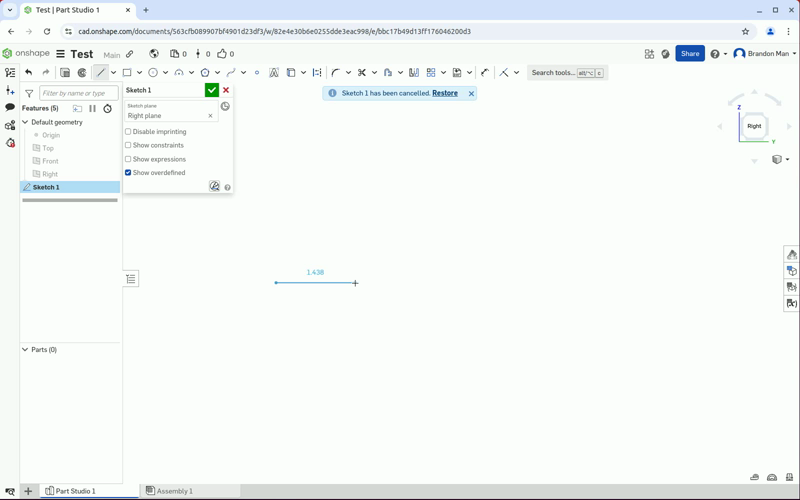
scroll(-6)
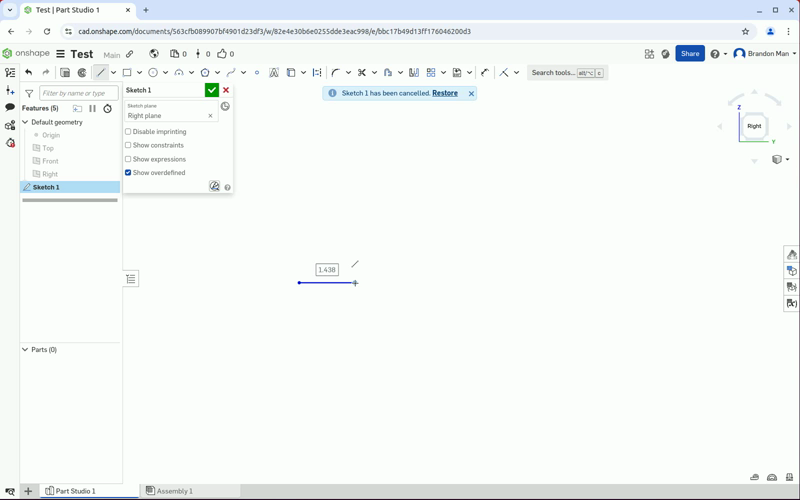
scroll(-6)
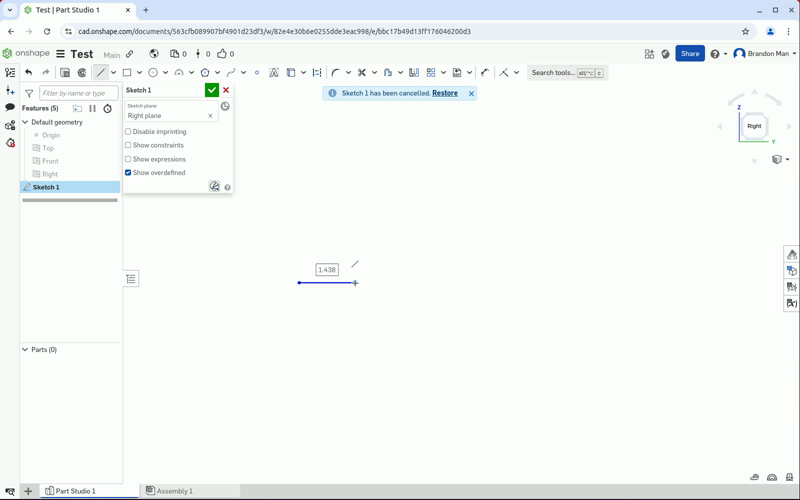
scroll(-6)
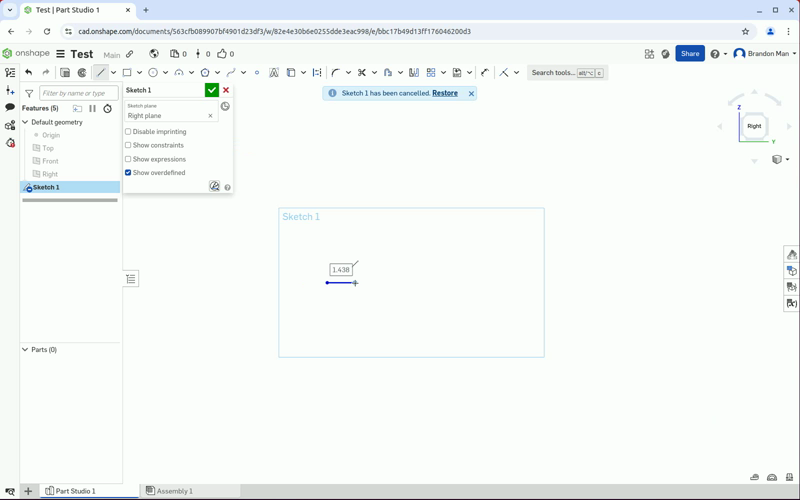
scroll(-6)
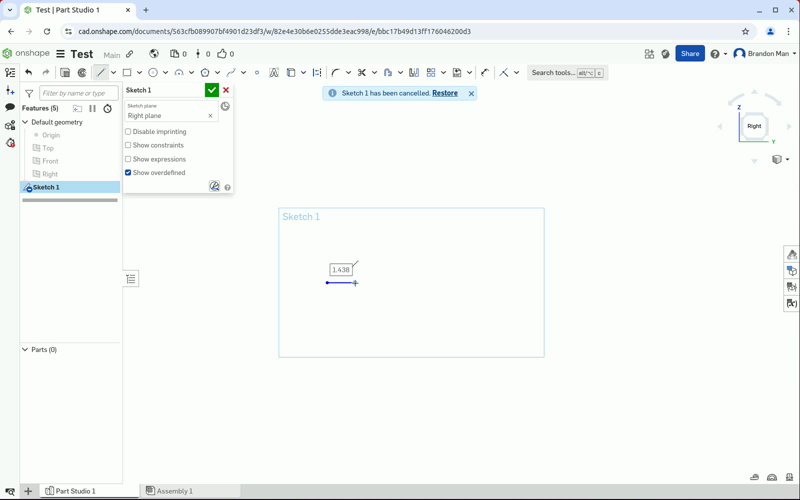
scroll(-6)
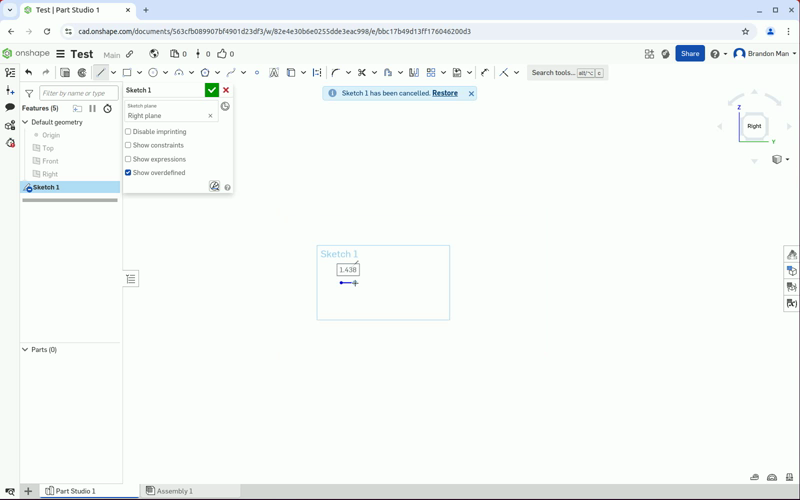
scroll(-6)
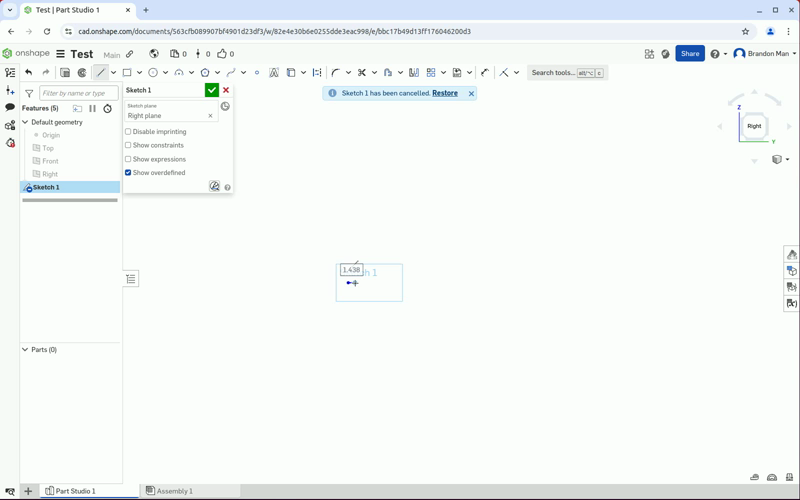
key_up(shift)
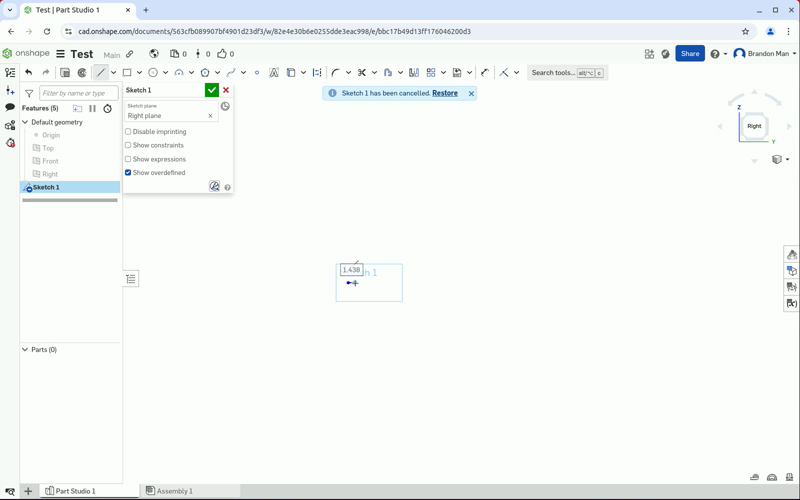
key_down(shift)
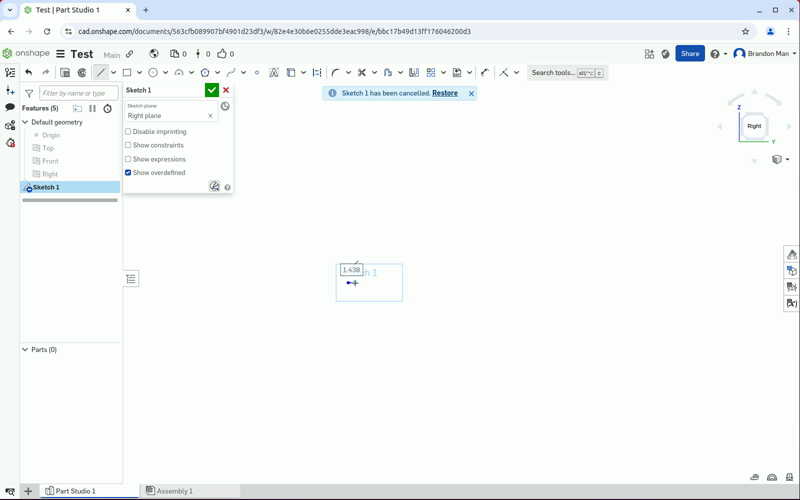
mouse_move(385, 282)
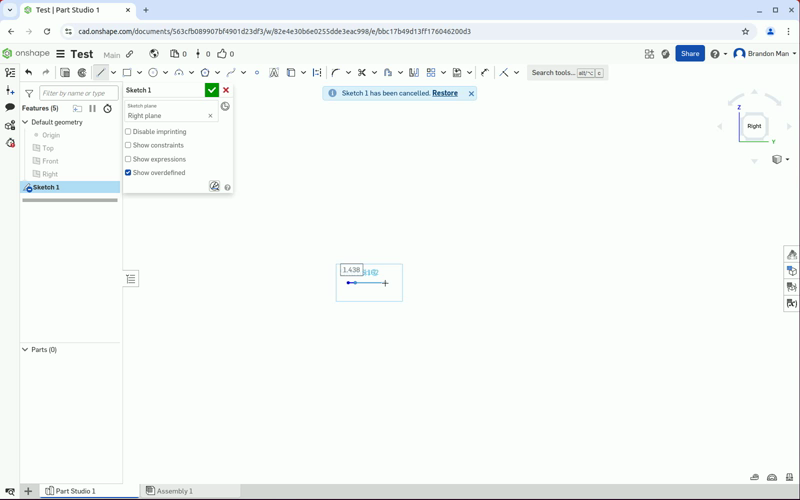
mouse_move(376, 282)
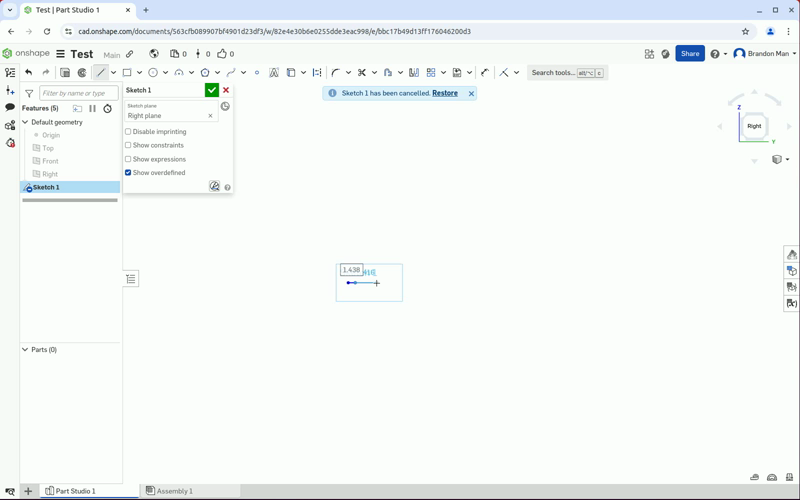
click(376, 282)
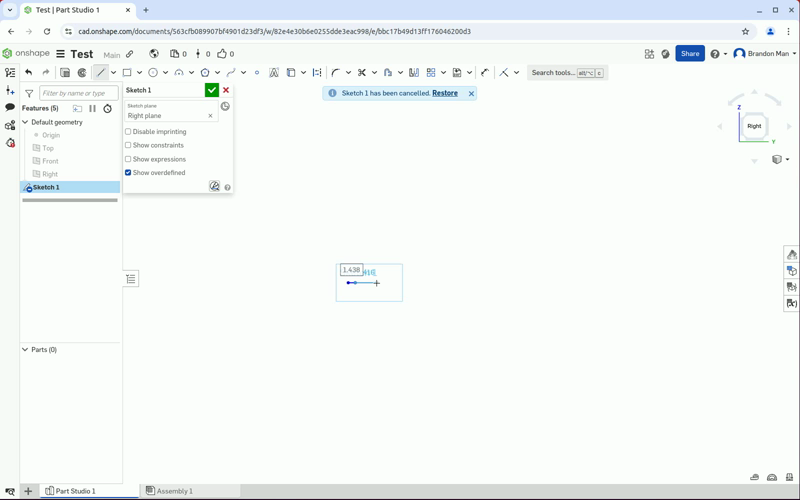
key_up(shift)
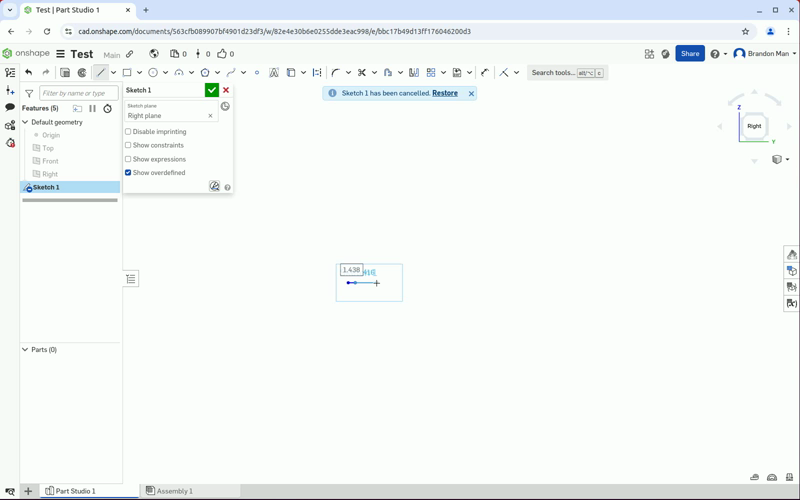
key_down(shift)
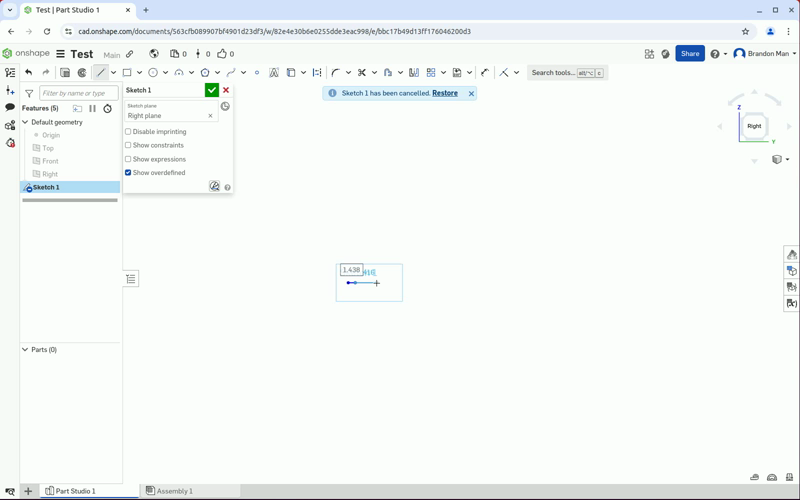
mouse_move(406, 282)
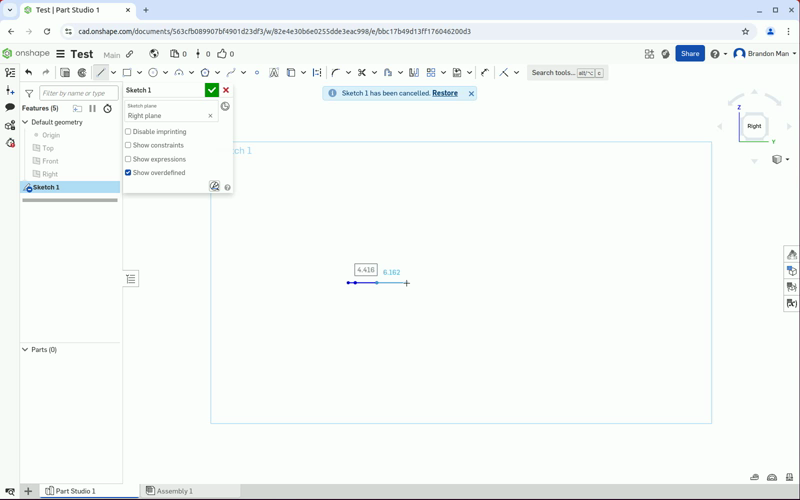
mouse_move(425, 282)
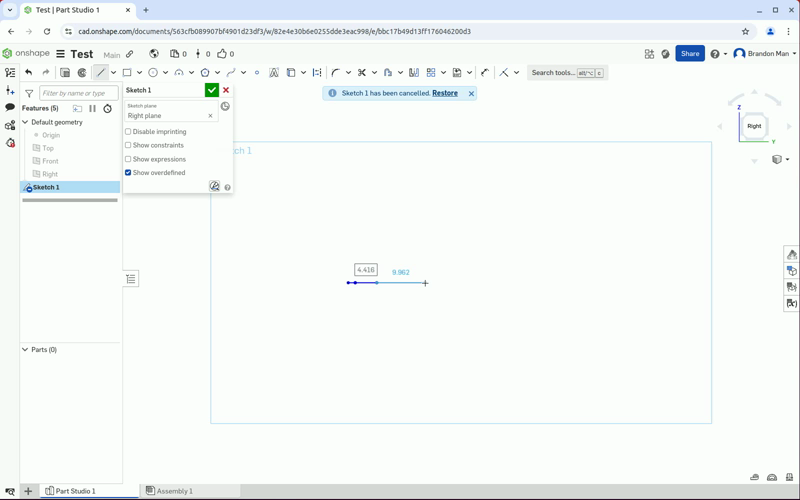
click(425, 282)
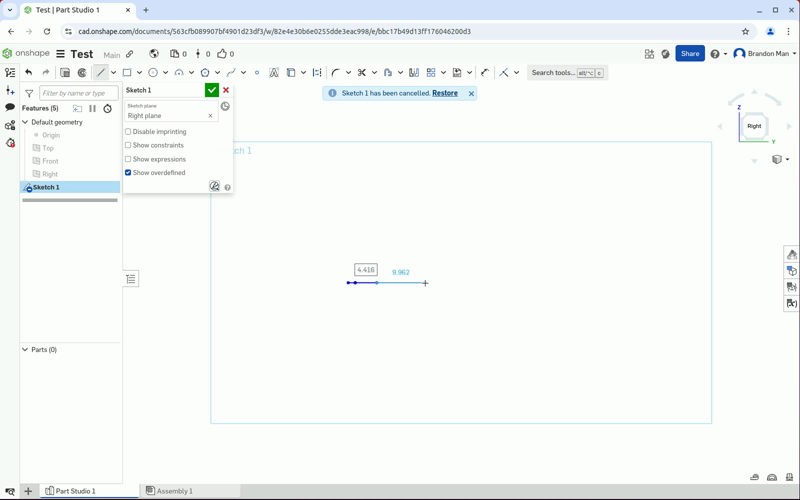
key_up(shift)
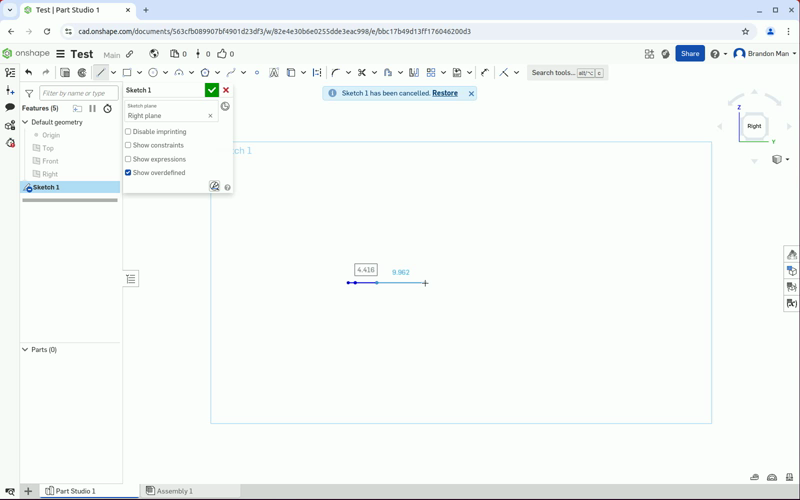
key_down(shift)
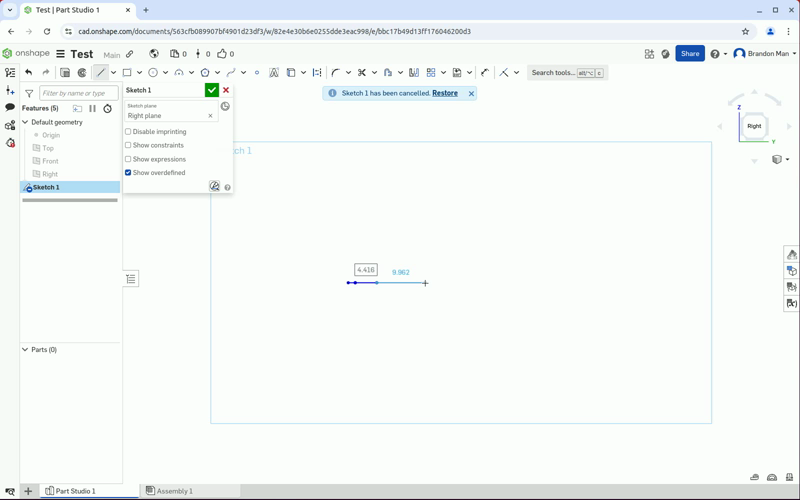
mouse_move(455, 282)
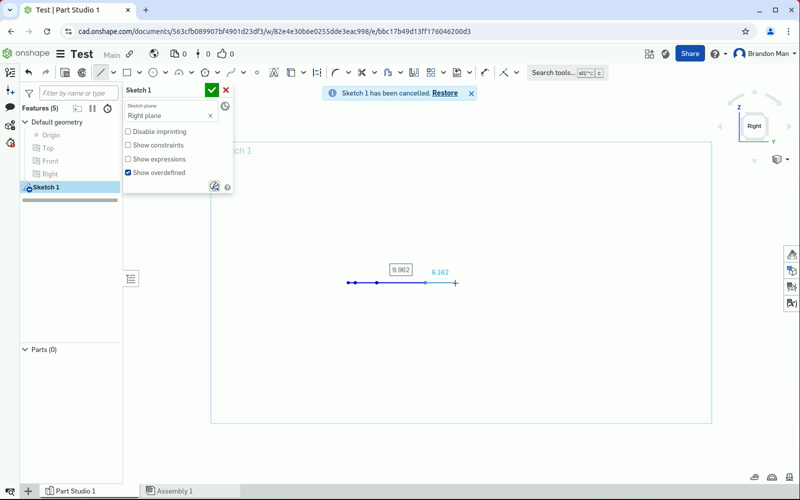
mouse_move(446, 282)
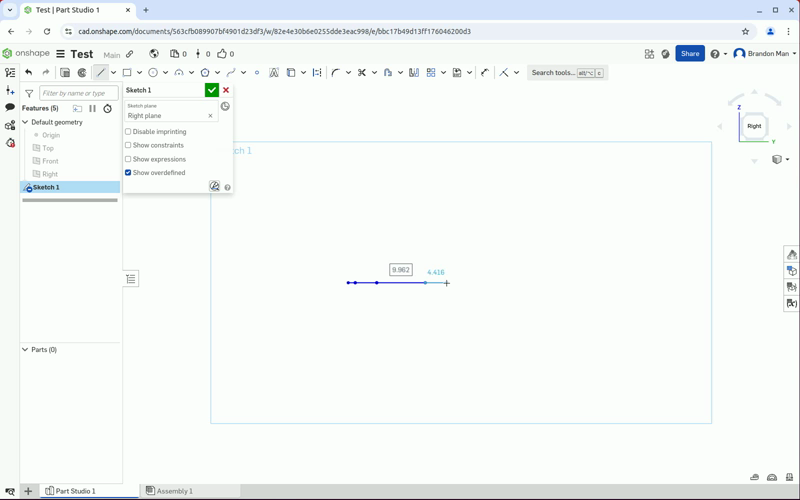
click(446, 282)
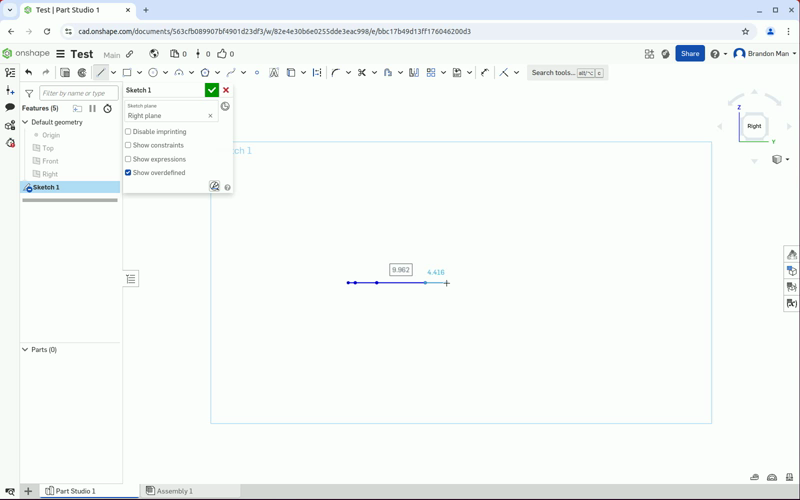
key_up(shift)
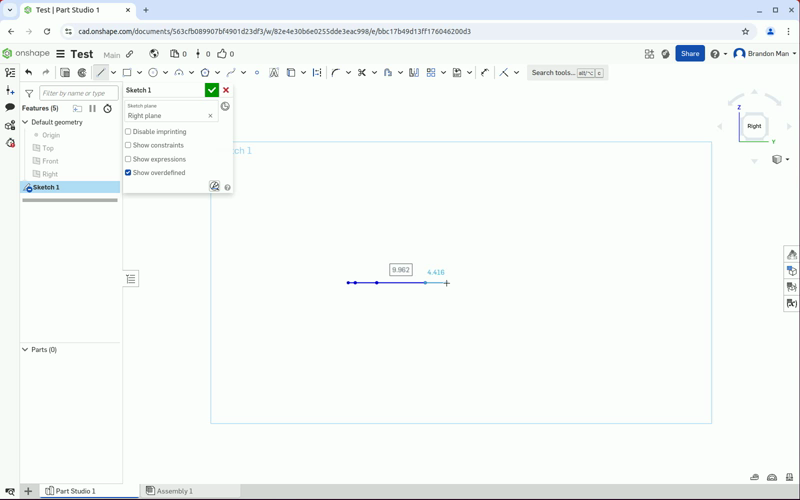
key_down(shift)
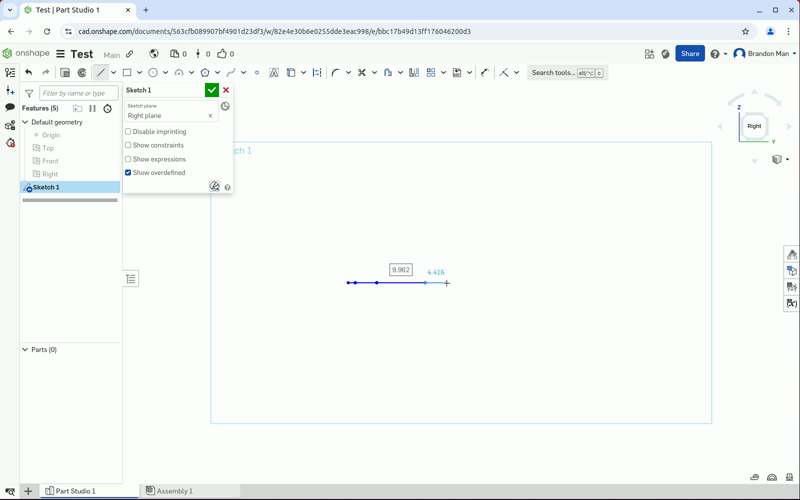
mouse_move(476, 282)
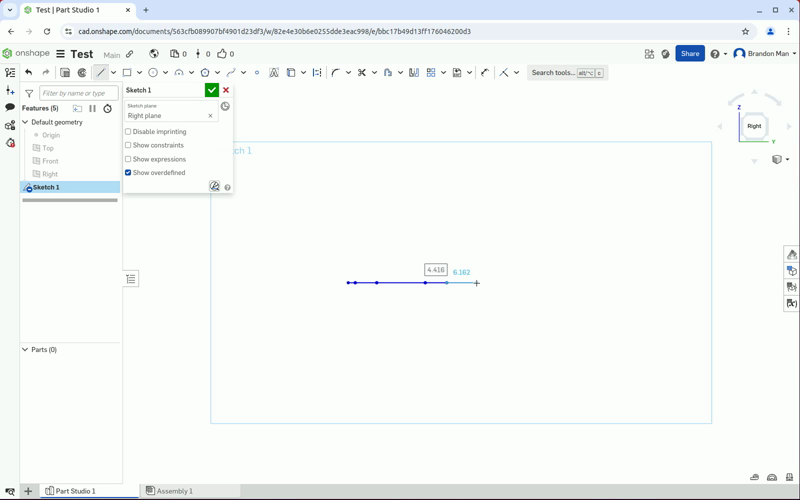
mouse_move(460, 279)
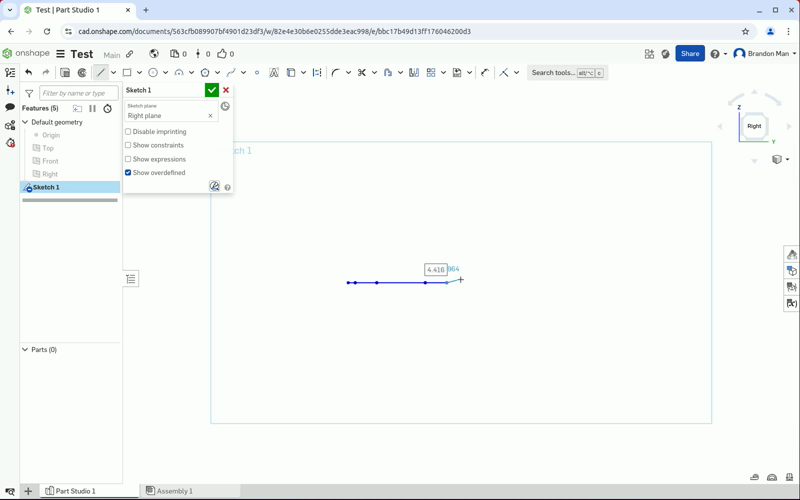
click(460, 279)
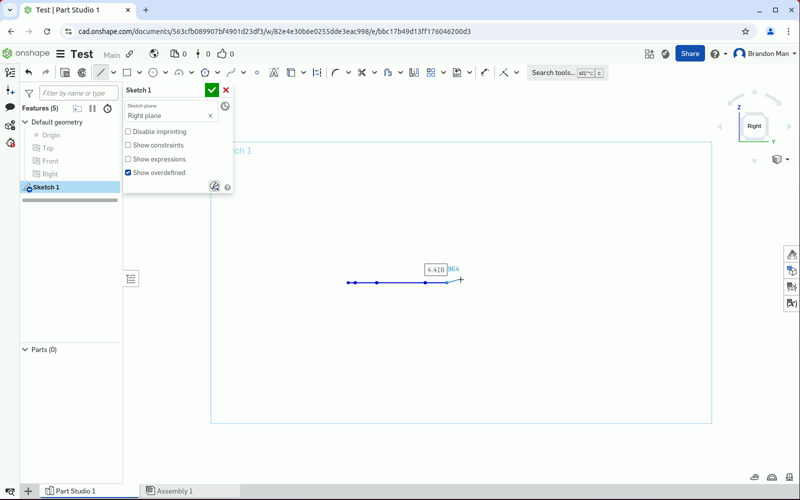
key_up(shift)
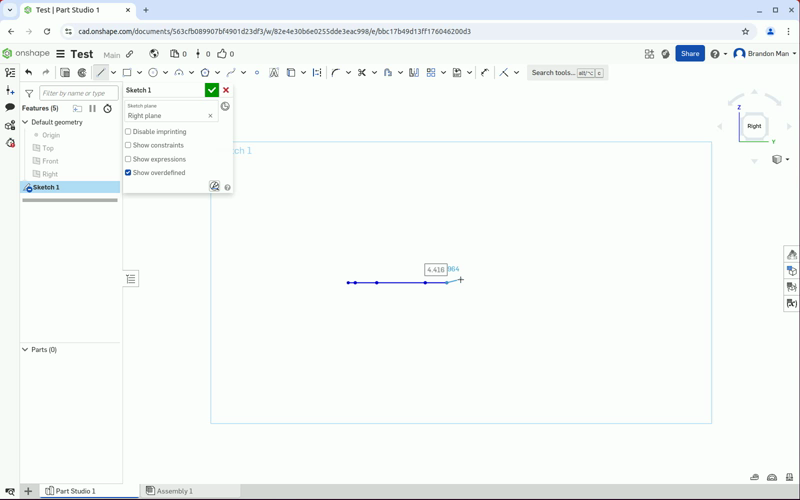
key_down(shift)
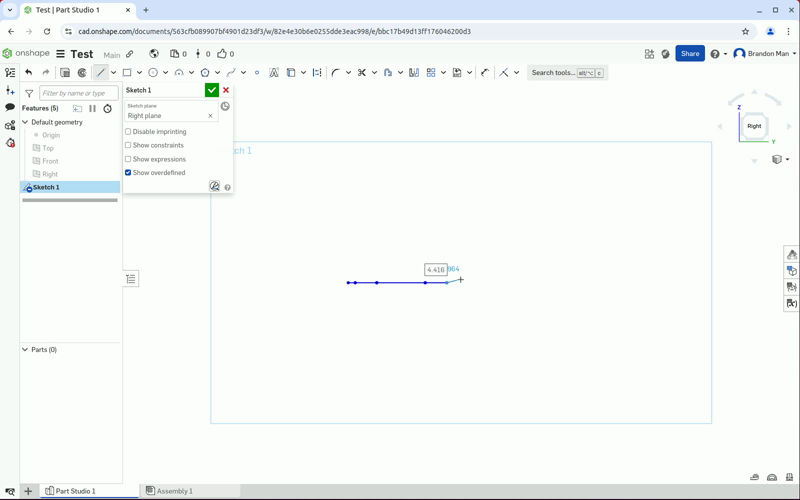
mouse_move(490, 279)
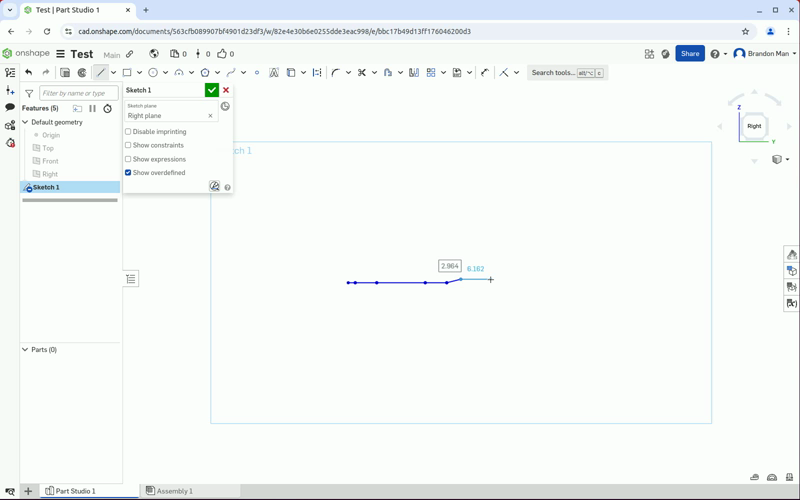
mouse_move(460, 266)
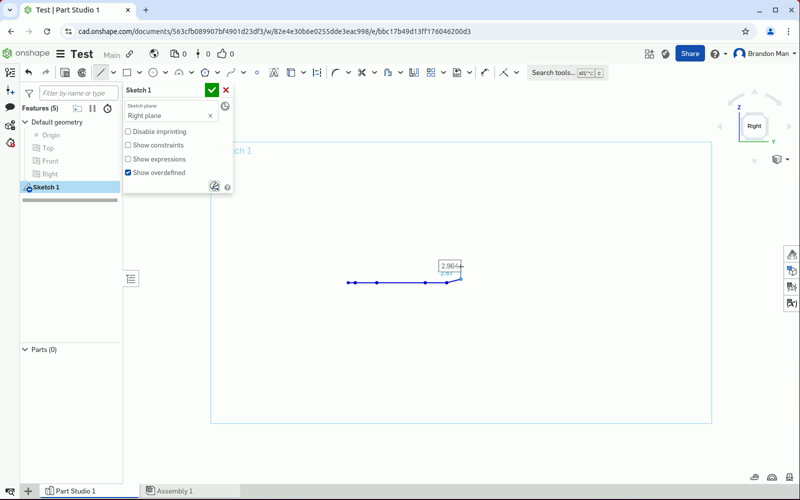
click(460, 266)
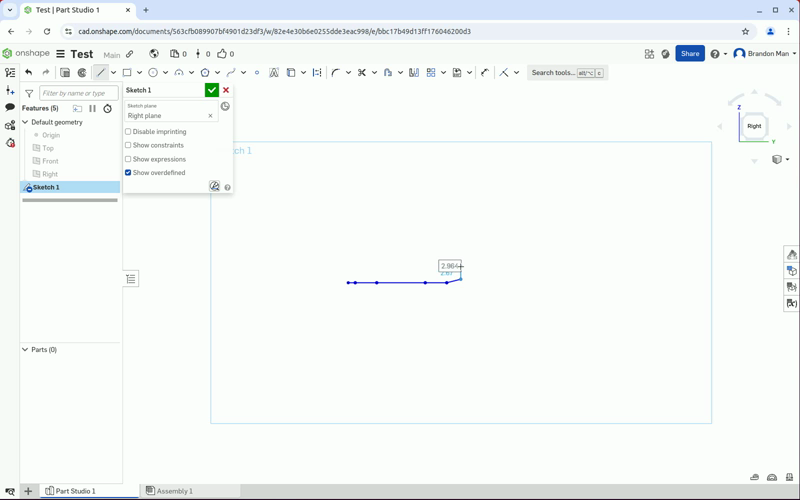
key_up(shift)
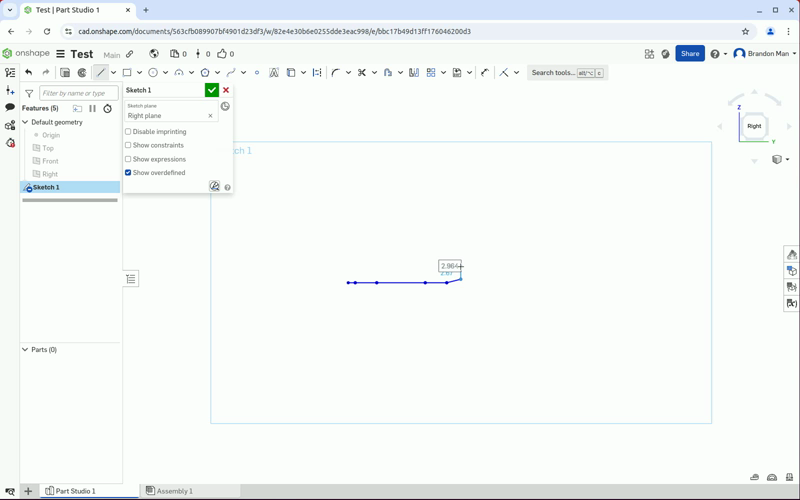
key_down(shift)
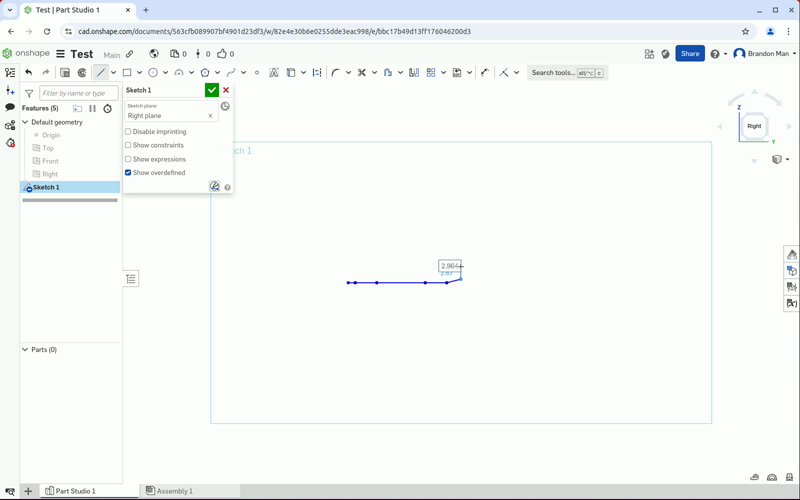
mouse_move(490, 266)
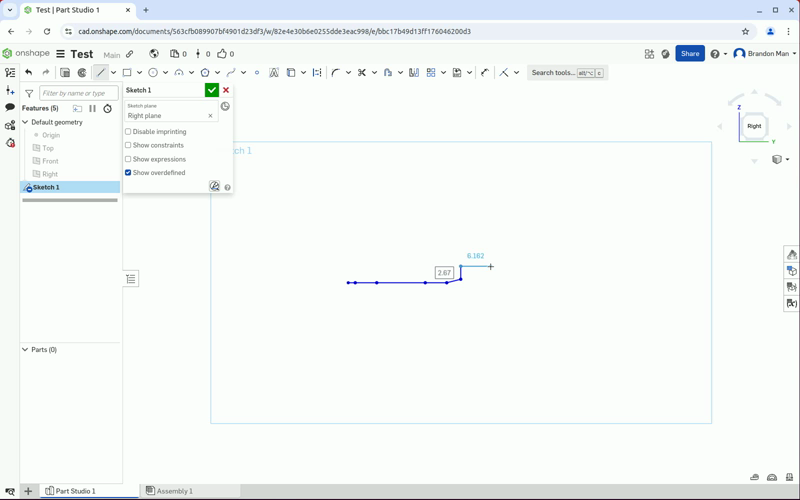
mouse_move(443, 264)
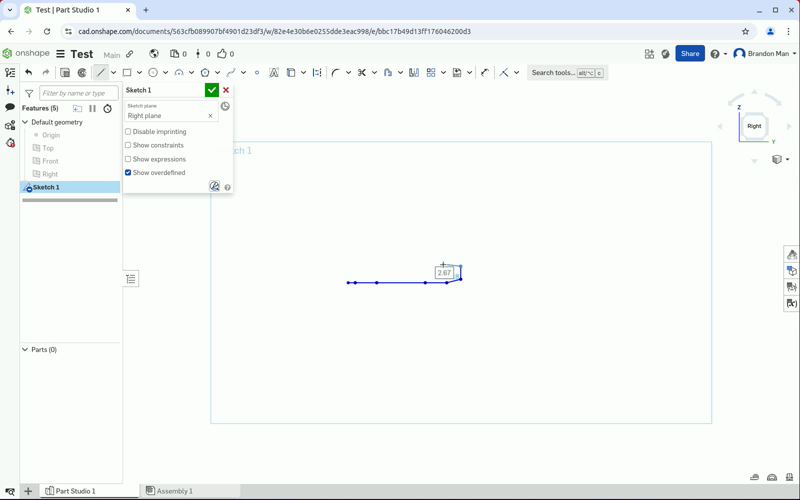
click(443, 264)
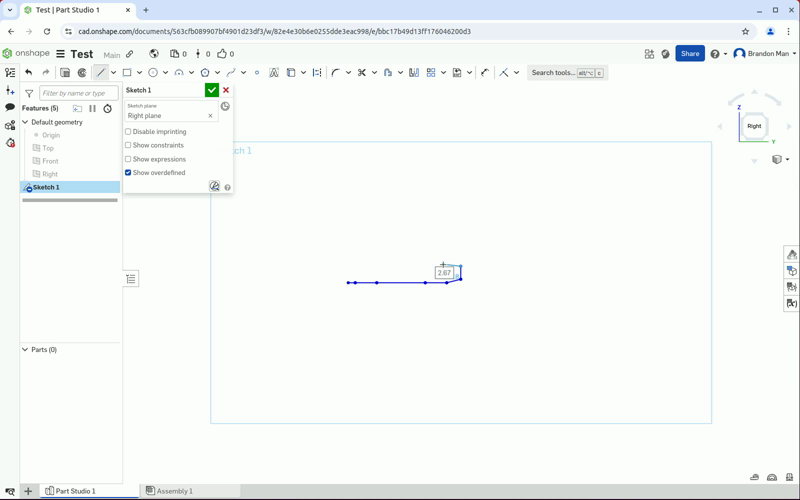
key_up(shift)
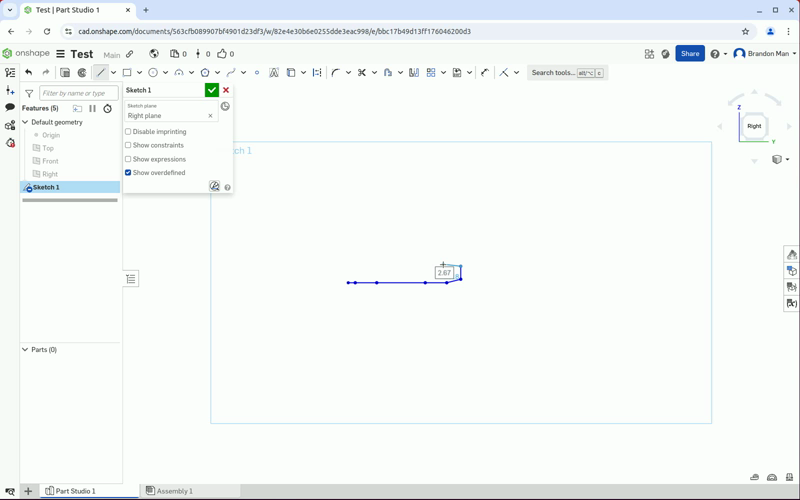
key_down(shift)
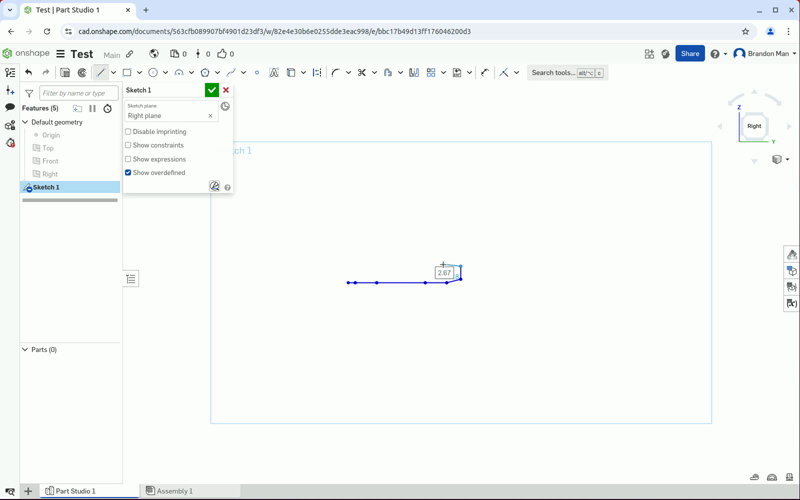
mouse_move(473, 264)
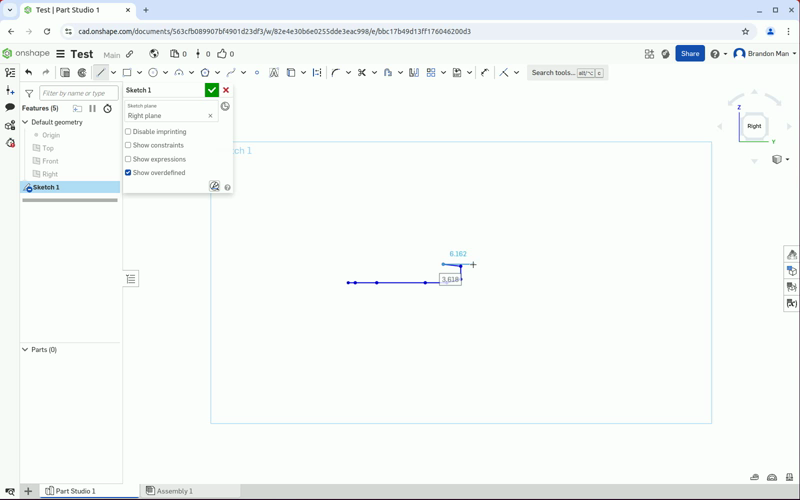
mouse_move(429, 256)
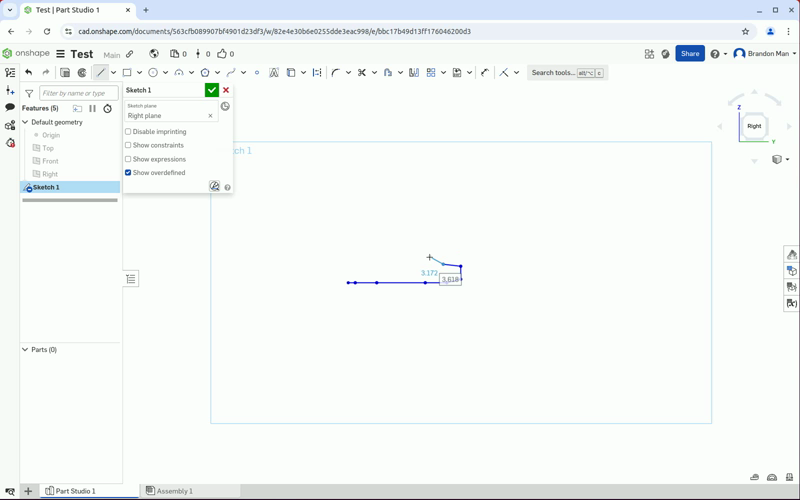
click(429, 256)
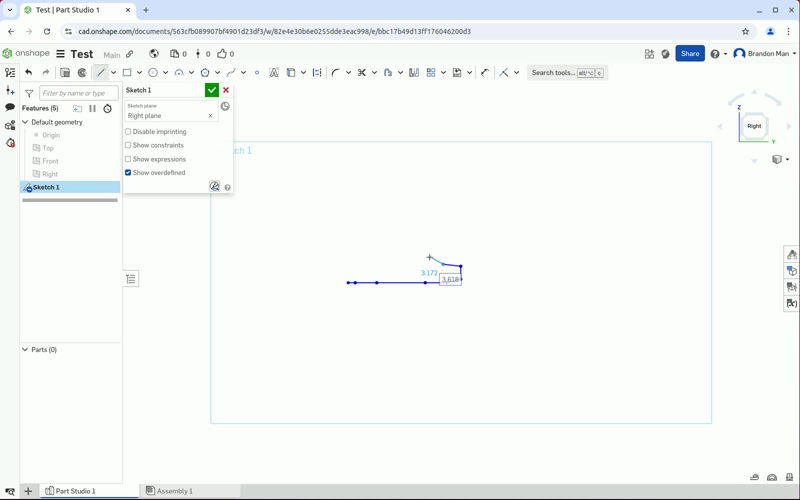
key_up(shift)
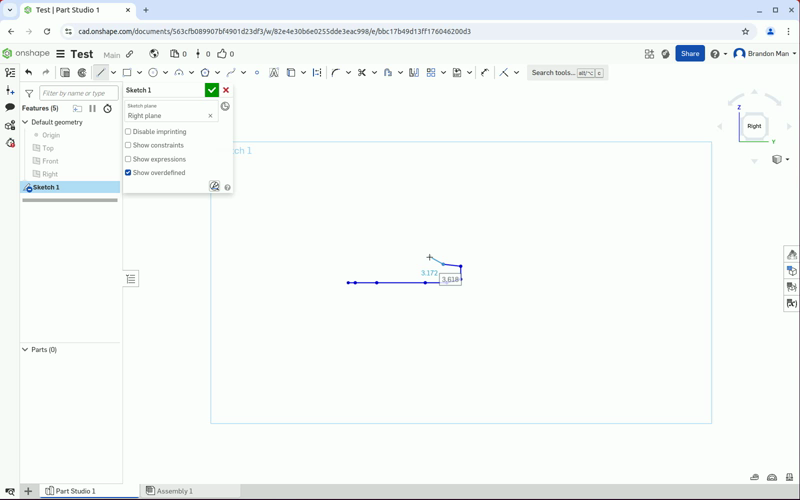
key_down(shift)
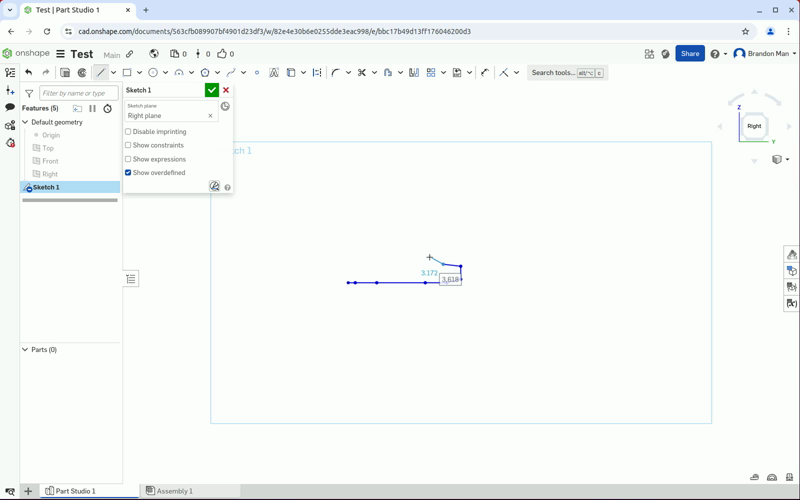
mouse_move(459, 256)
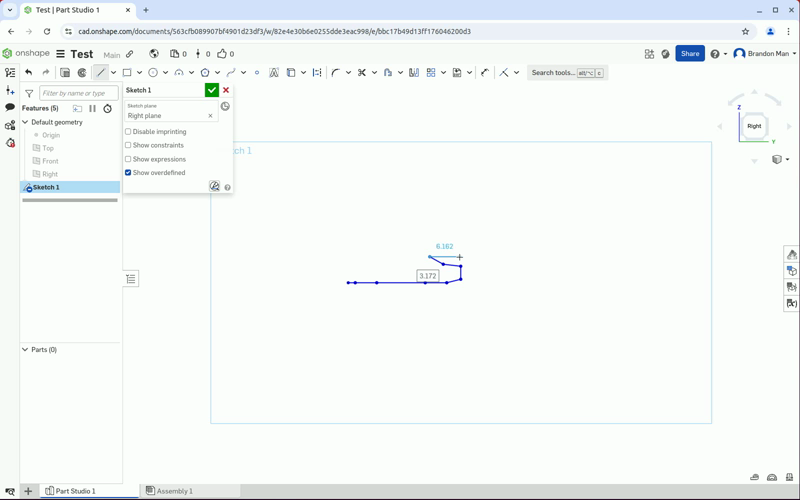
mouse_move(401, 256)
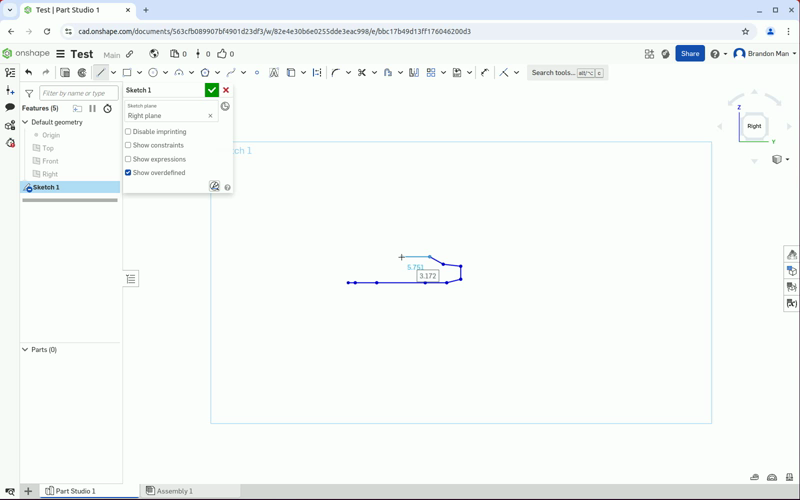
click(401, 256)
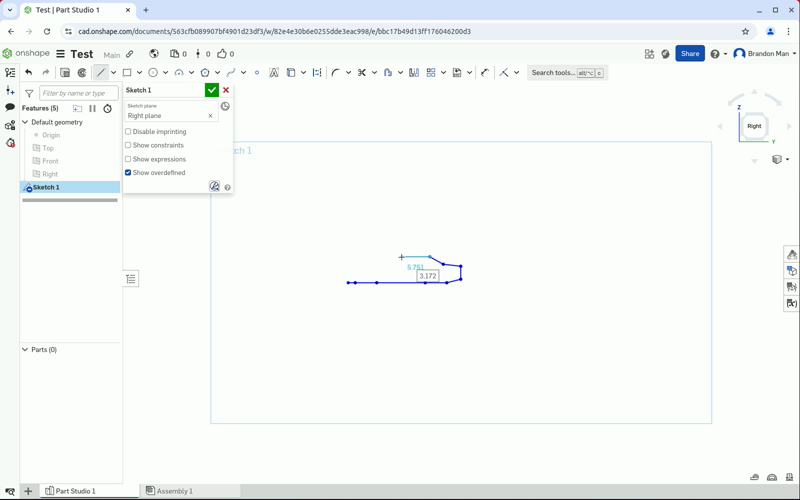
key_up(shift)
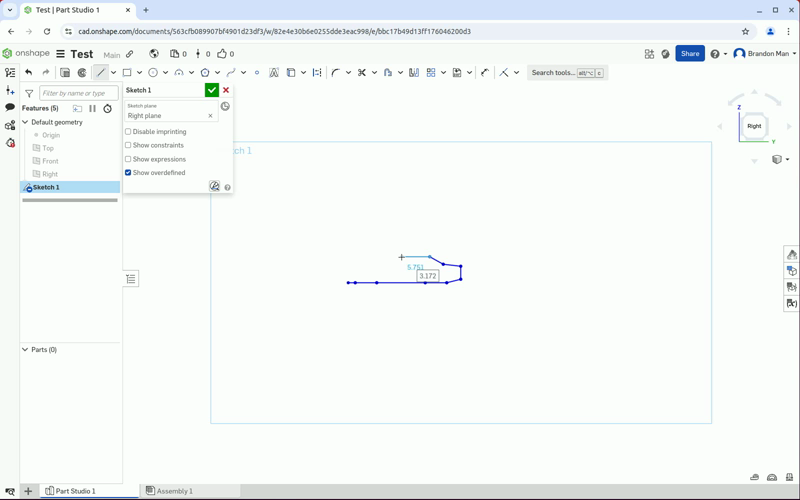
key_down(shift)
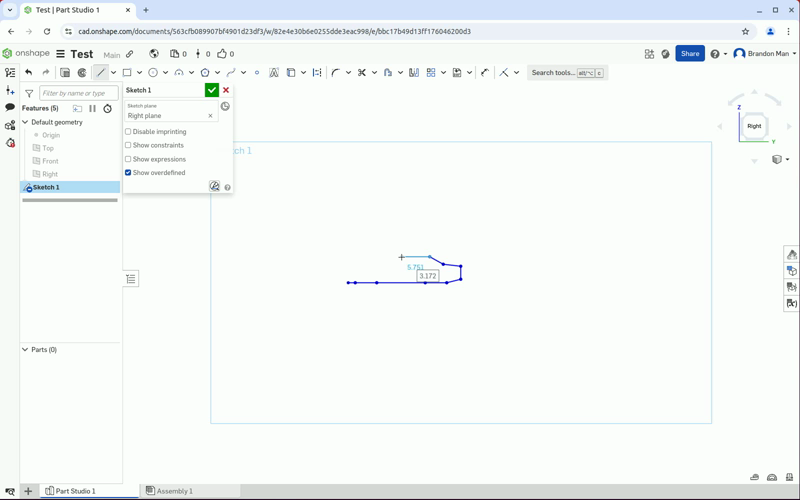
mouse_move(431, 256)
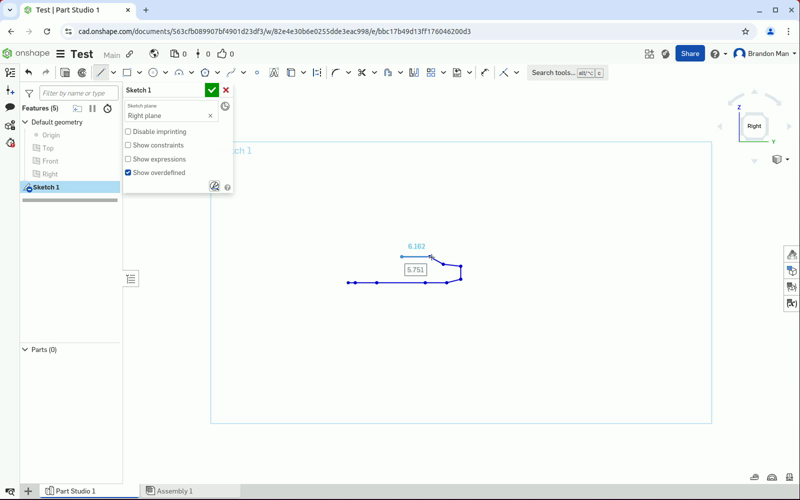
mouse_move(390, 266)
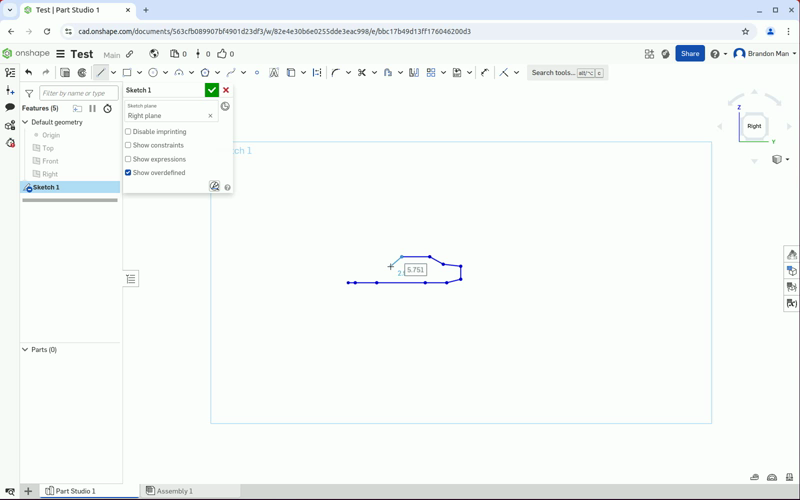
click(390, 266)
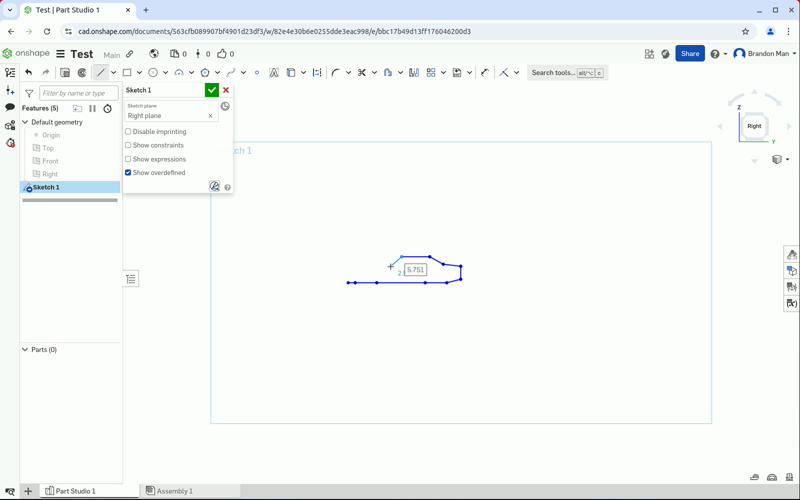
key_up(shift)
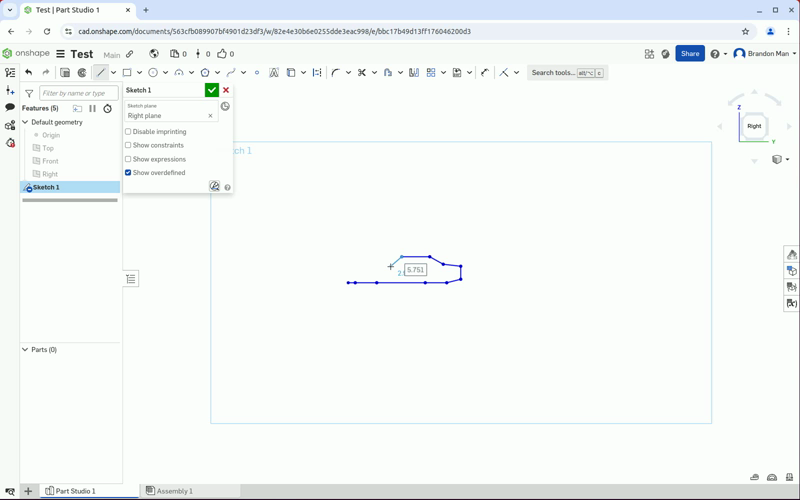
key_down(shift)
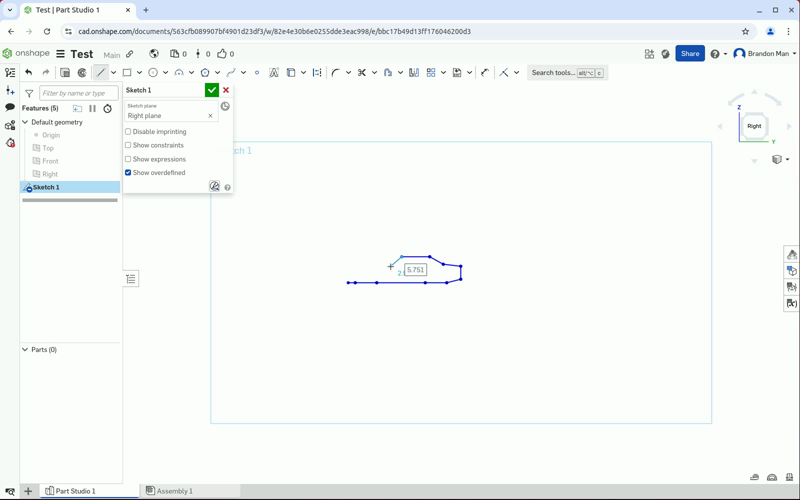
mouse_move(420, 266)
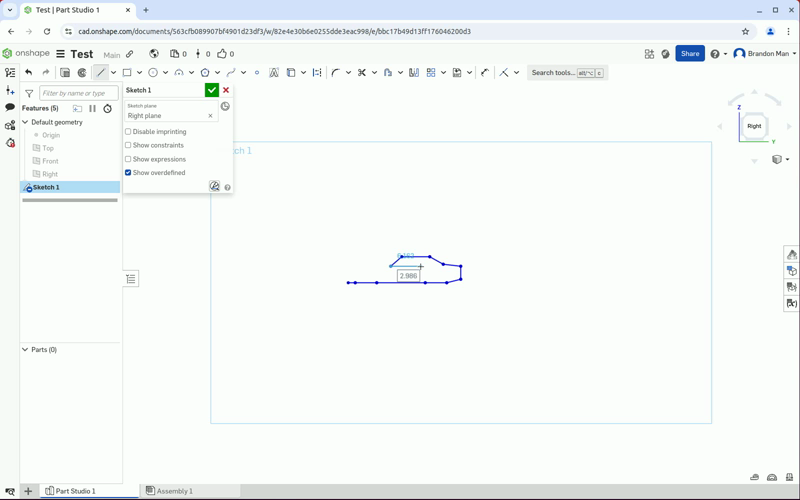
mouse_move(384, 266)
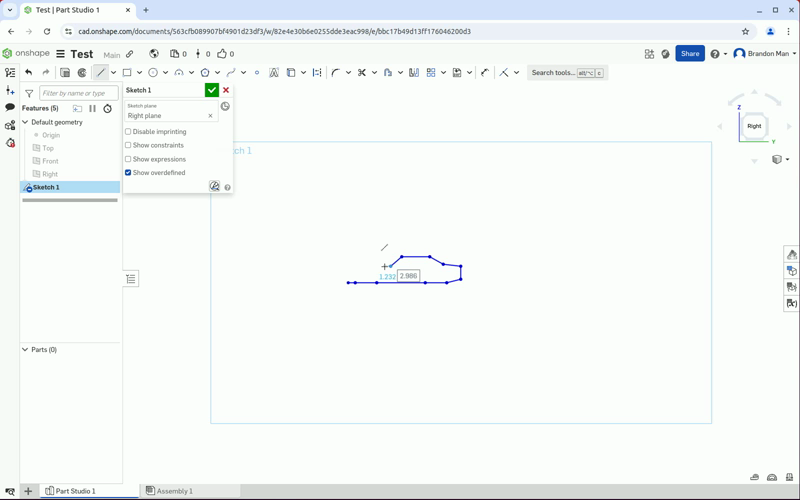
scroll(6)
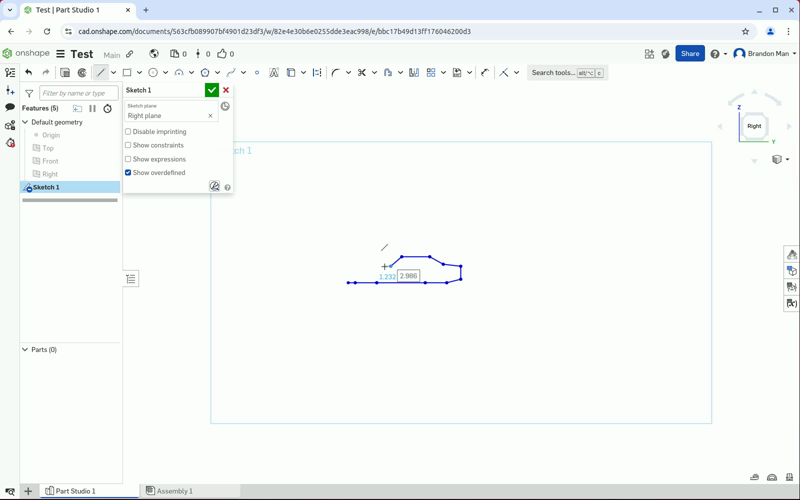
scroll(6)
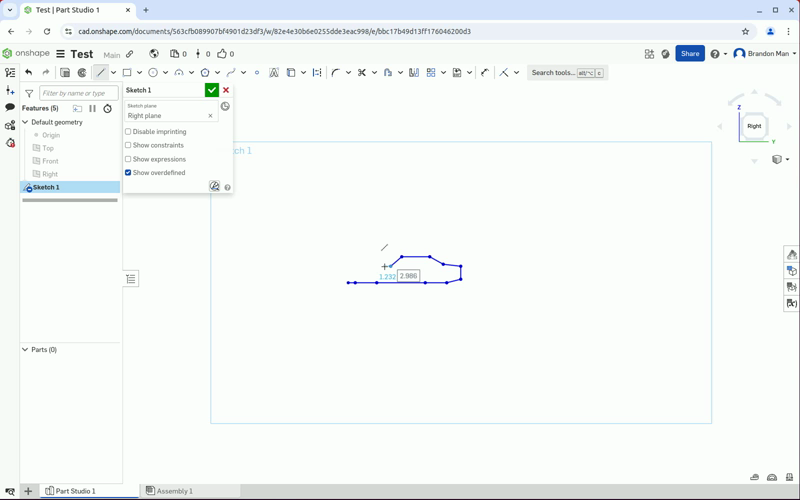
scroll(6)
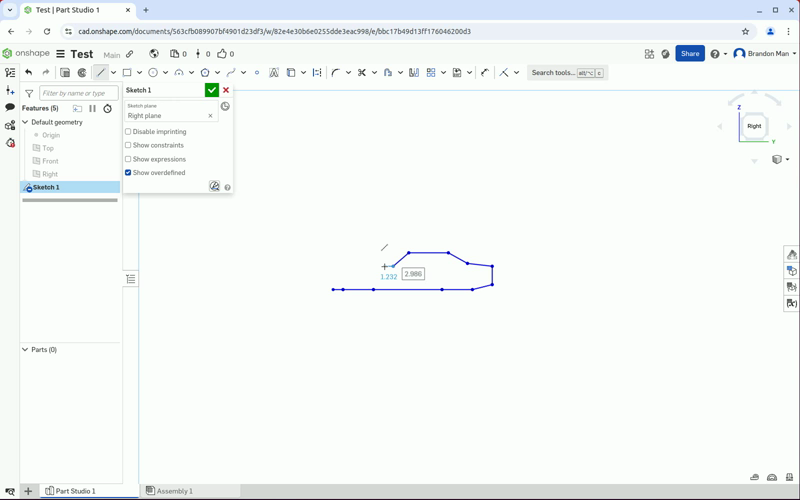
scroll(6)
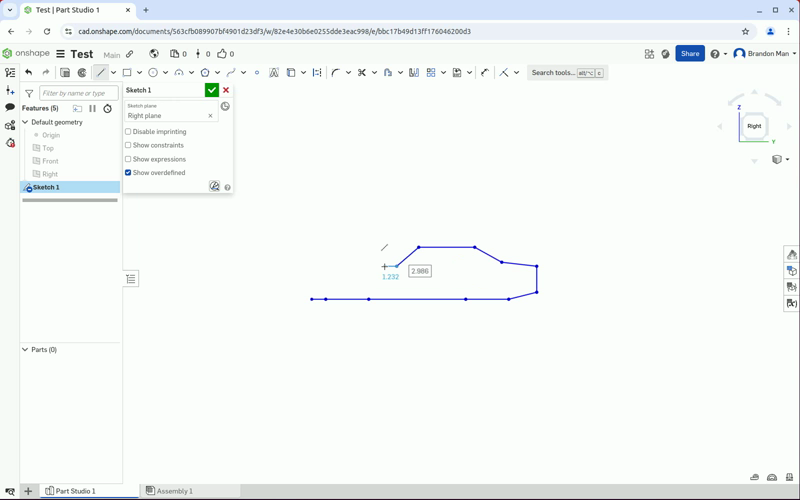
scroll(6)
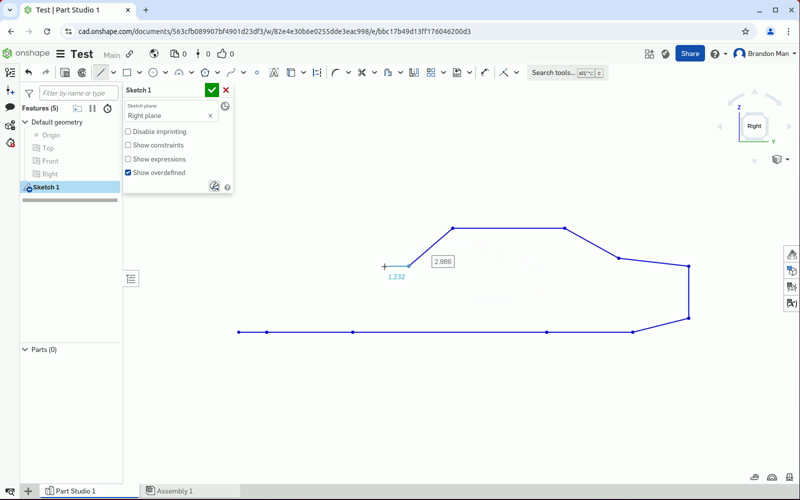
scroll(6)
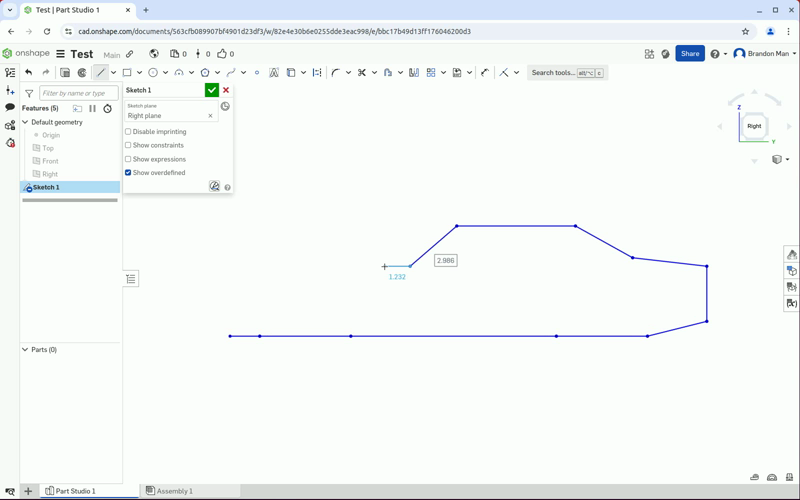
scroll(6)
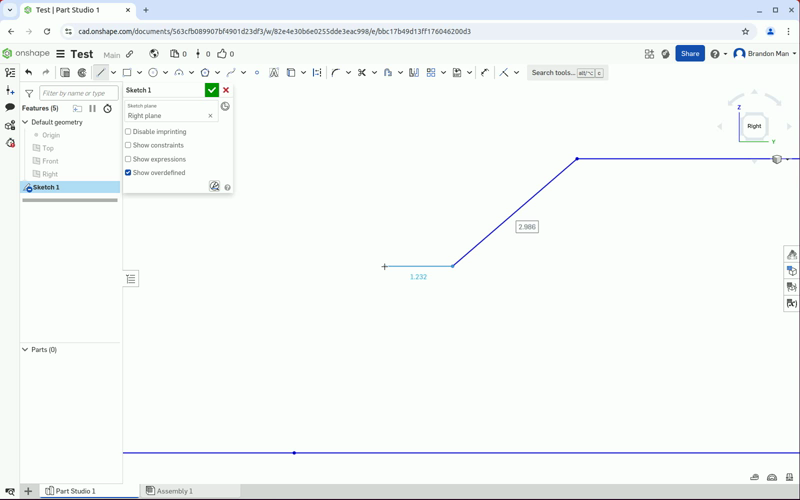
click(384, 266)
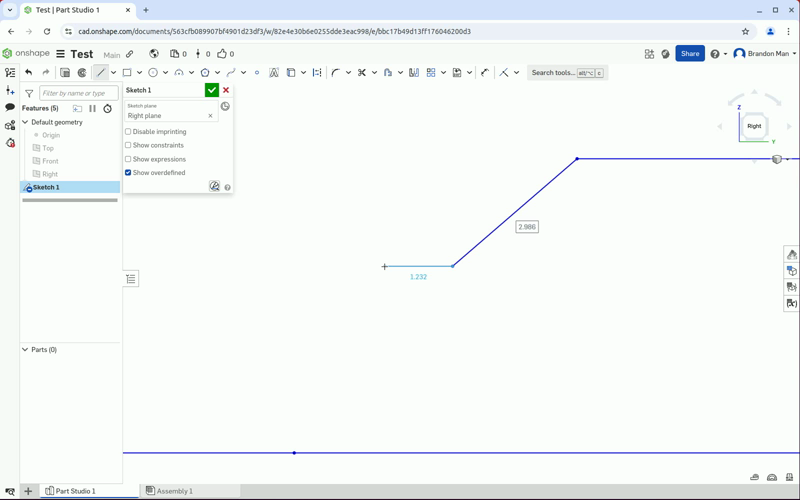
scroll(-6)
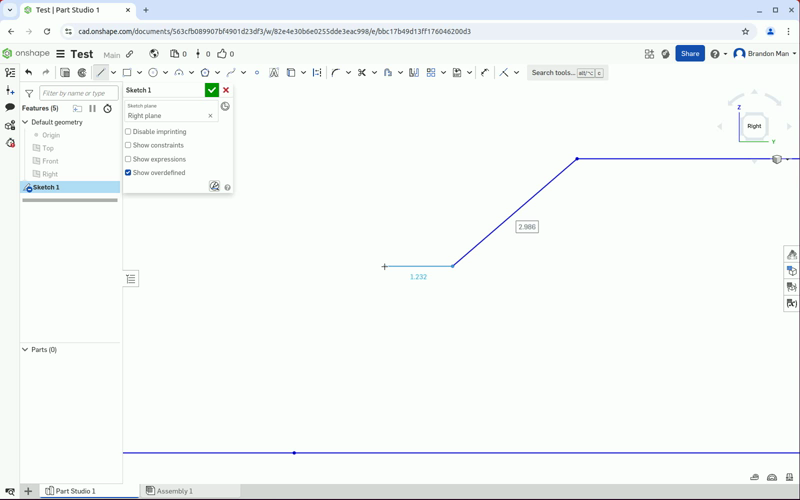
scroll(-6)
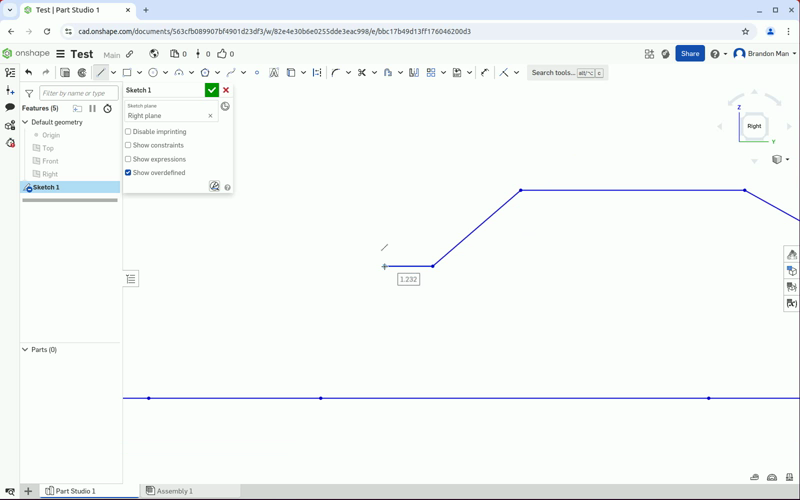
scroll(-6)
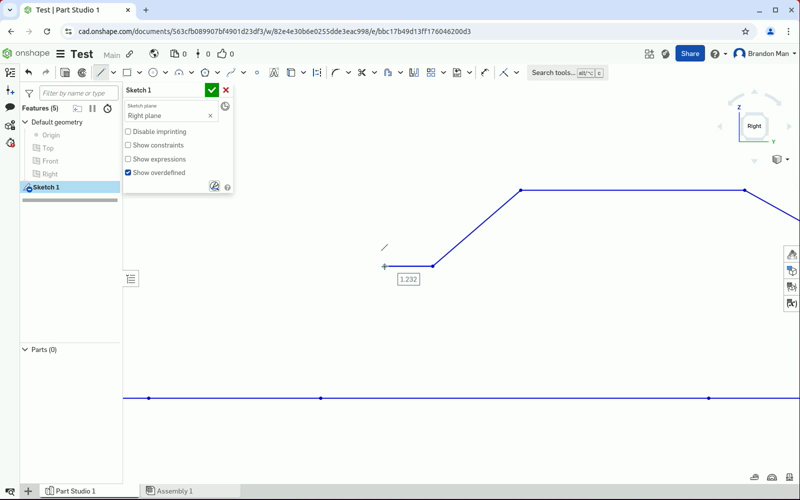
scroll(-6)
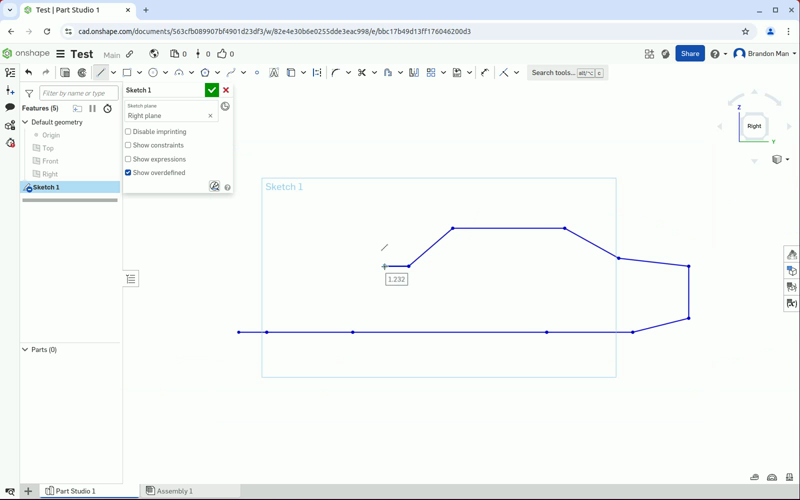
scroll(-6)
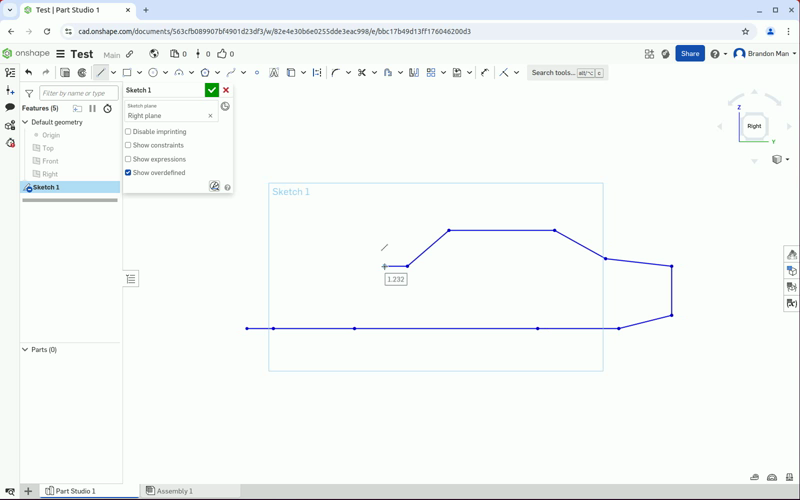
scroll(-6)
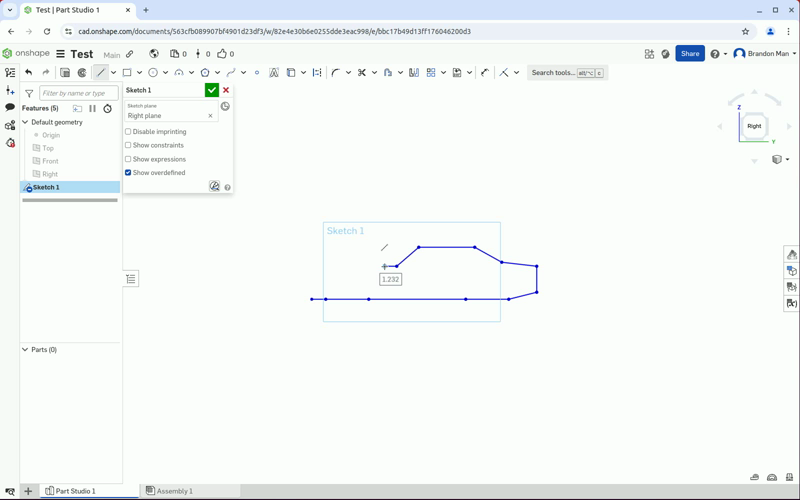
scroll(-6)
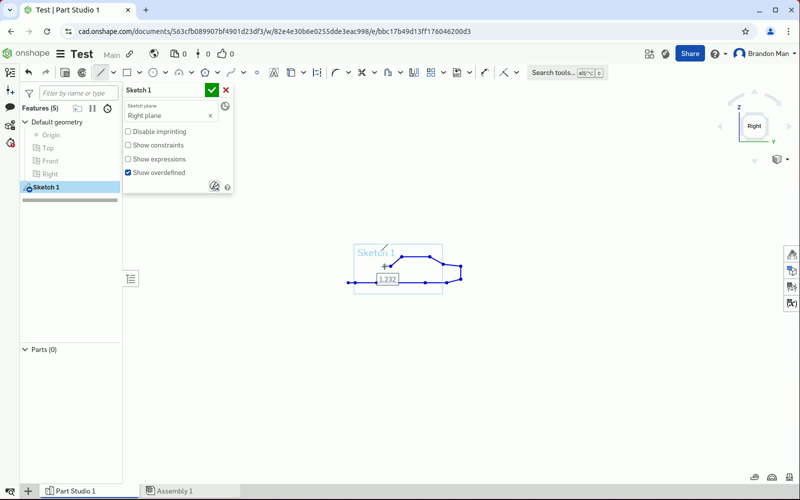
key_up(shift)
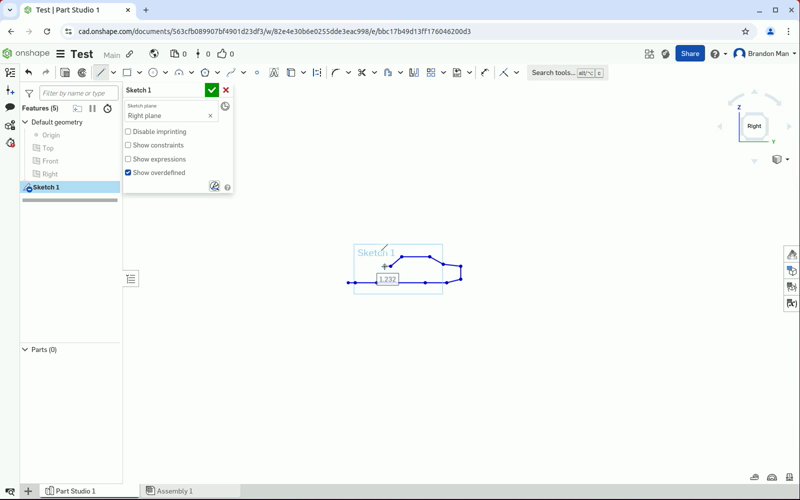
key_down(shift)
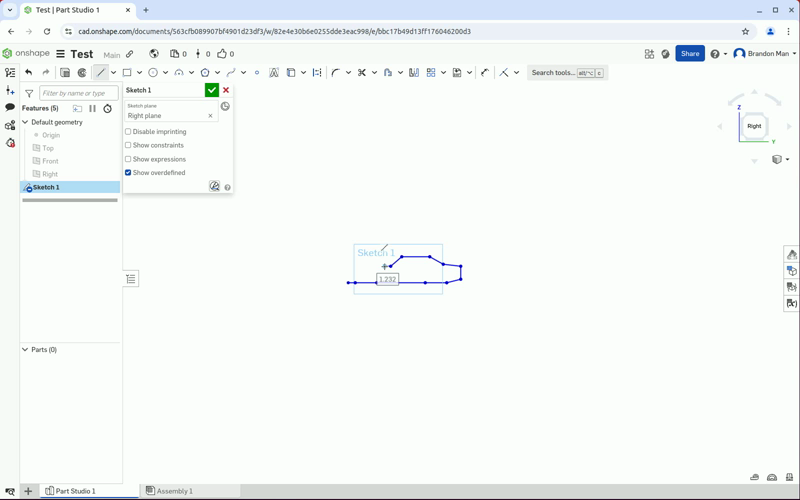
mouse_move(414, 266)
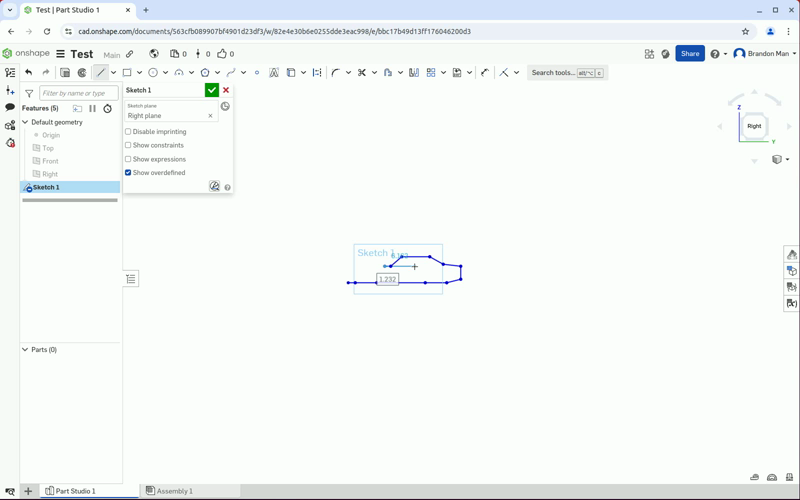
mouse_move(348, 266)
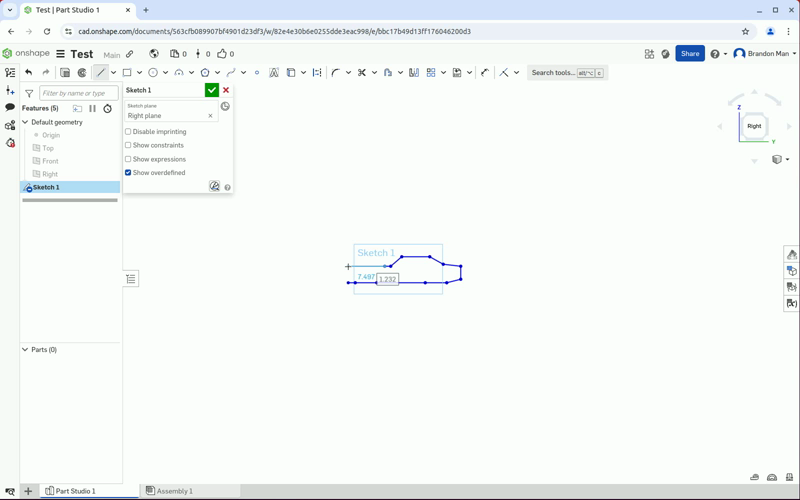
click(348, 266)
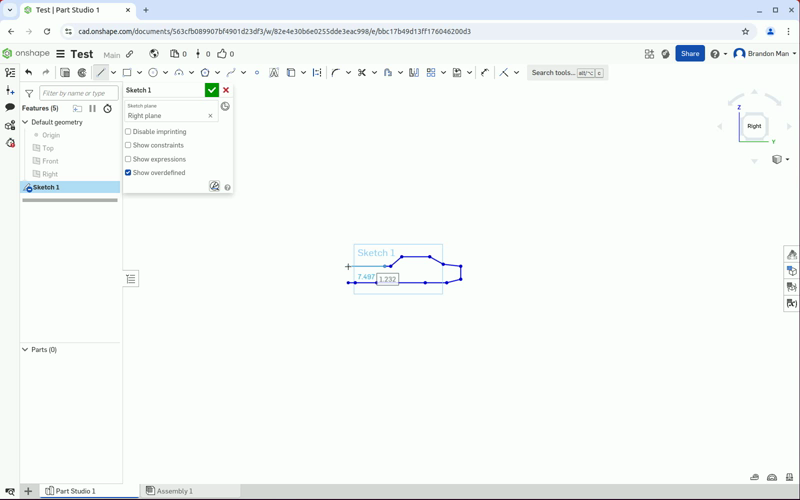
key_up(shift)
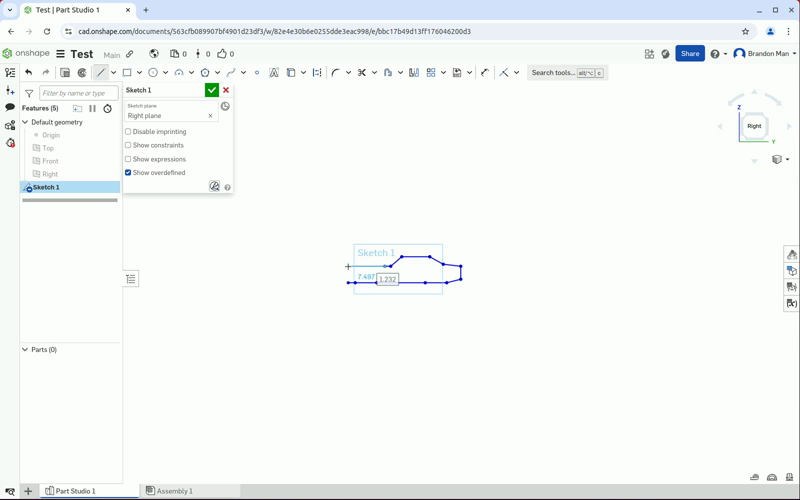
mouse_move(378, 266)
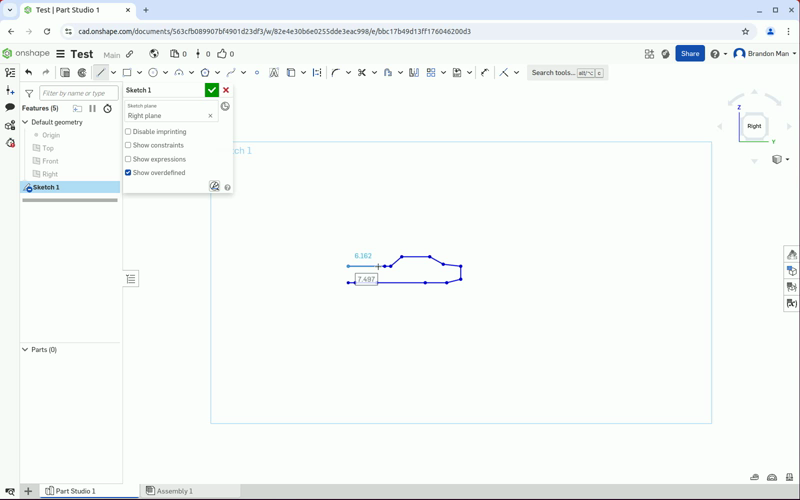
key_down(shift)
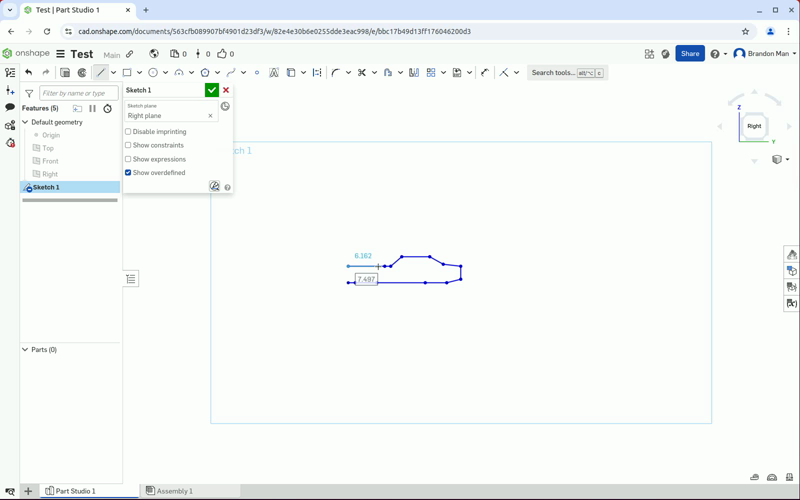
mouse_move(348, 282)
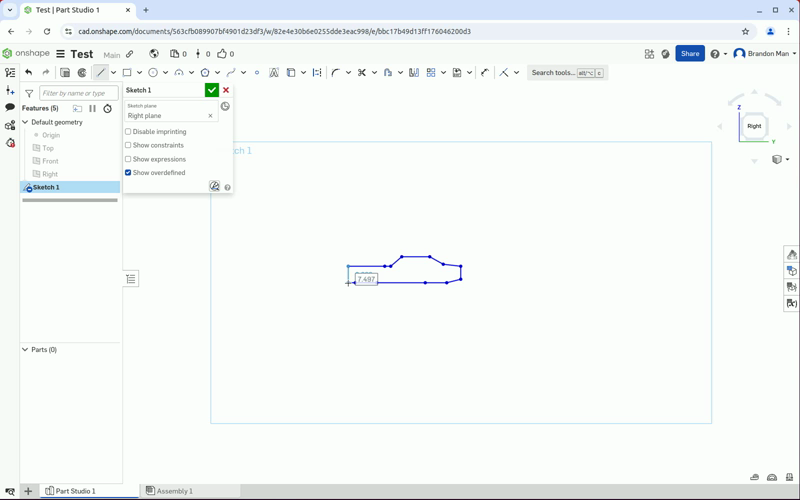
key_up(shift)
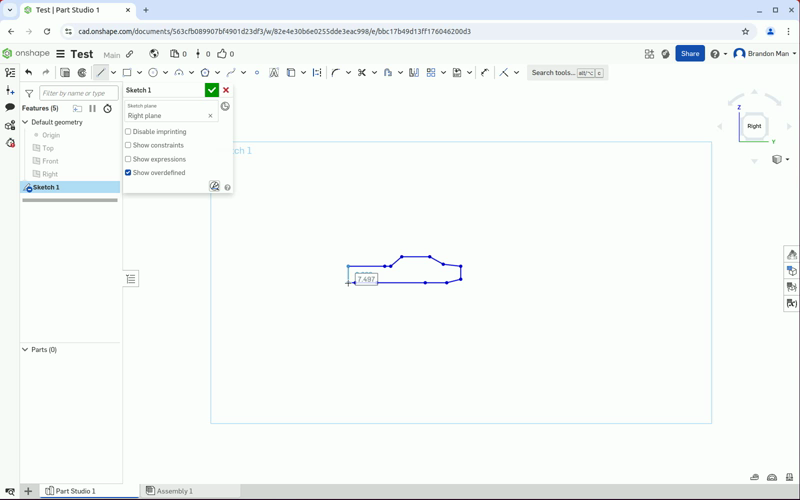
click(348, 282)
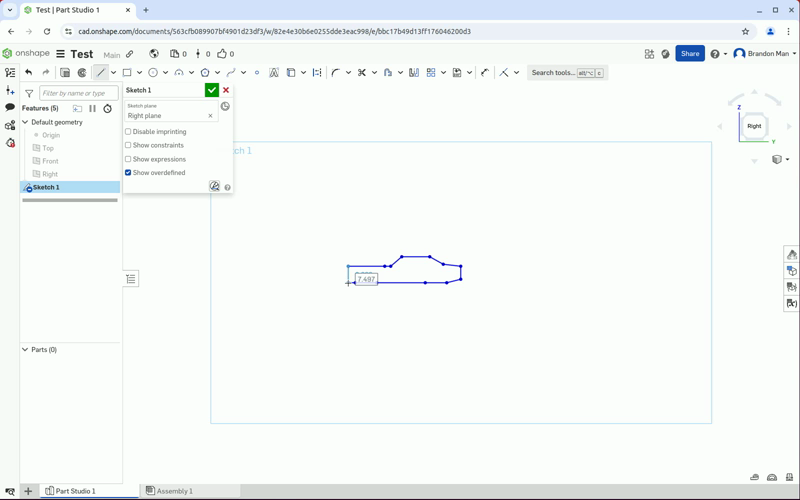
key(esc)
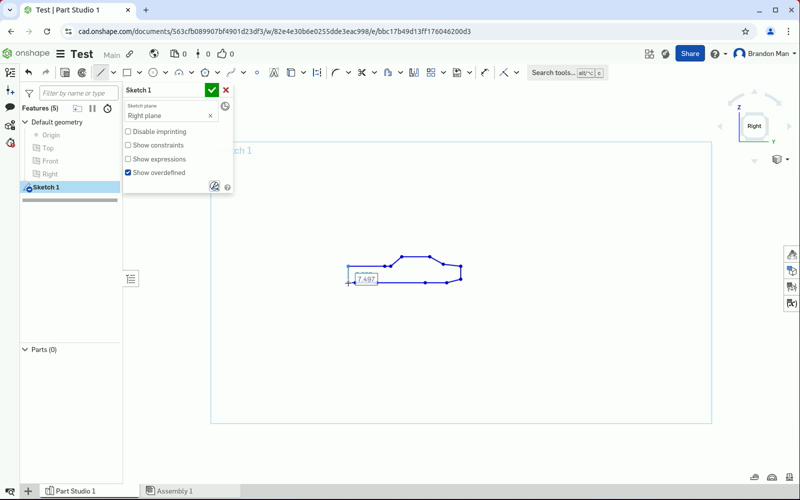
mouse_move(385, 274)
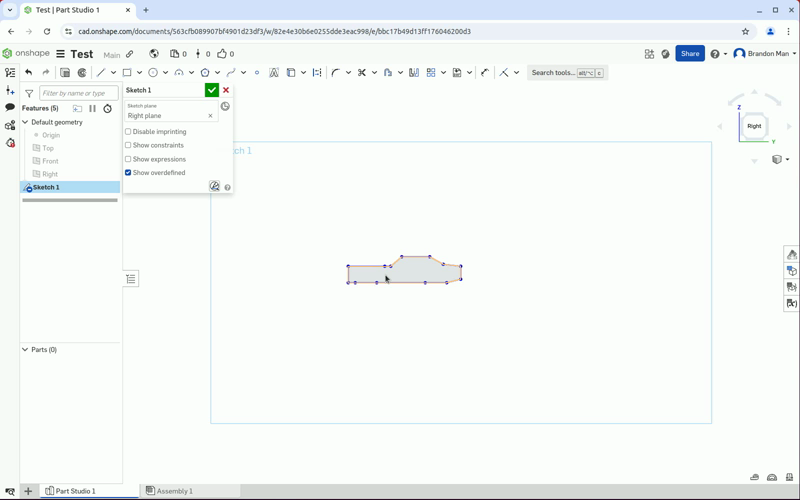
click(385, 274)
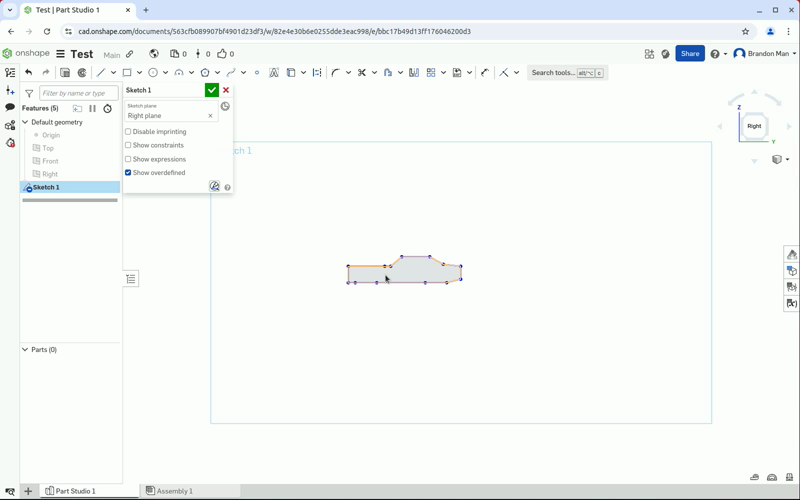
mouse_move(73, 352)
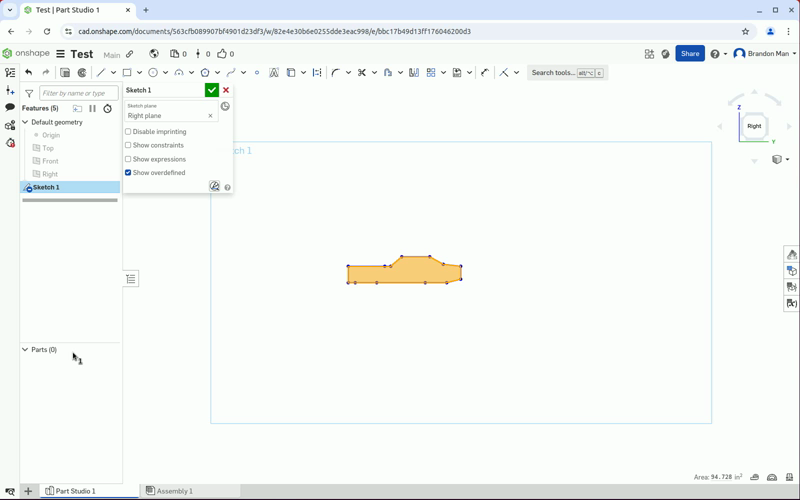
key(shift+y)
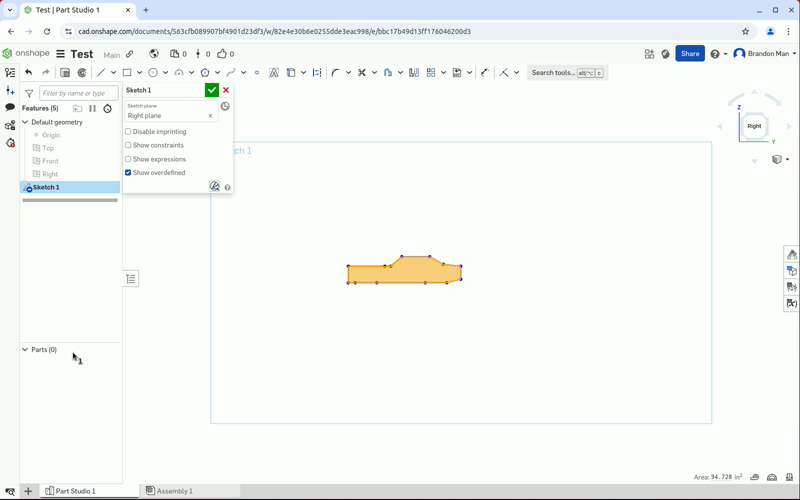
key(shift+e)
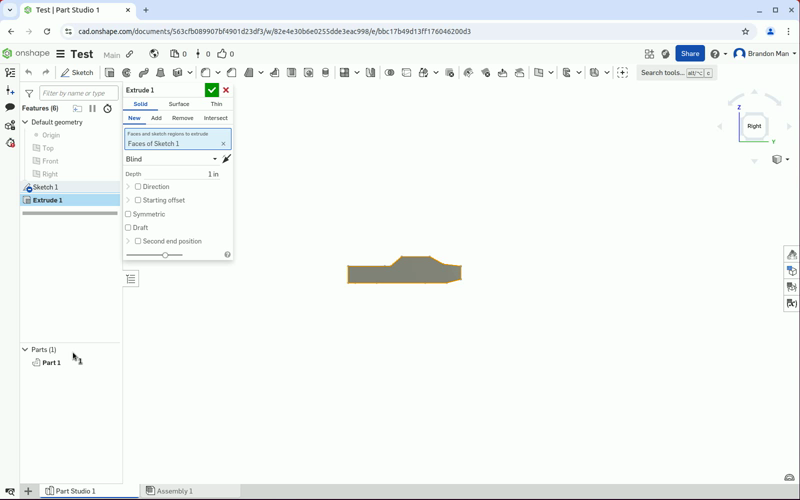
mouse_move(143, 106)
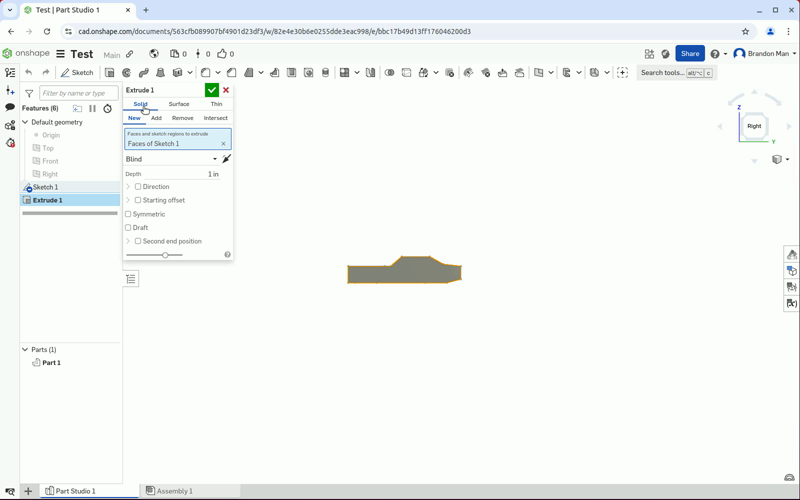
click(143, 106)
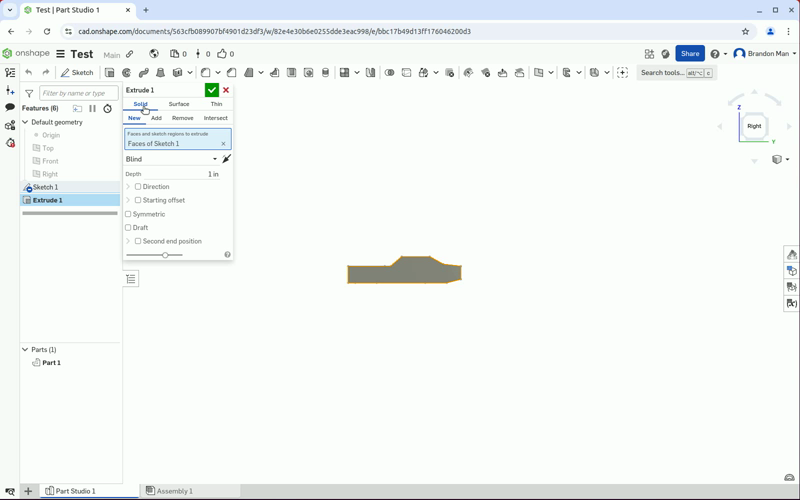
mouse_move(137, 120)
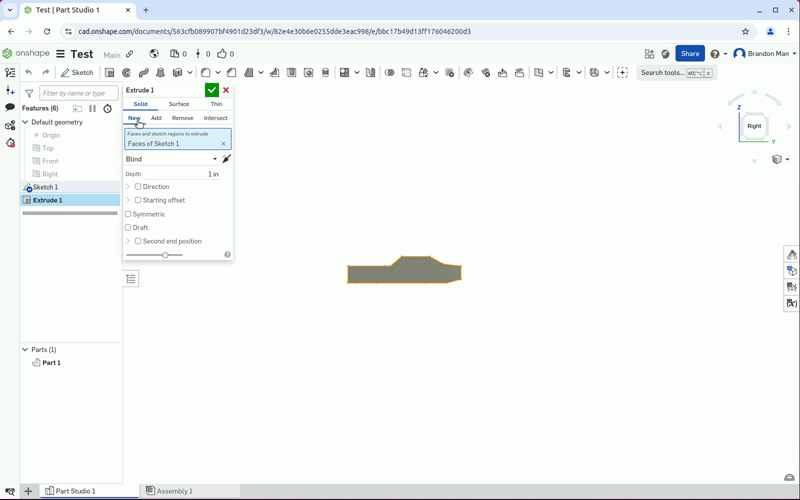
click(137, 120)
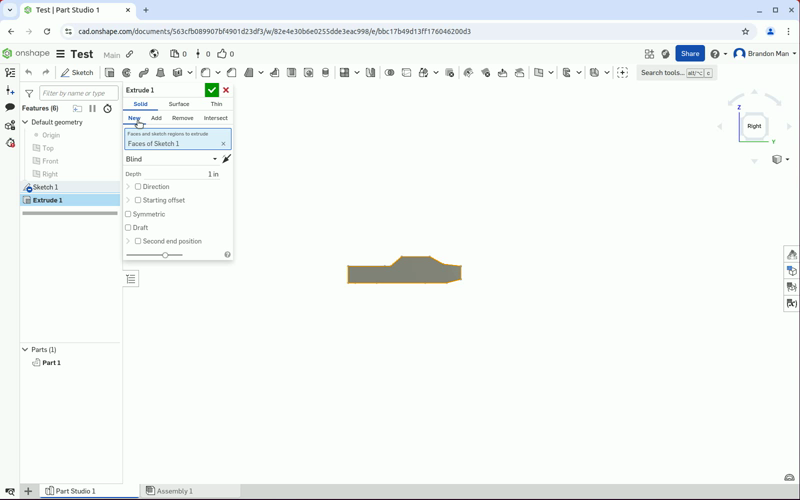
key(tab, 4)
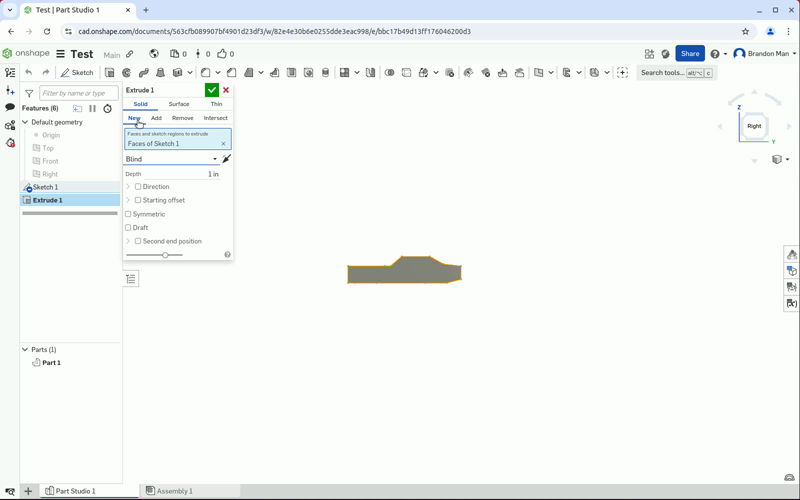
text(8.184)
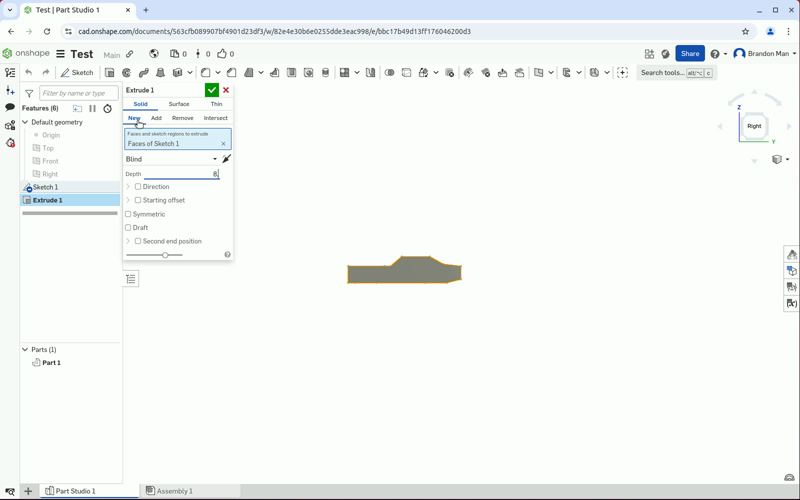
key(enter)
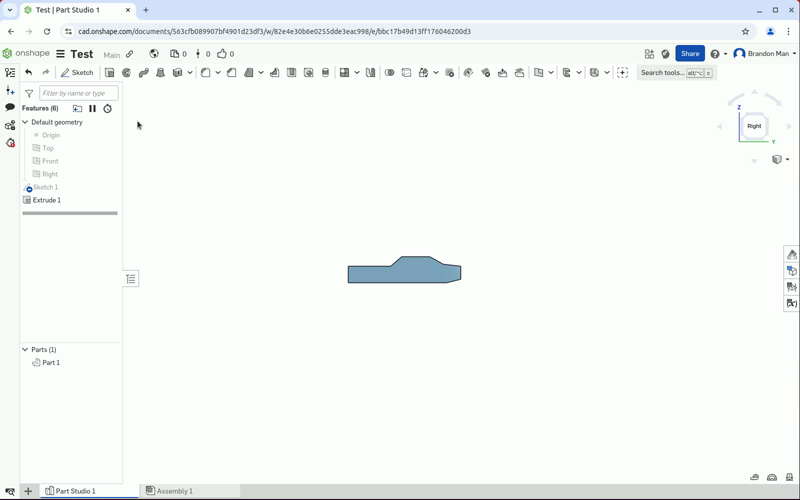
key(shift+h)
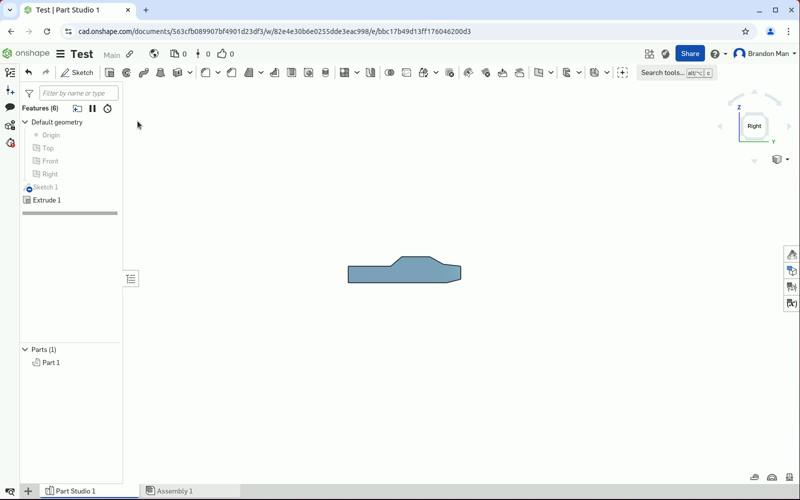
key(shift+h)
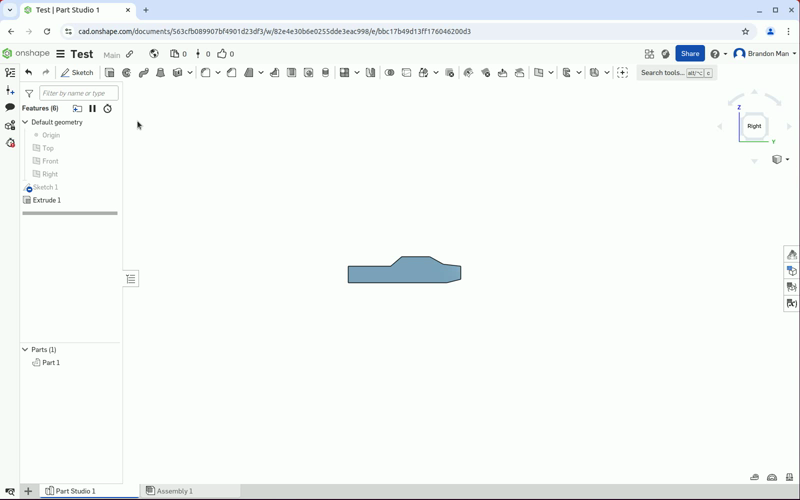
mouse_move(73, 189)
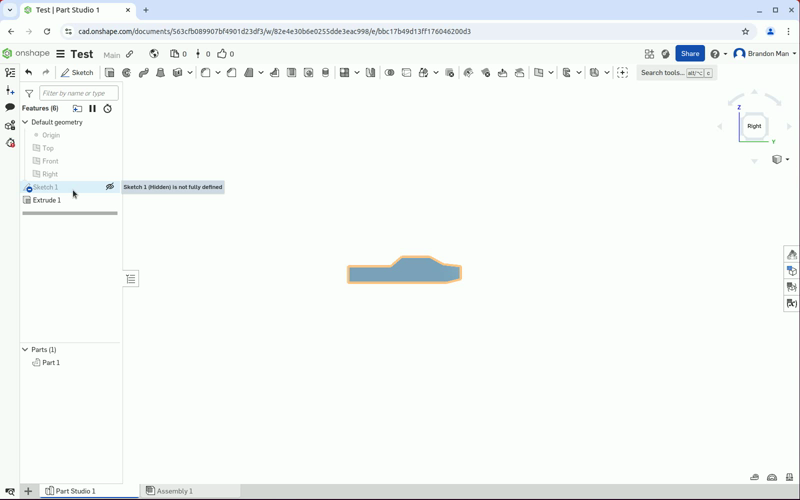
click(73, 189)
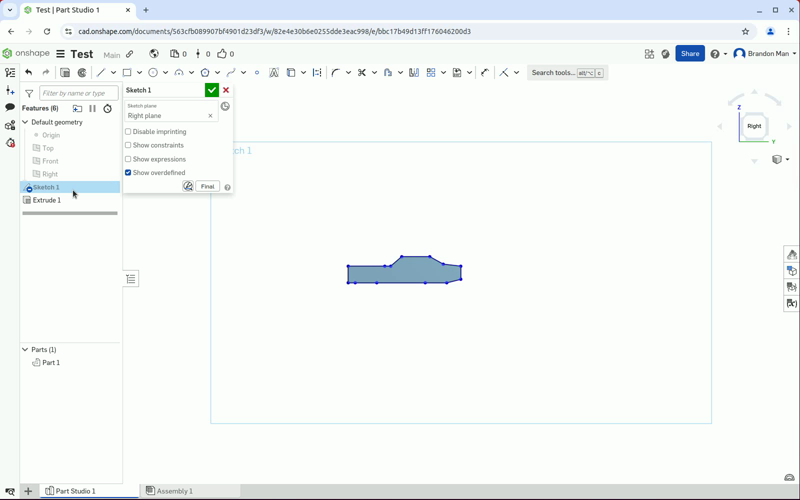
mouse_move(229, 92)
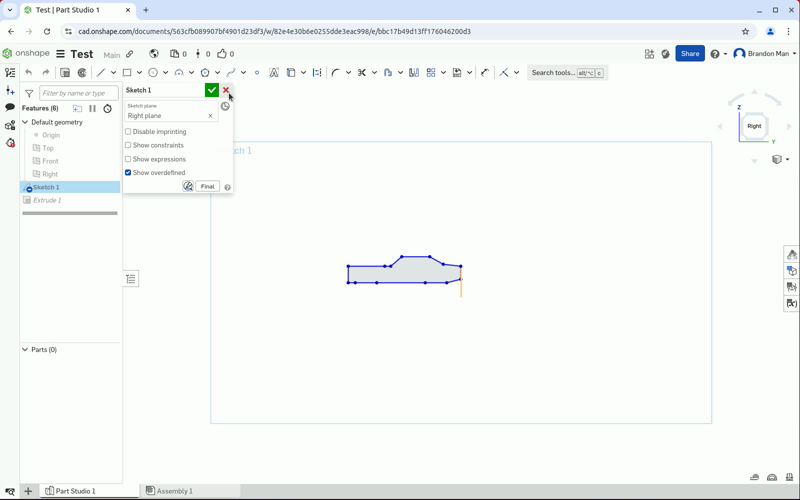
click(229, 92)
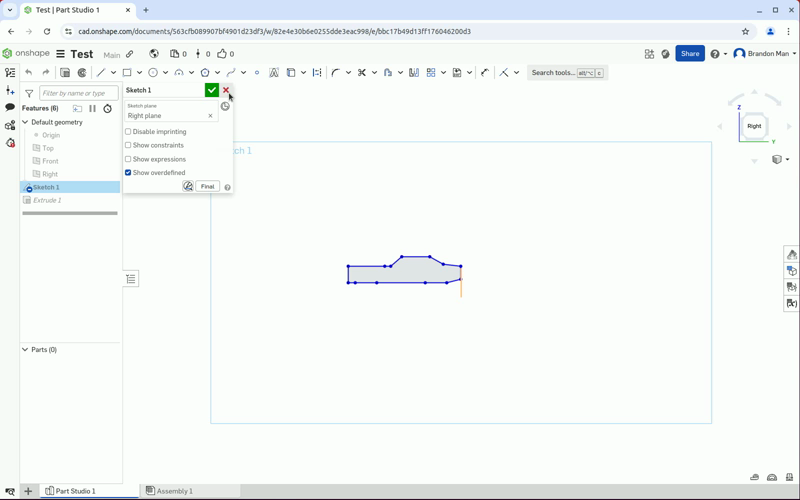
key(shift+s)
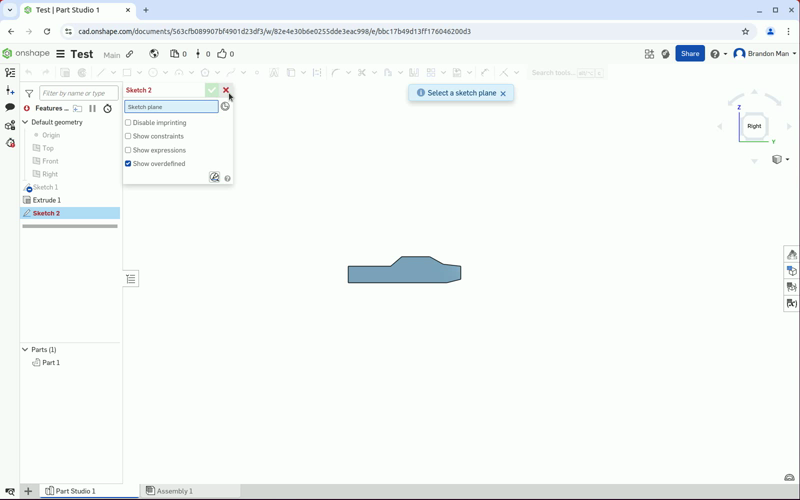
mouse_move(73, 176)
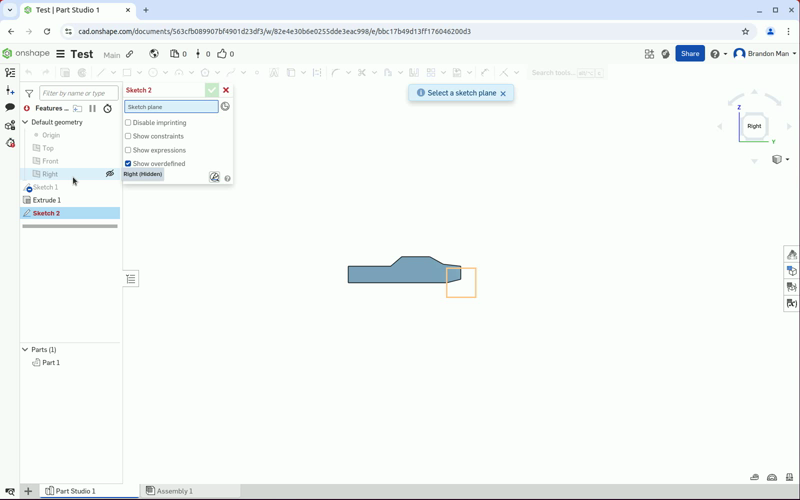
click(73, 176)
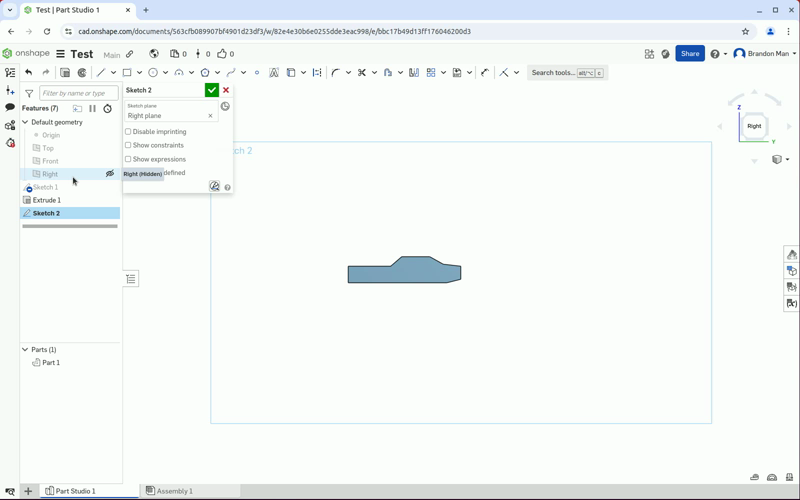
mouse_move(73, 352)
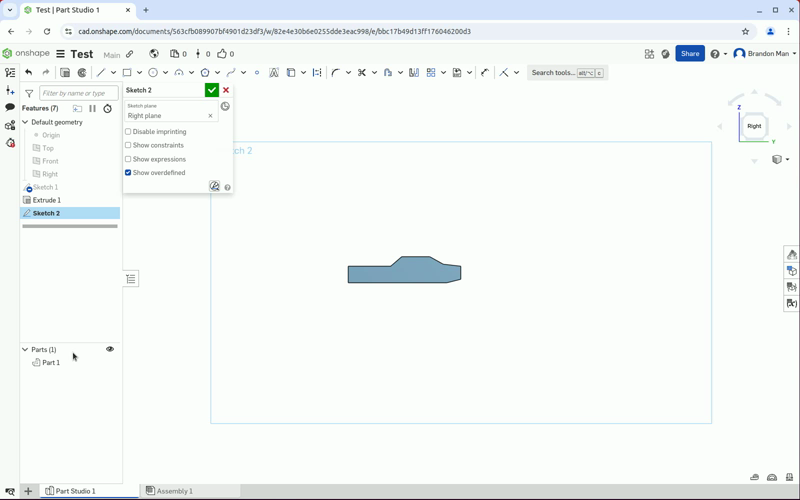
key(y)
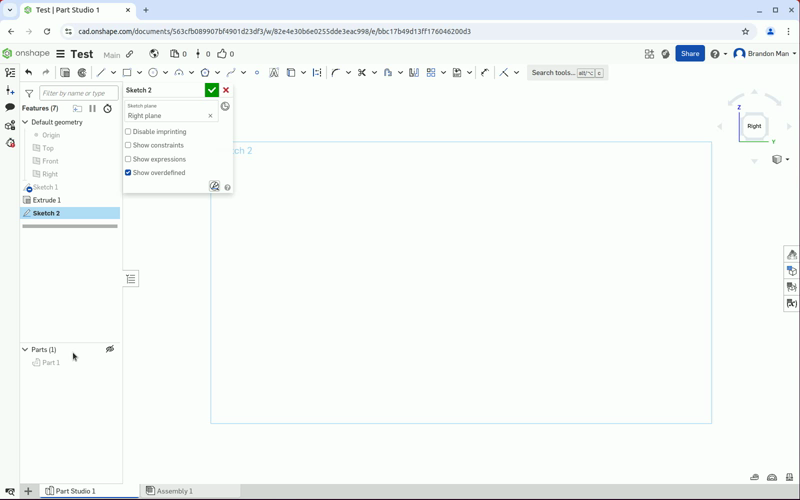
key(l)
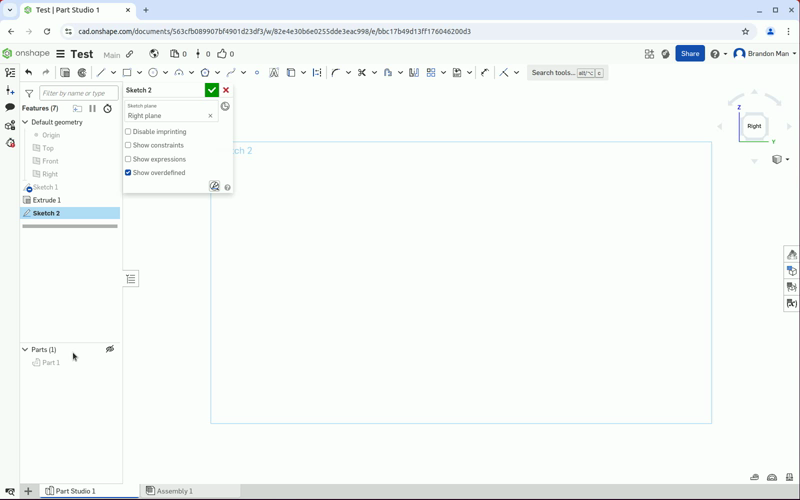
key_down(shift)
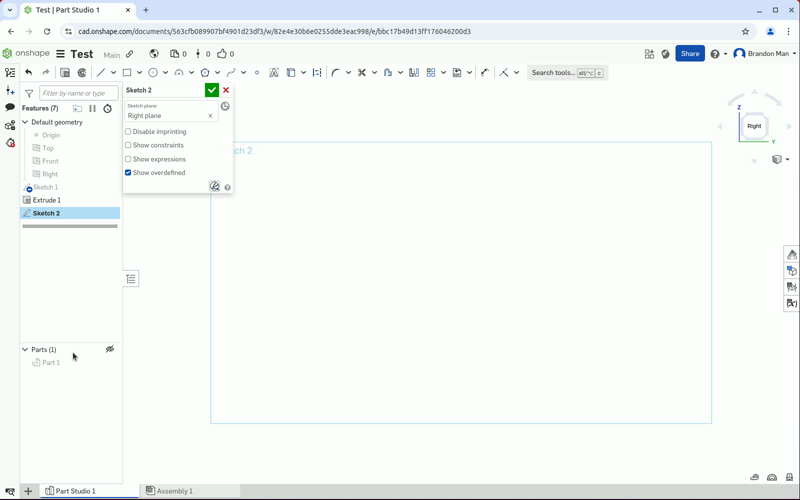
mouse_move(384, 266)
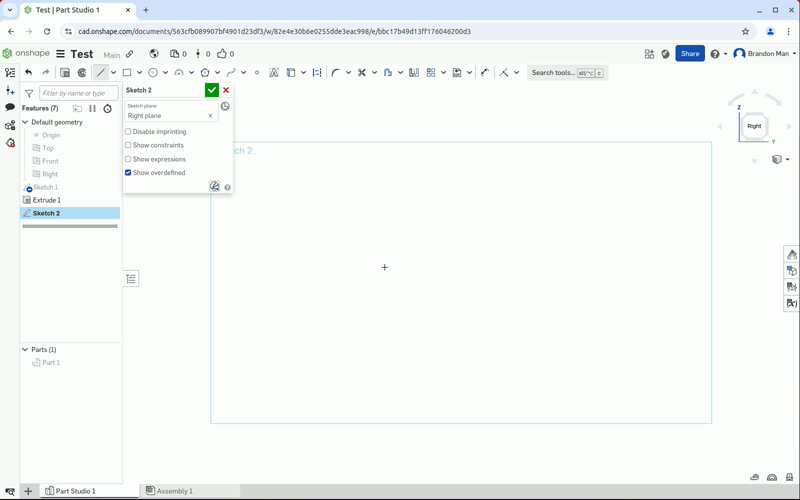
click(384, 266)
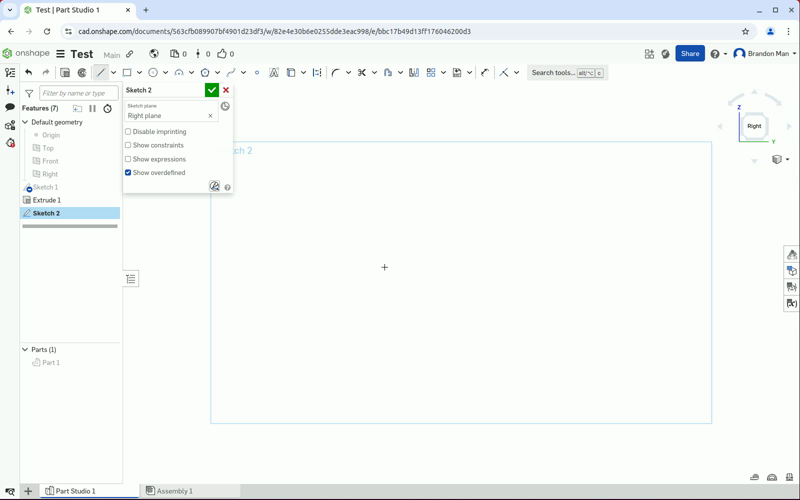
key_up(shift)
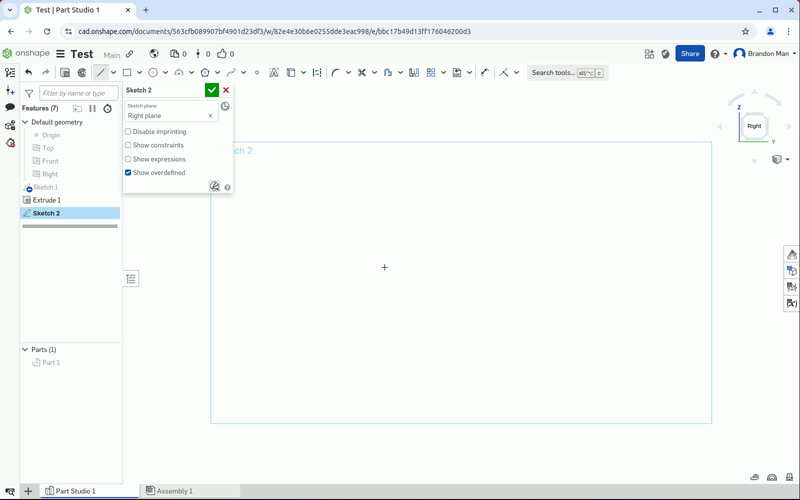
key_down(shift)
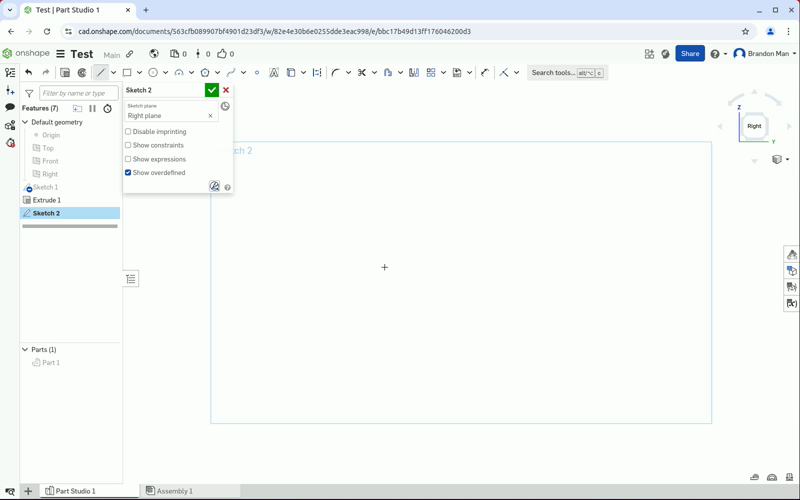
mouse_move(414, 266)
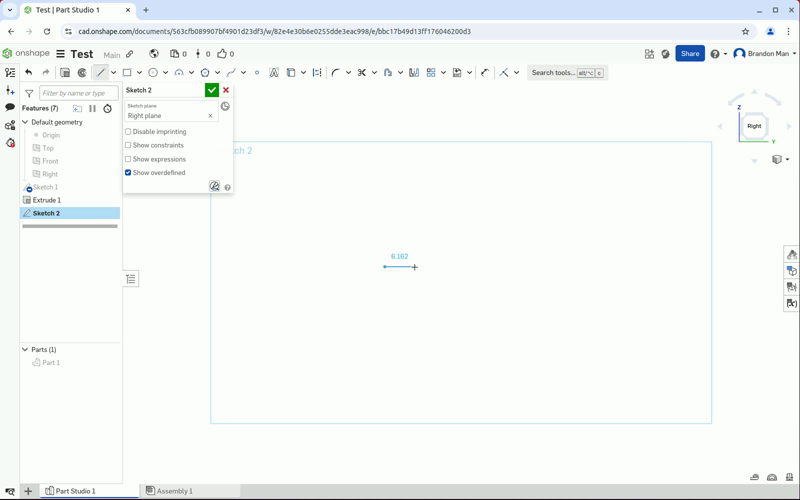
mouse_move(391, 266)
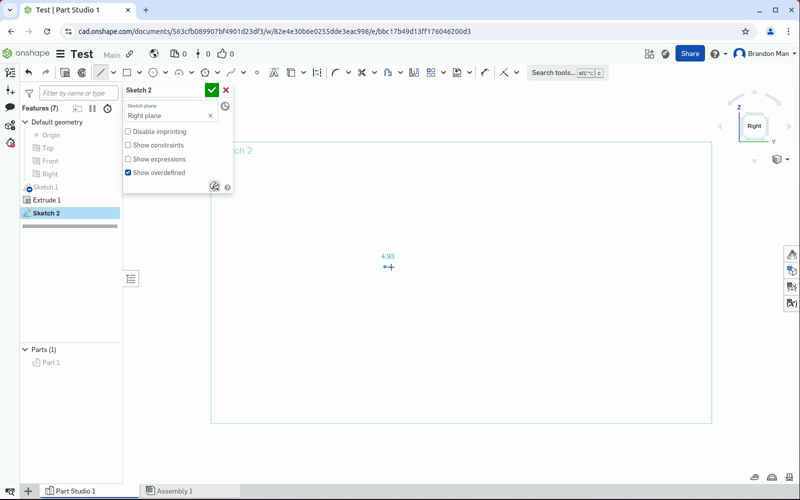
scroll(6)
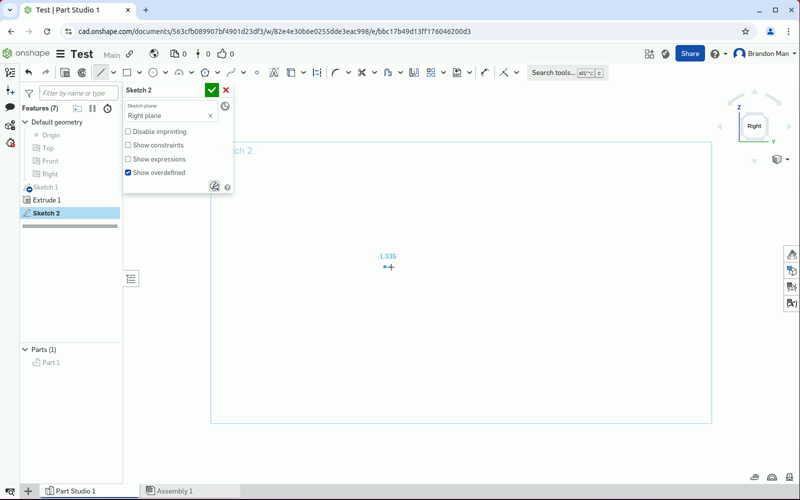
scroll(6)
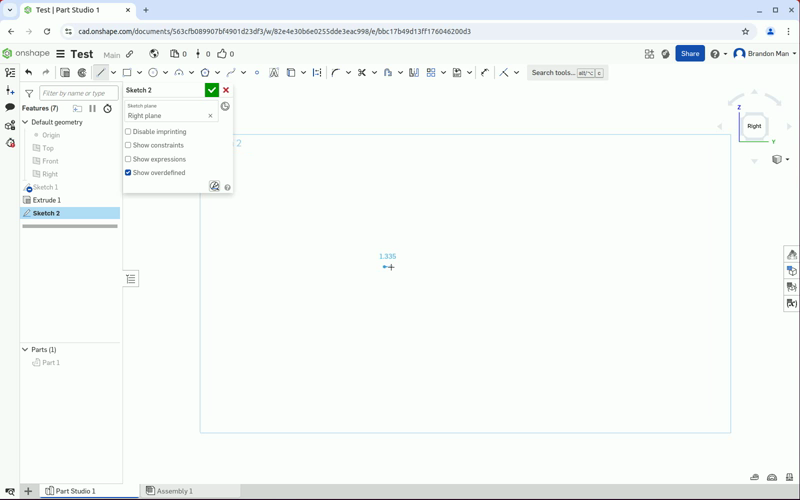
scroll(6)
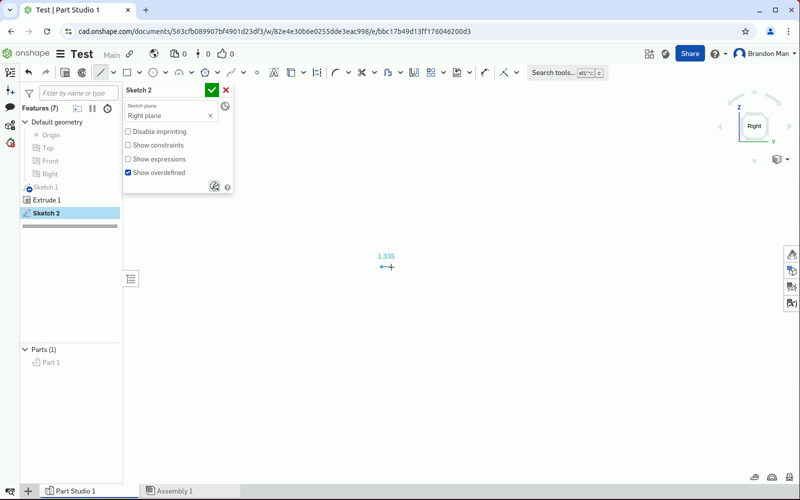
scroll(6)
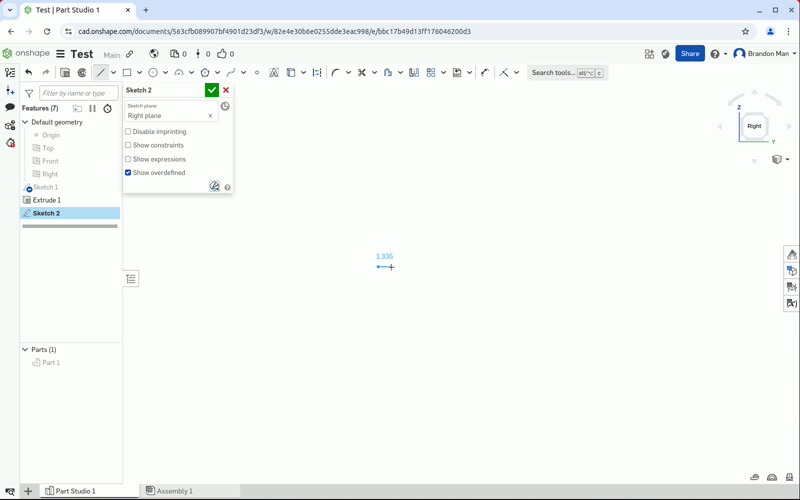
scroll(6)
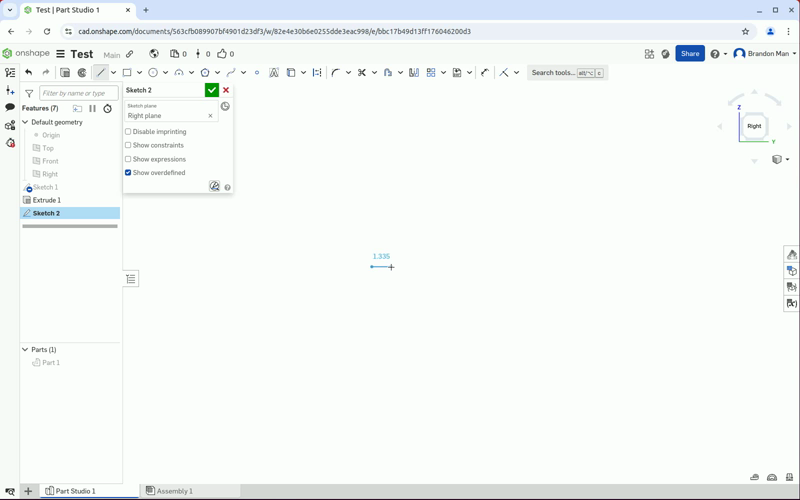
scroll(6)
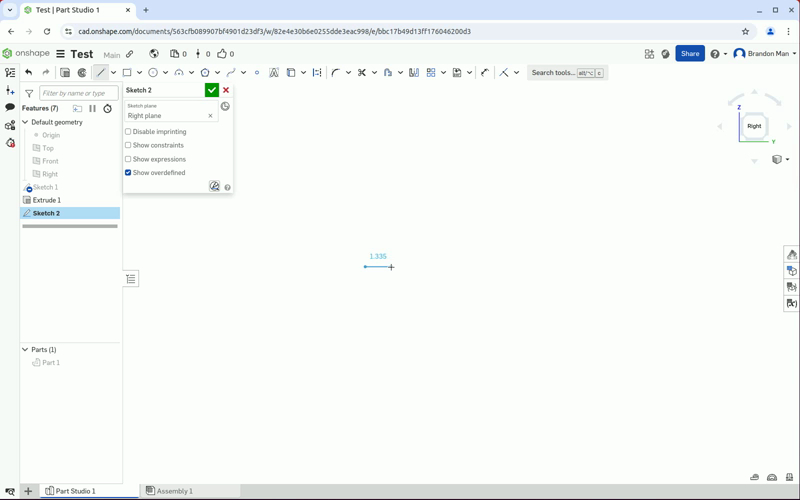
scroll(6)
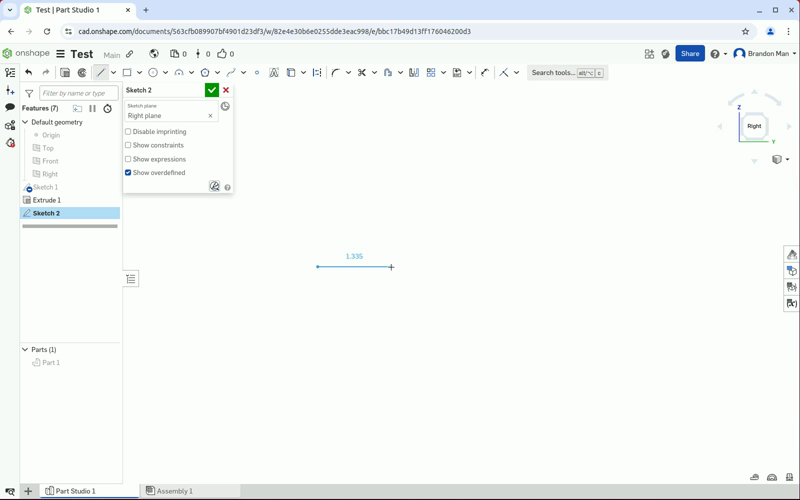
click(391, 266)
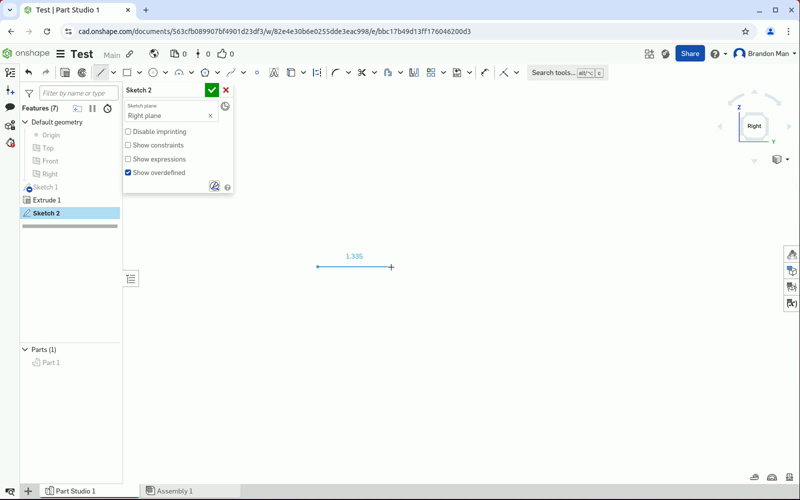
scroll(-6)
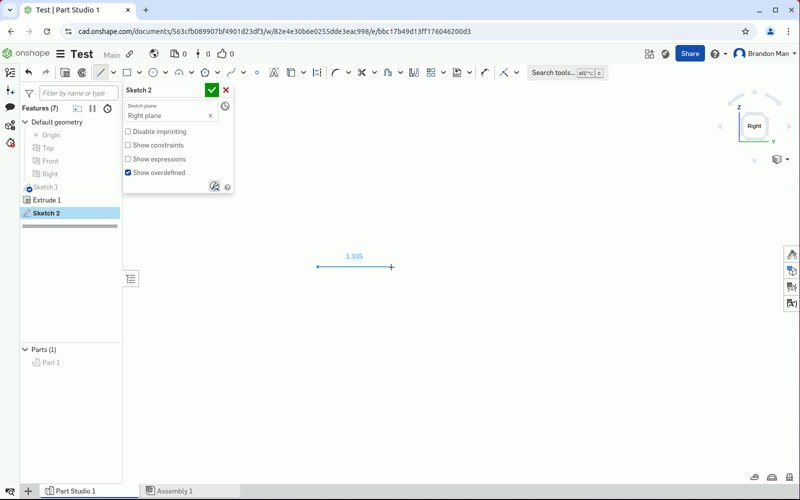
scroll(-6)
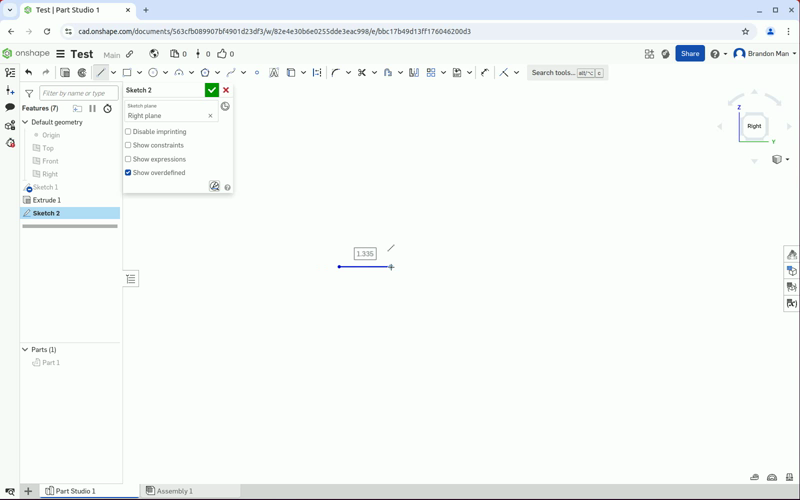
scroll(-6)
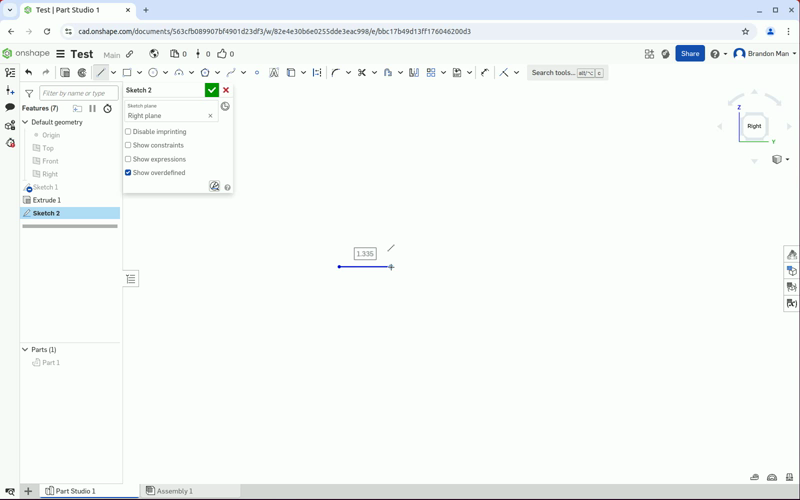
scroll(-6)
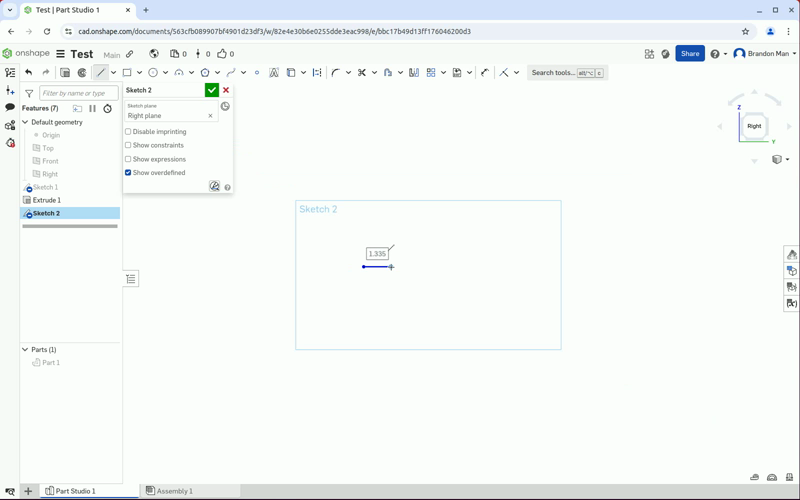
scroll(-6)
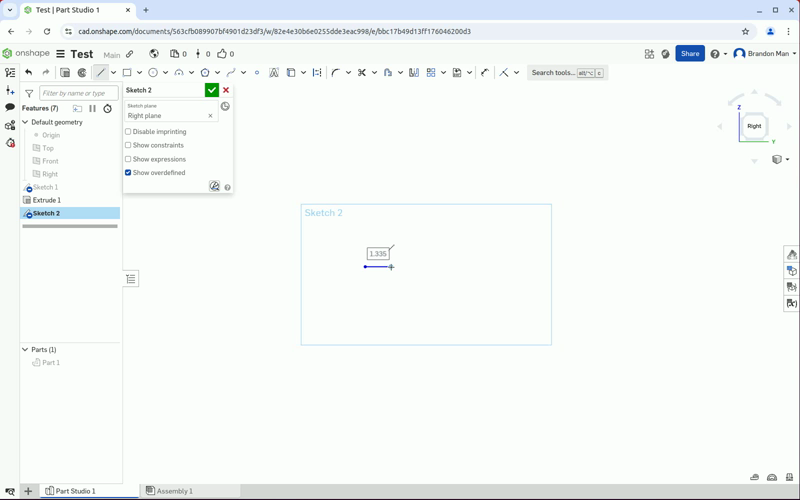
scroll(-6)
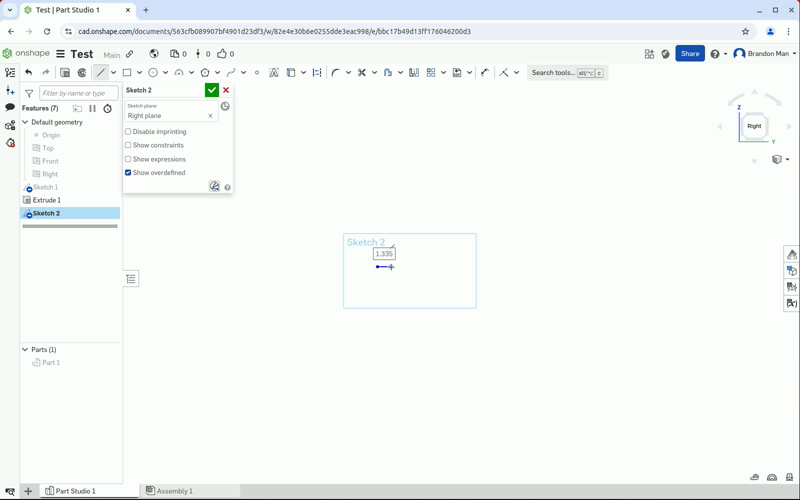
scroll(-6)
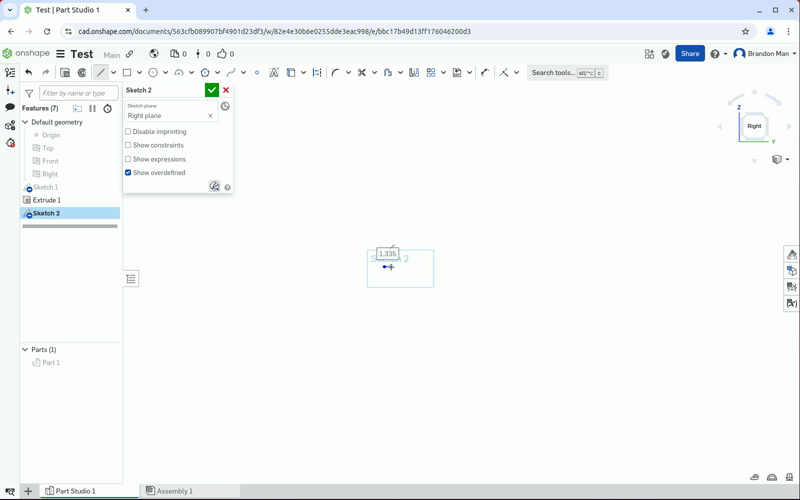
key_up(shift)
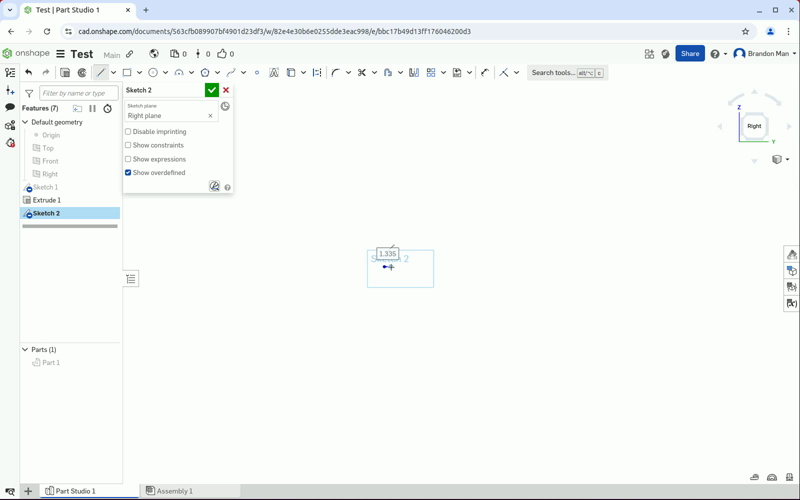
key_down(shift)
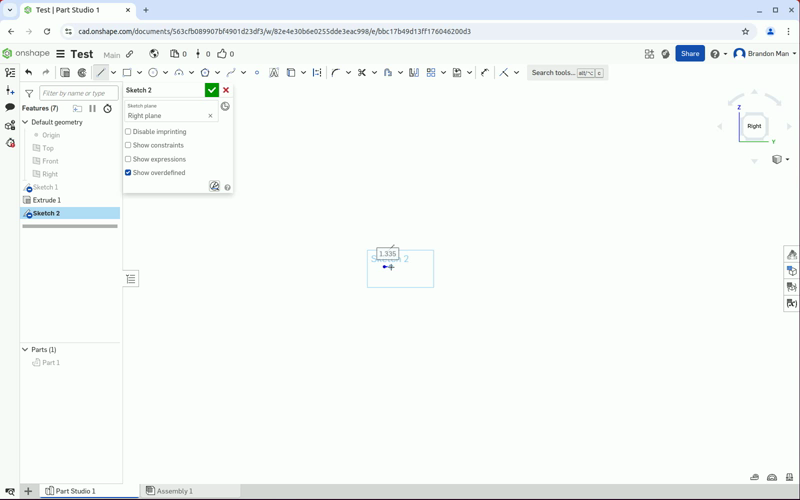
mouse_move(421, 266)
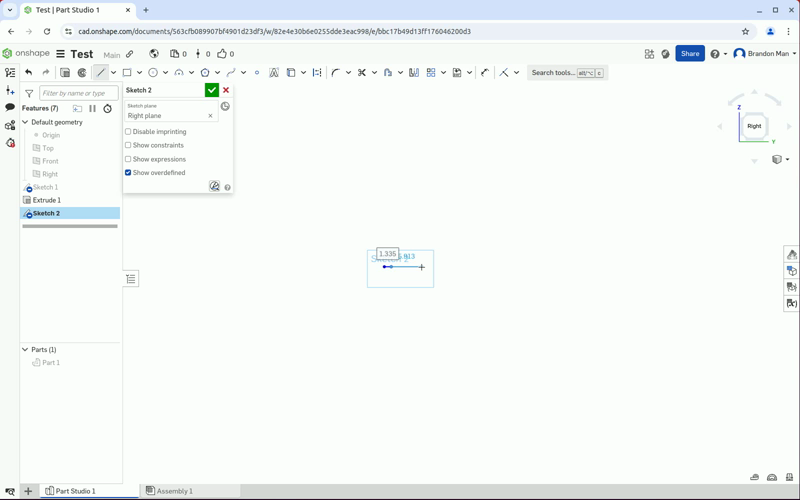
mouse_move(403, 257)
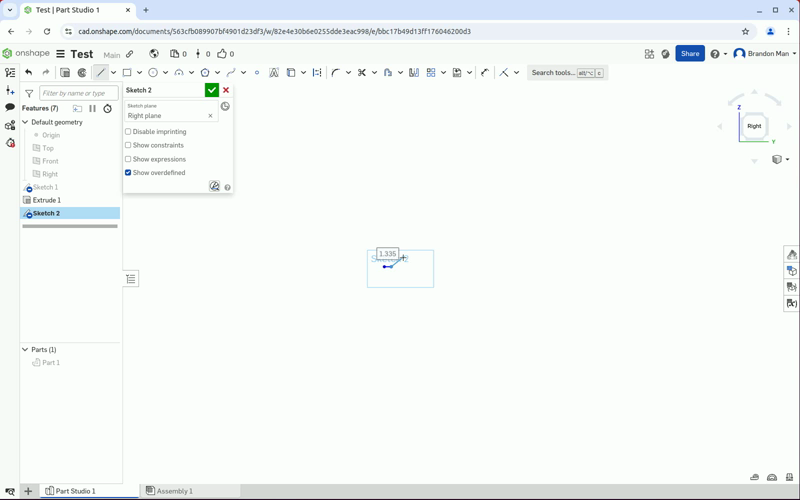
click(403, 257)
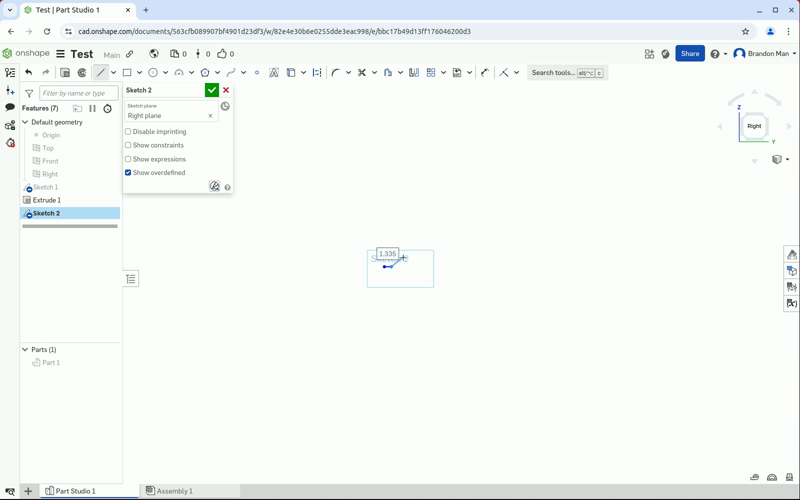
key_up(shift)
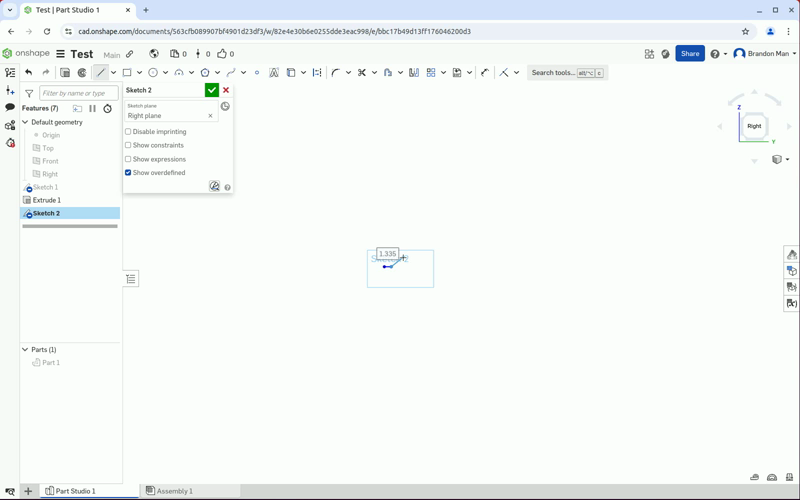
mouse_move(433, 257)
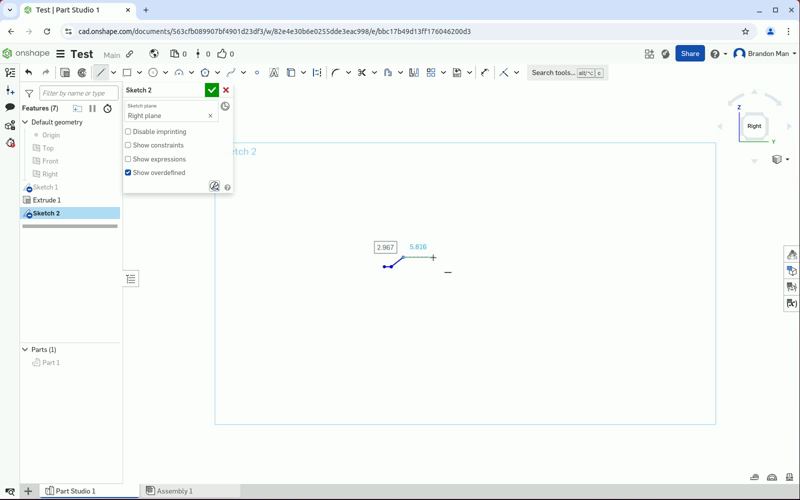
key_down(shift)
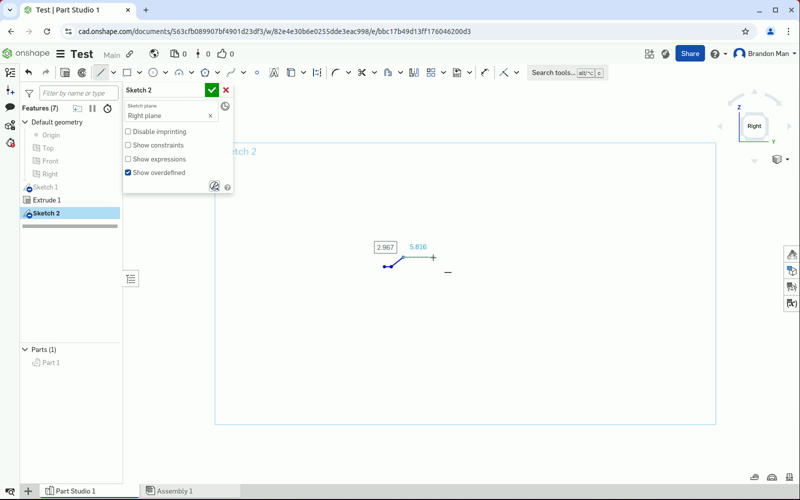
mouse_move(384, 266)
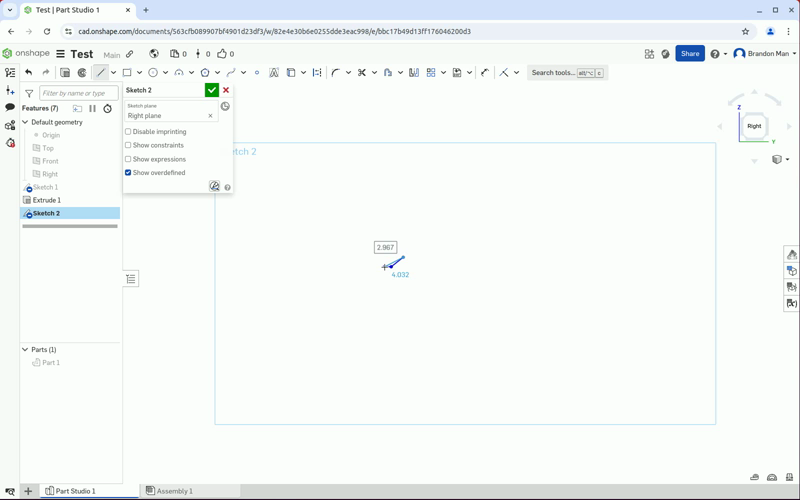
key_up(shift)
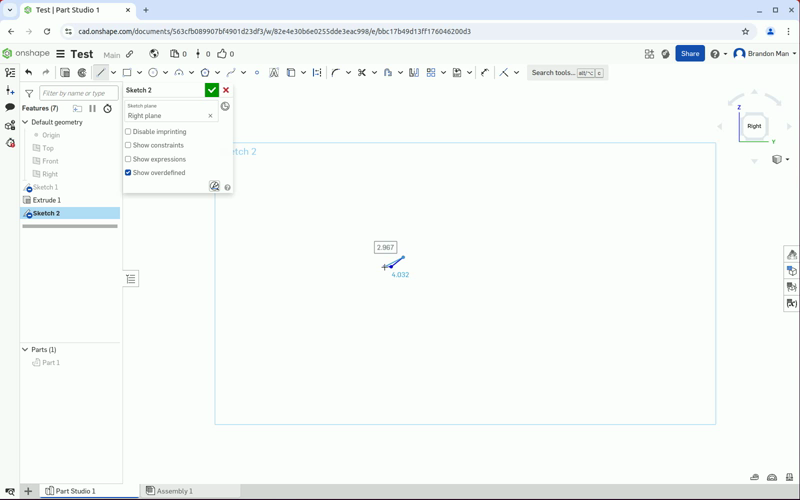
click(384, 266)
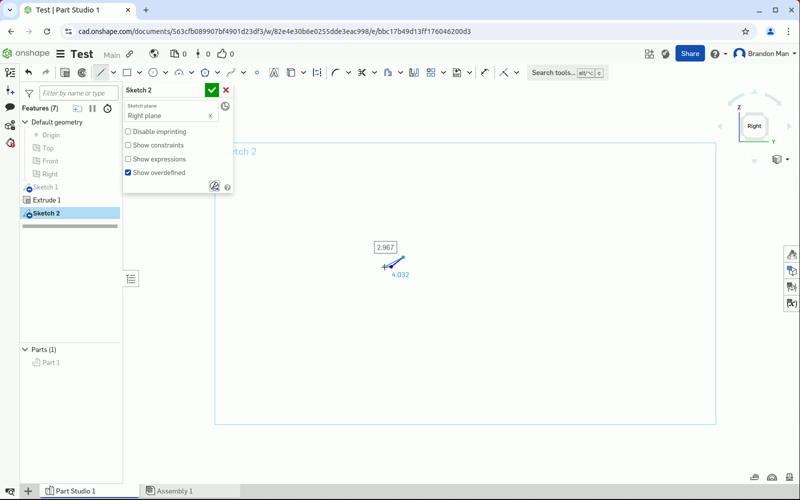
key(esc)
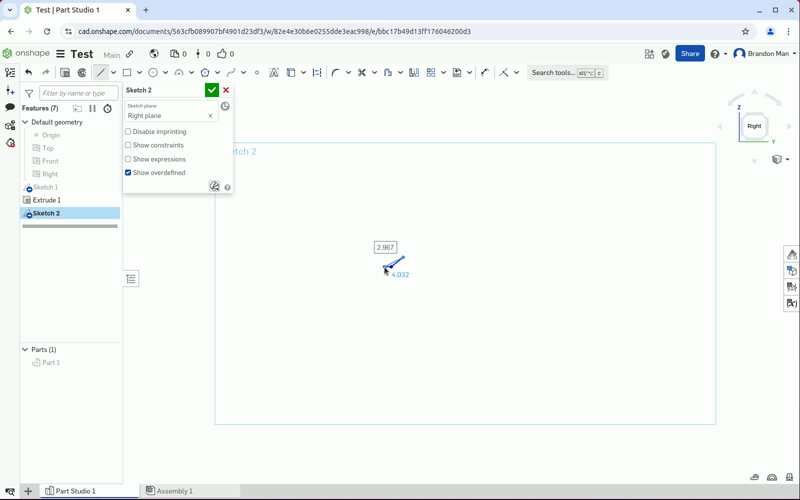
mouse_move(394, 261)
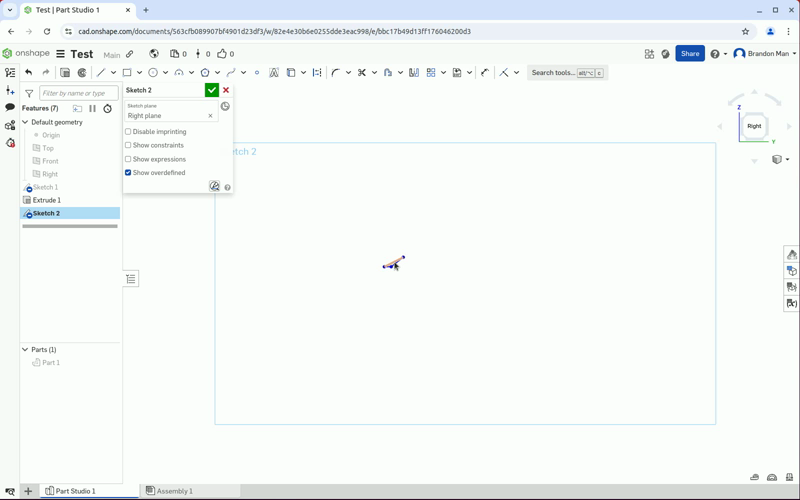
scroll(6)
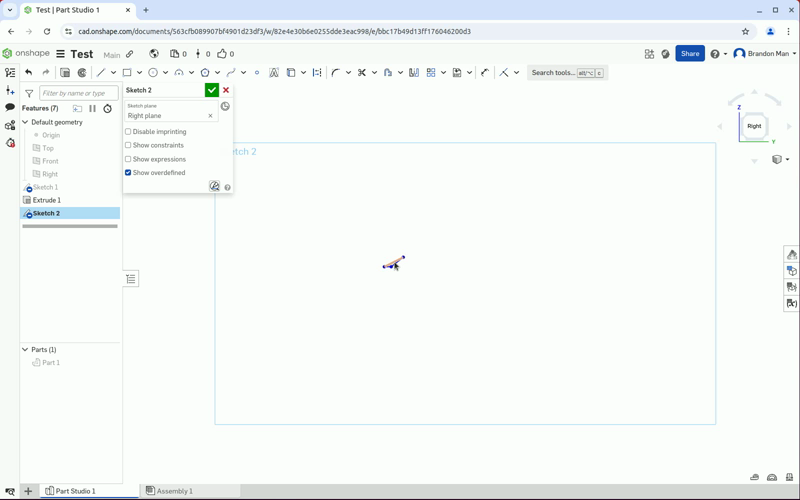
scroll(6)
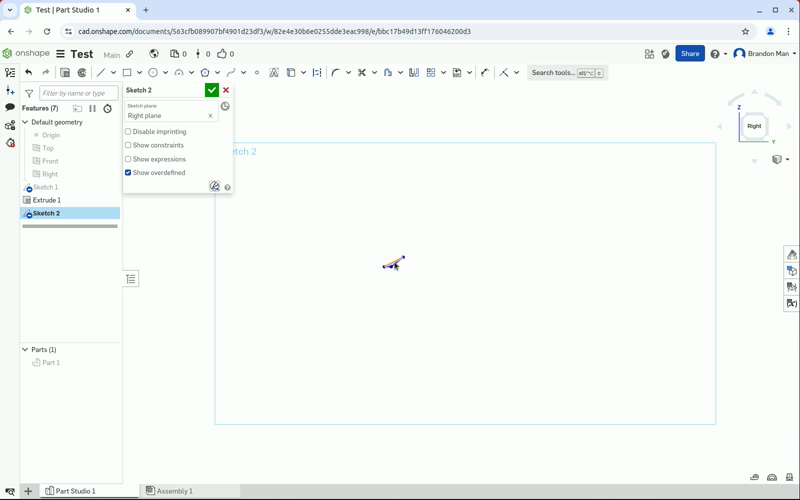
scroll(6)
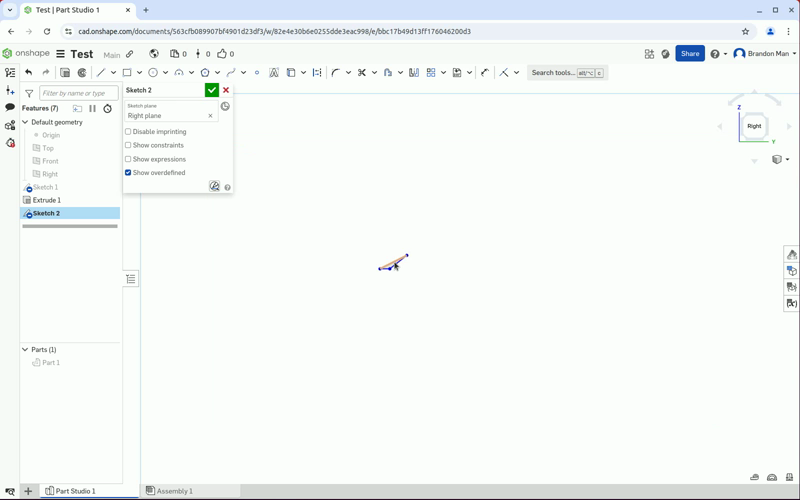
scroll(6)
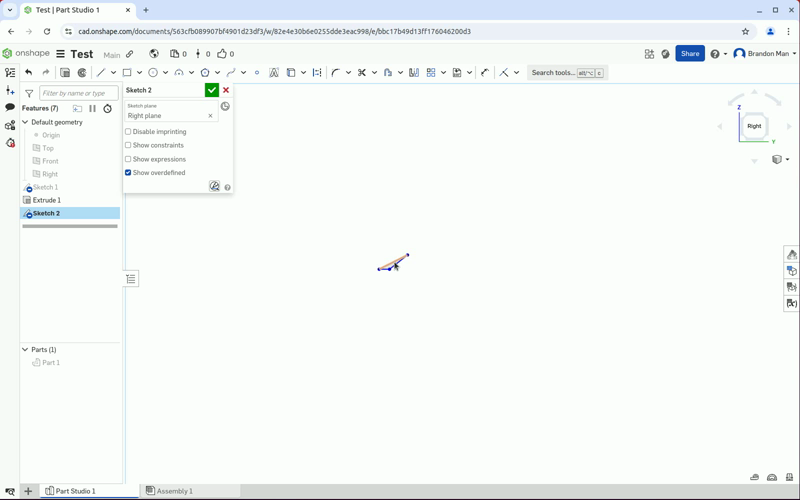
scroll(6)
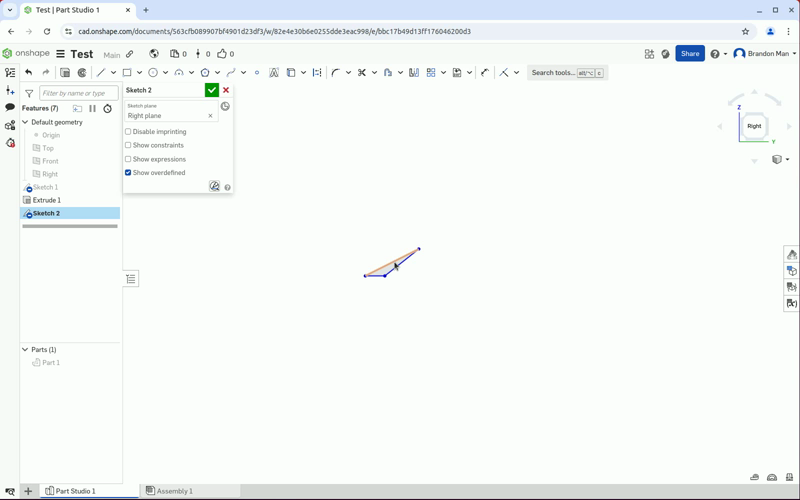
scroll(6)
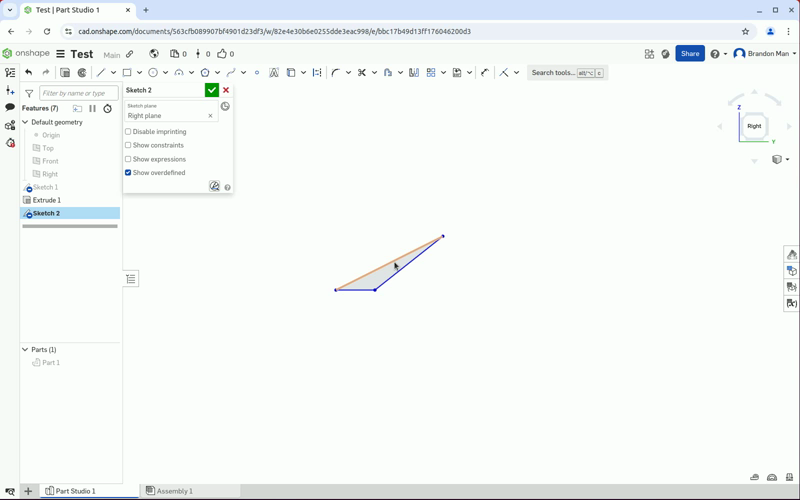
scroll(6)
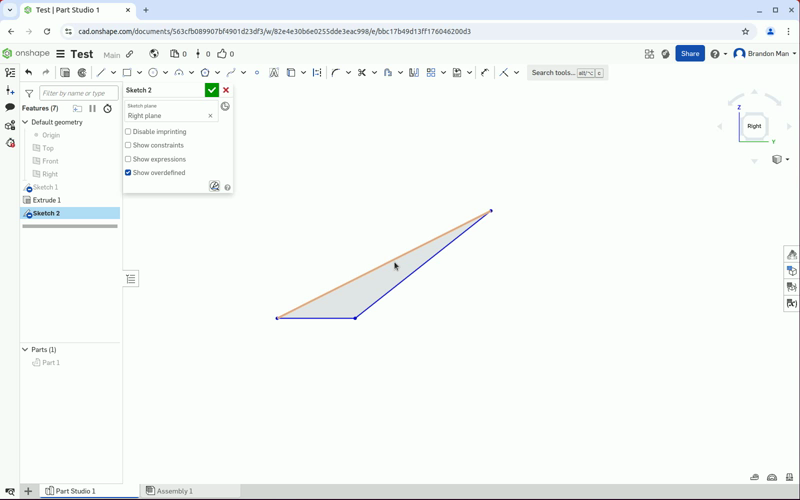
click(394, 261)
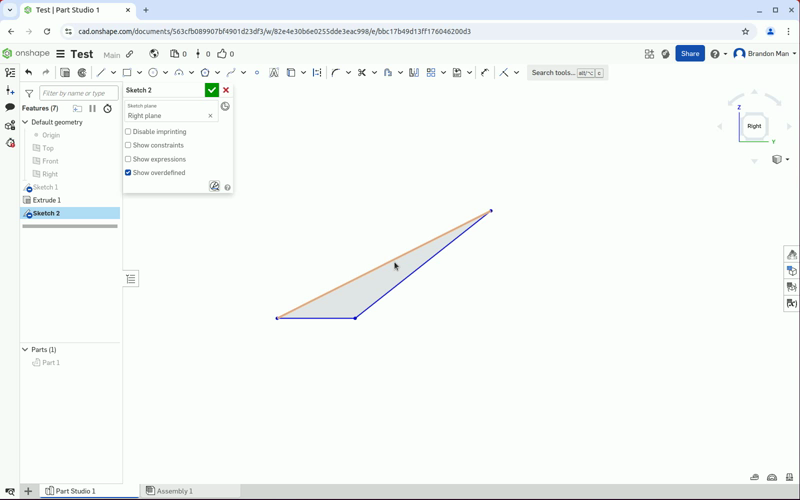
scroll(-6)
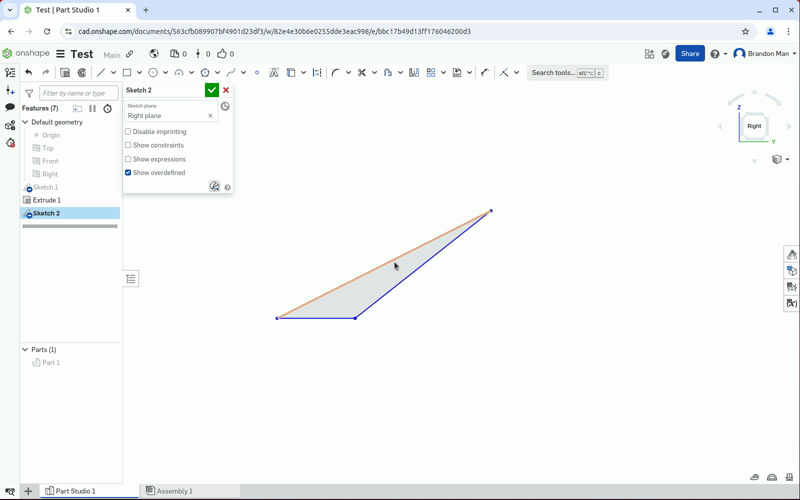
scroll(-6)
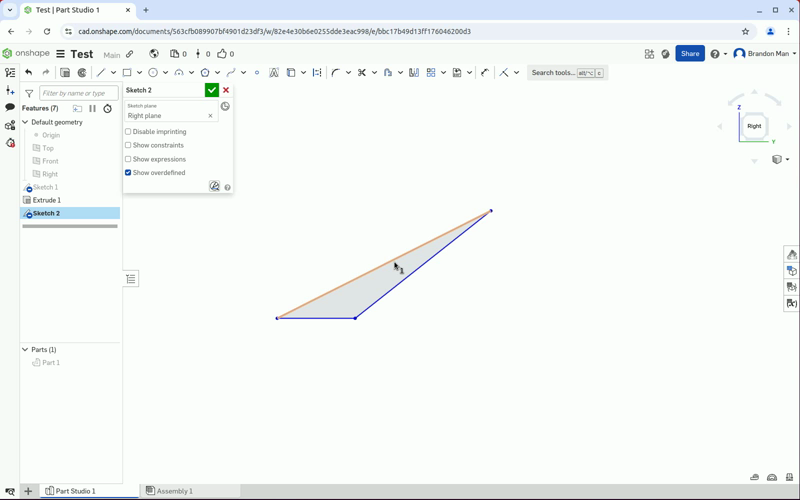
scroll(-6)
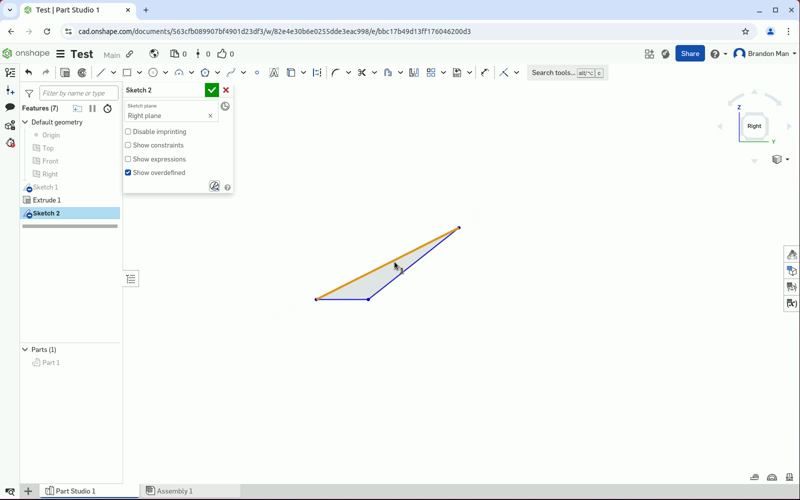
scroll(-6)
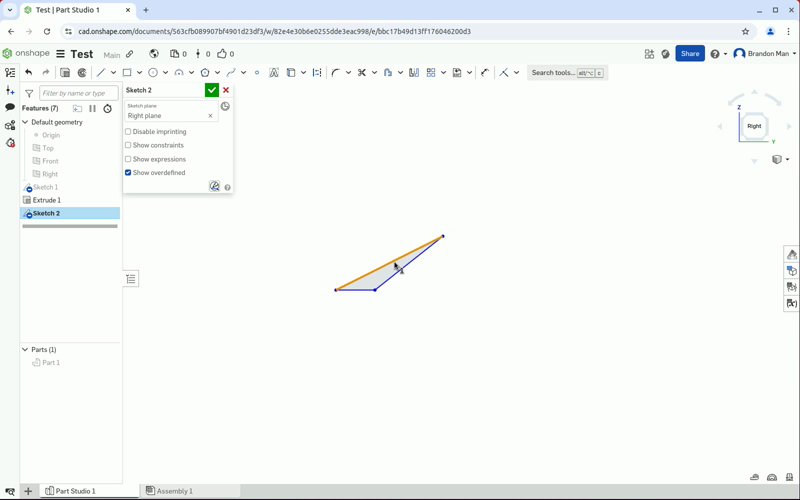
scroll(-6)
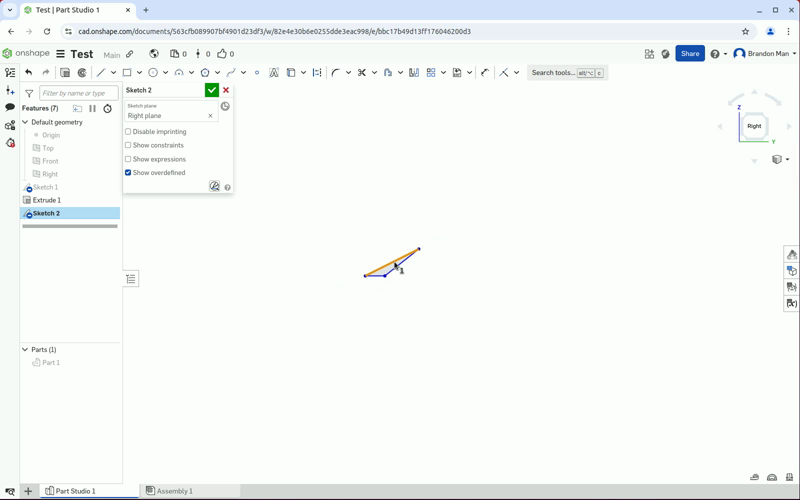
scroll(-6)
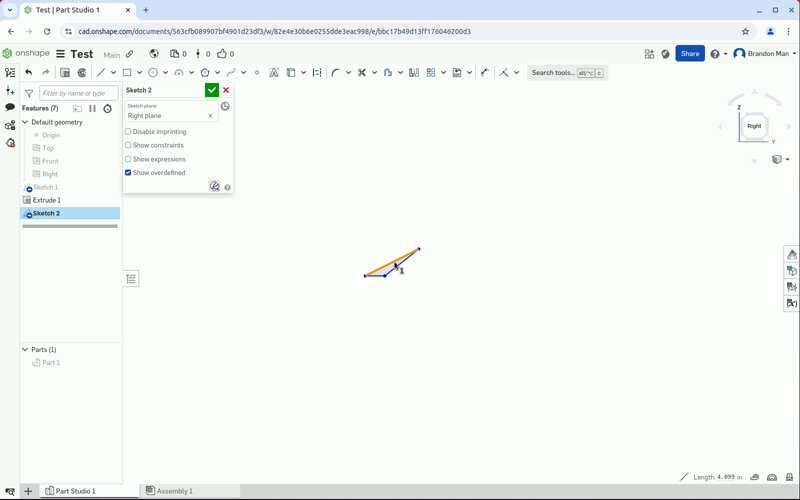
scroll(-6)
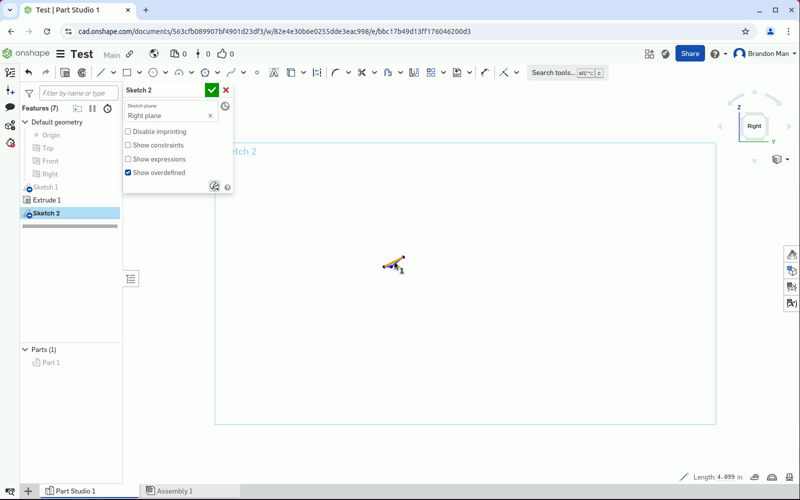
mouse_move(73, 352)
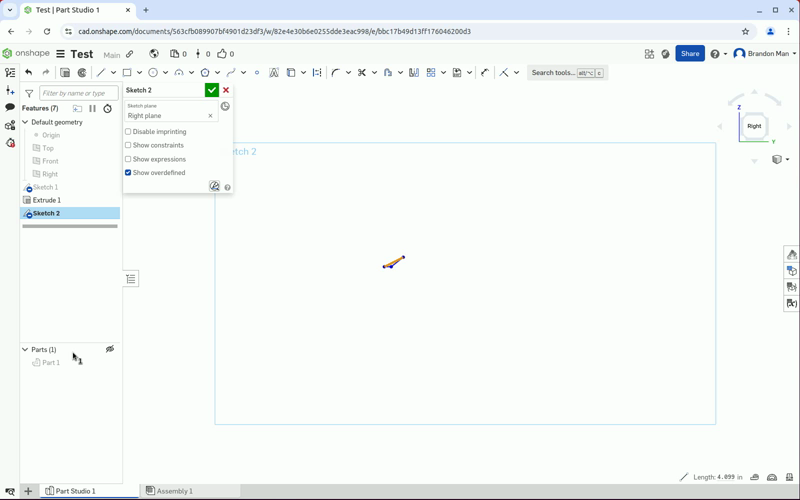
key(shift+y)
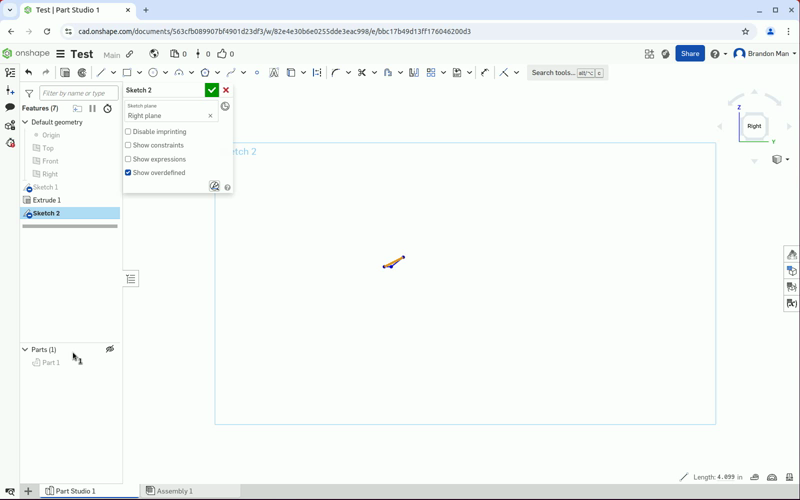
key(shift+e)
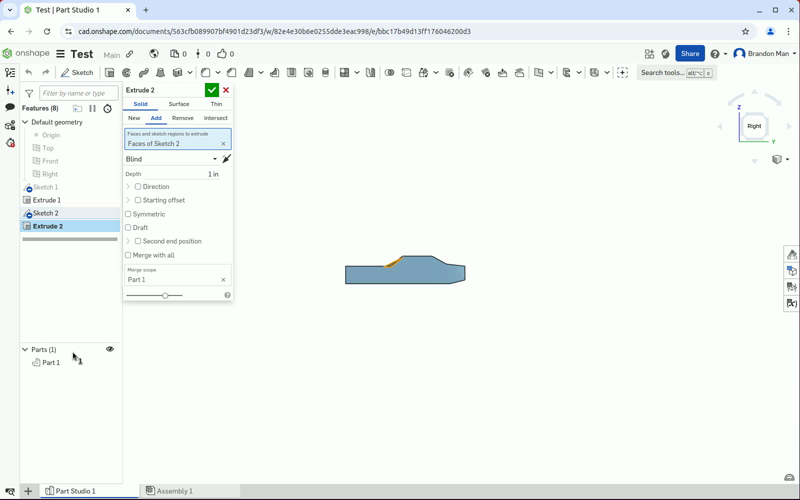
mouse_move(143, 106)
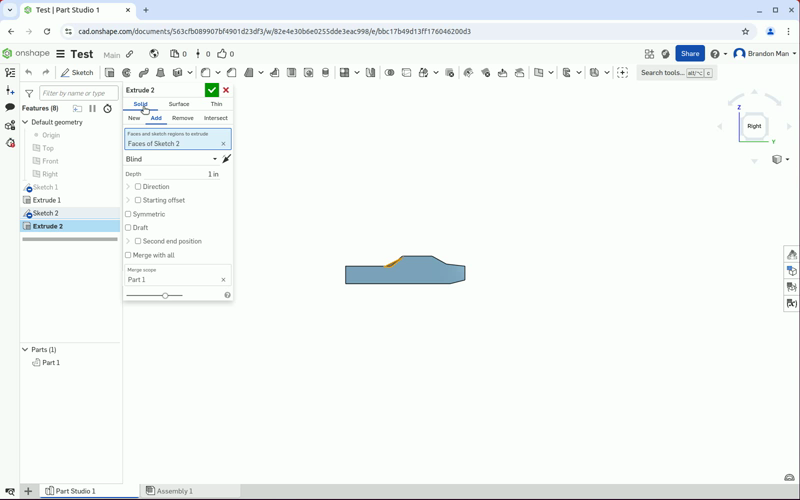
click(143, 106)
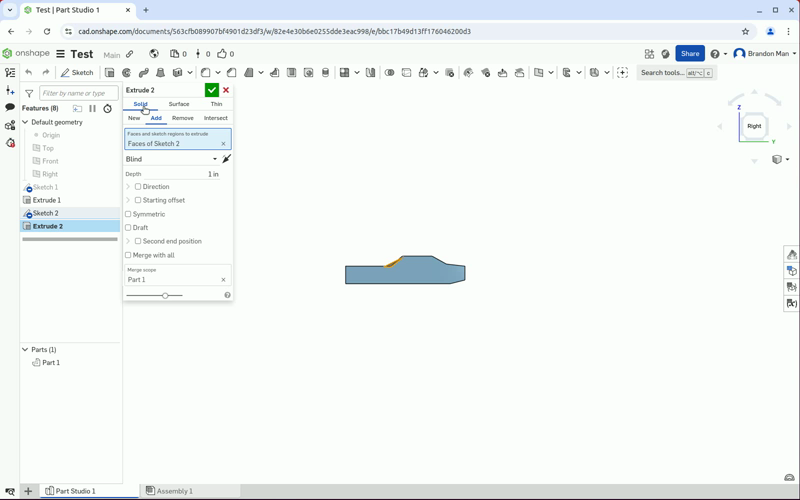
mouse_move(137, 120)
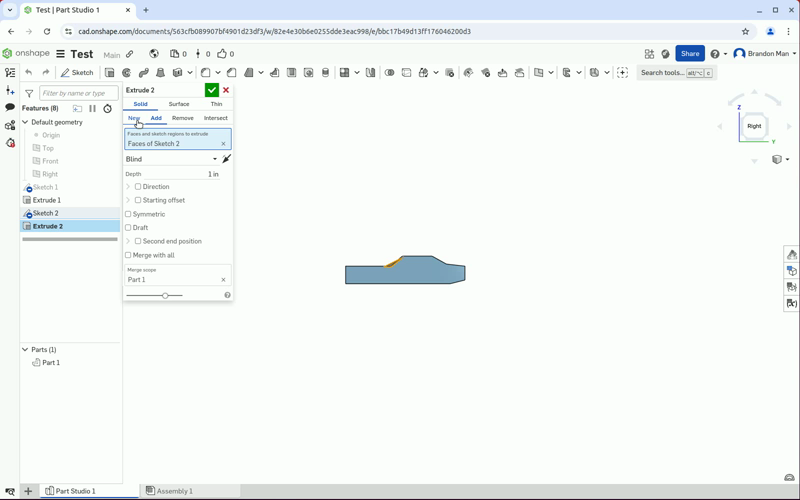
click(137, 120)
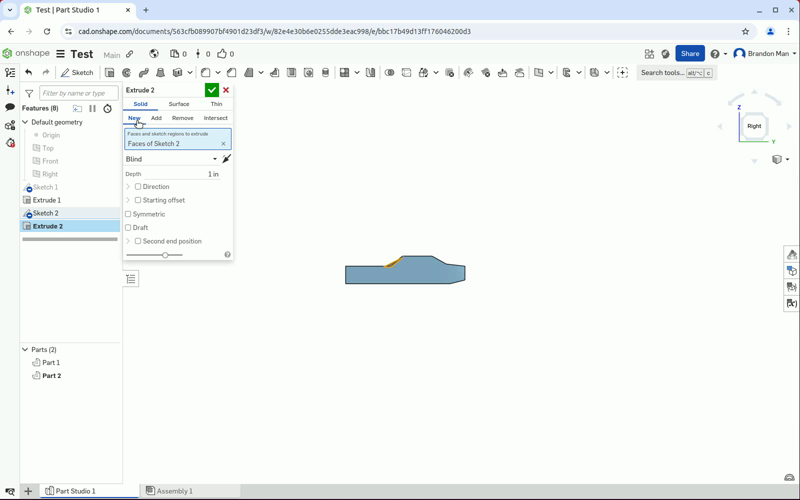
key(tab, 4)
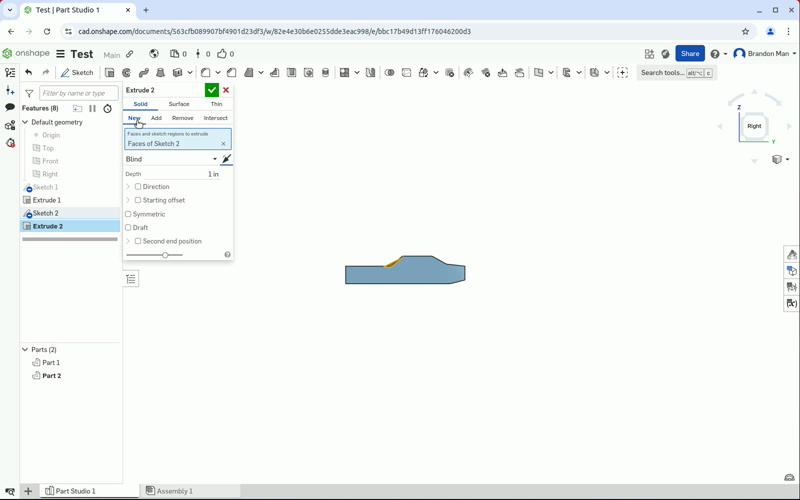
text(8.184)
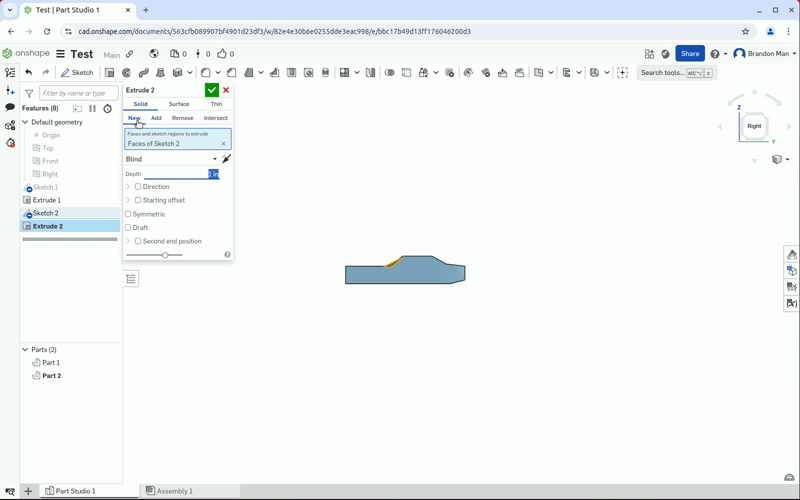
key(enter)
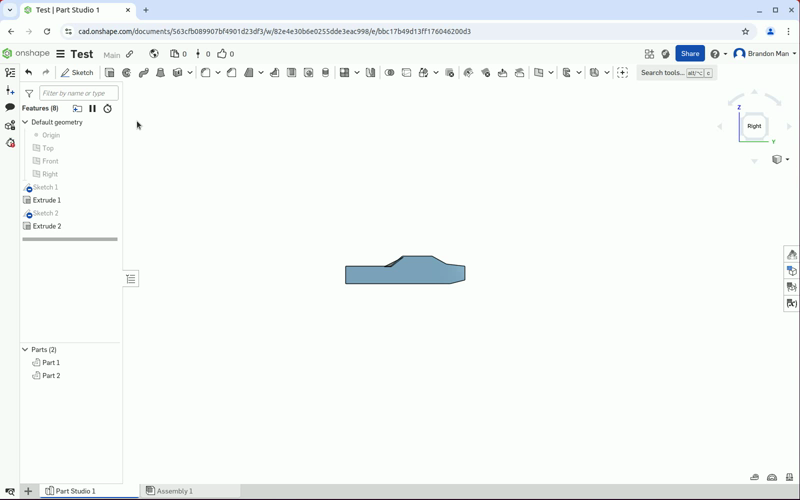
key(shift+h)
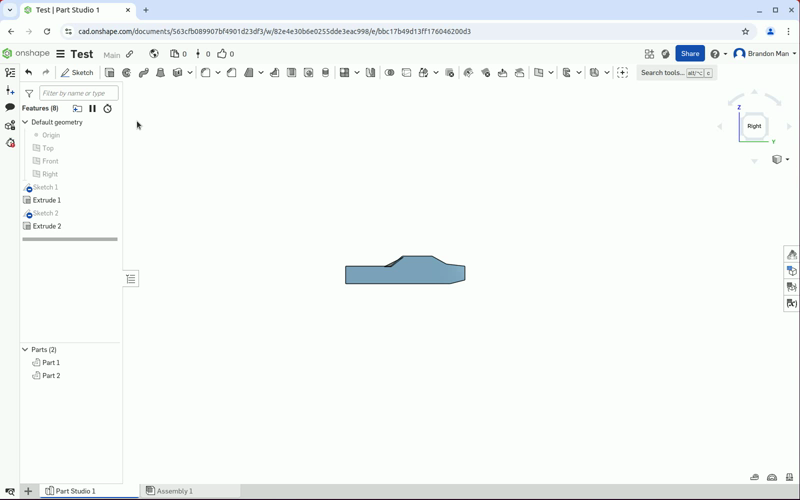
key(shift+h)
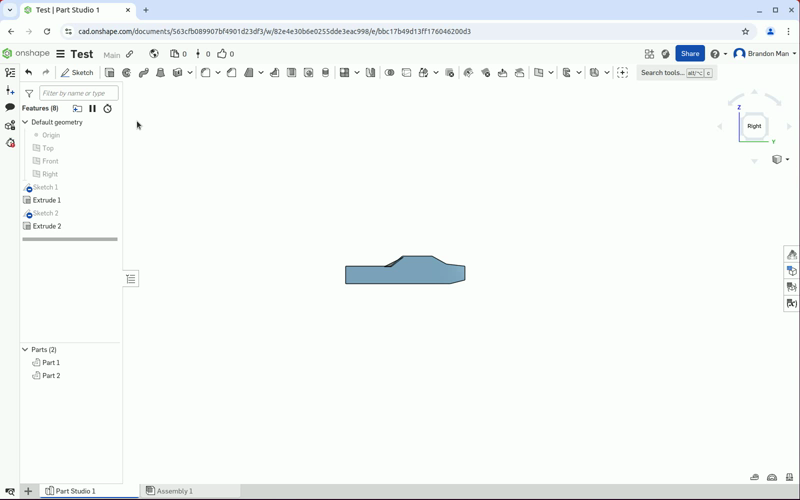
key(shift+7)
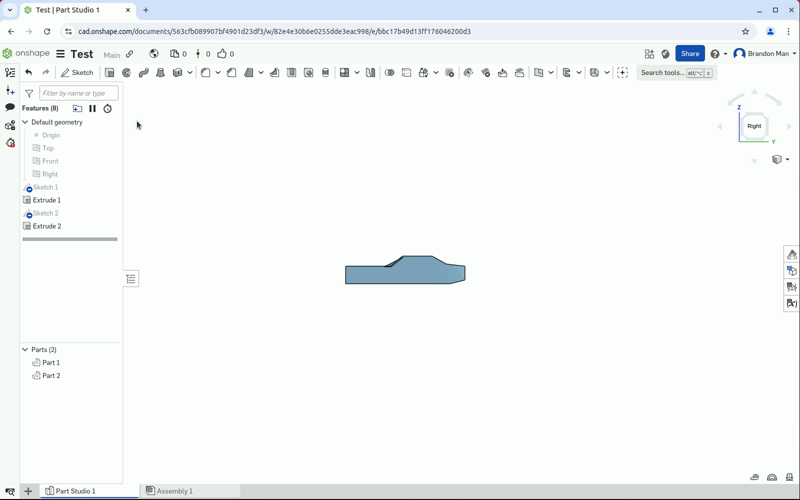
key(right, 2)
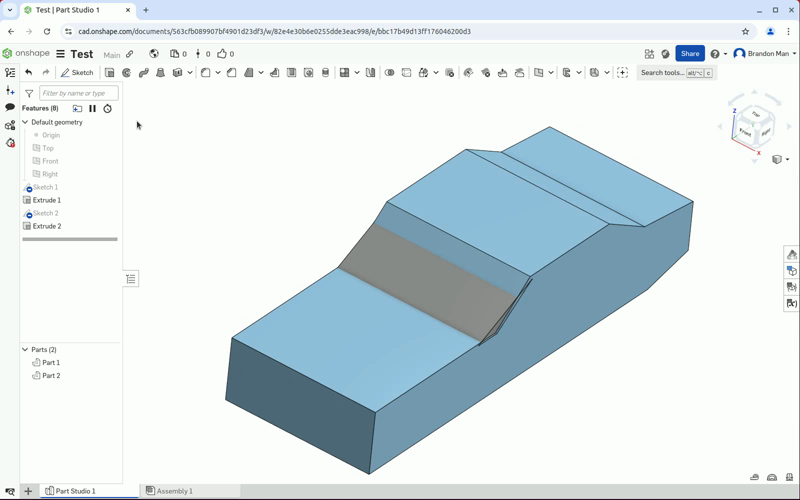
key(down, 2)
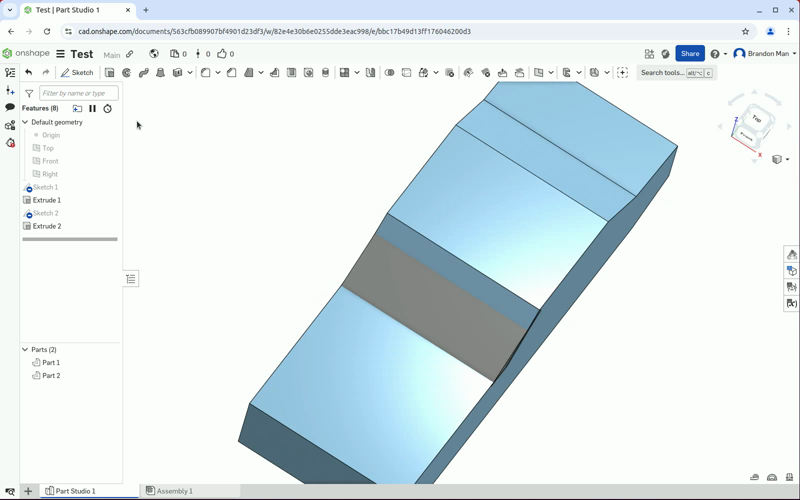
key(up, 2)
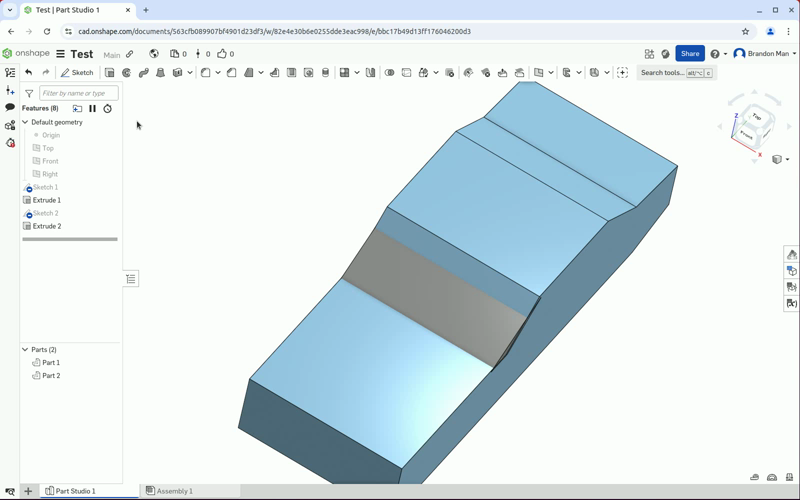
key(left, 2)
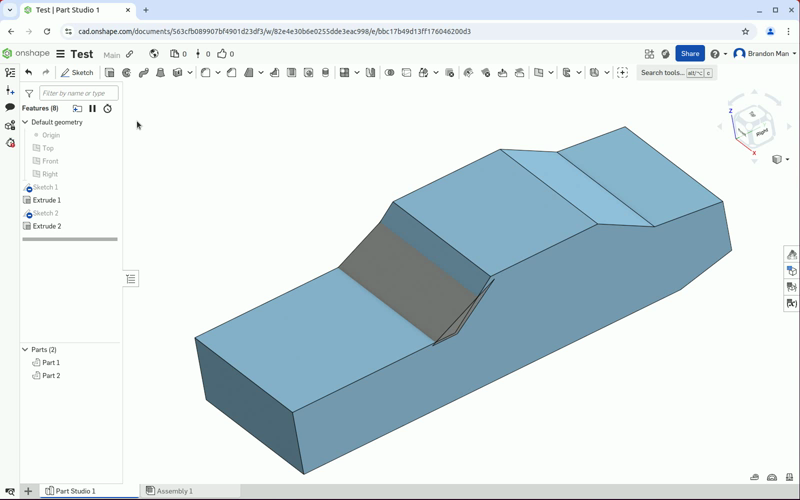
mouse_move(73, 189)
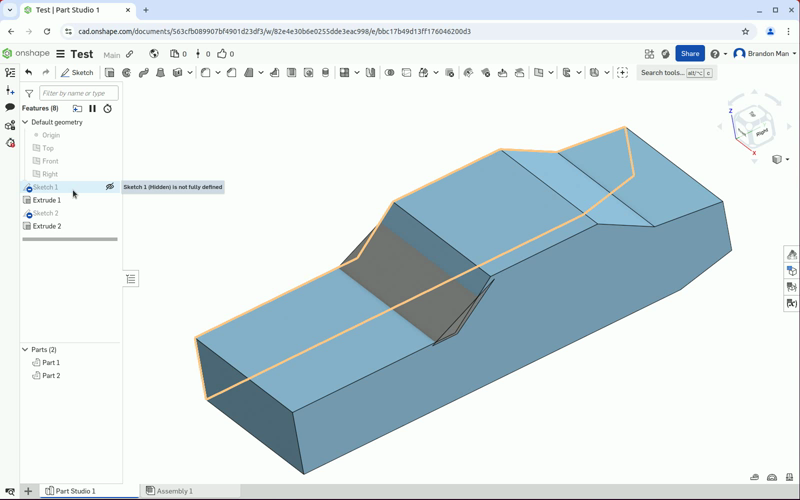
click(73, 189)